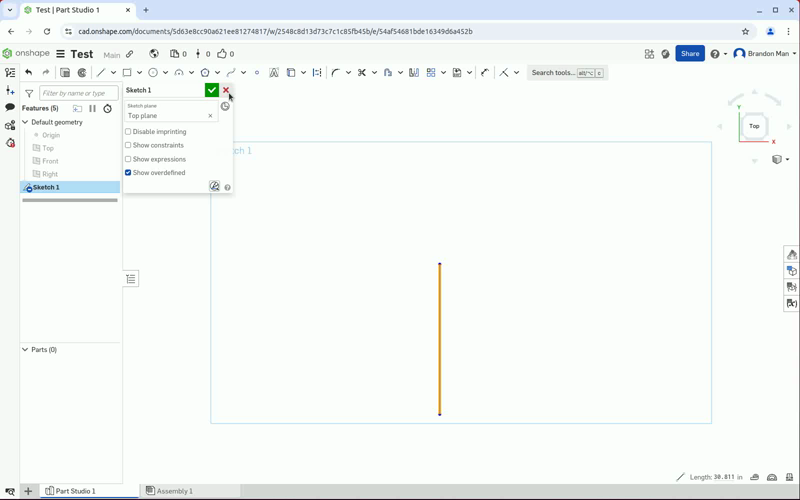
key(shift+h)
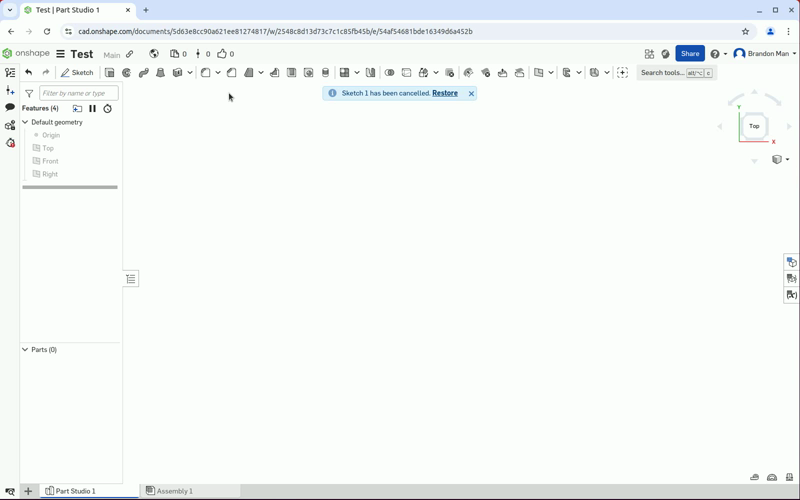
mouse_move(73, 352)
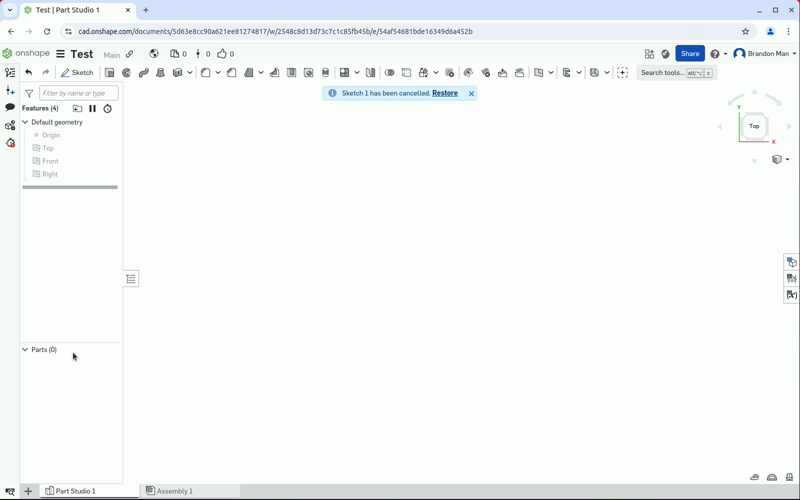
key(y)
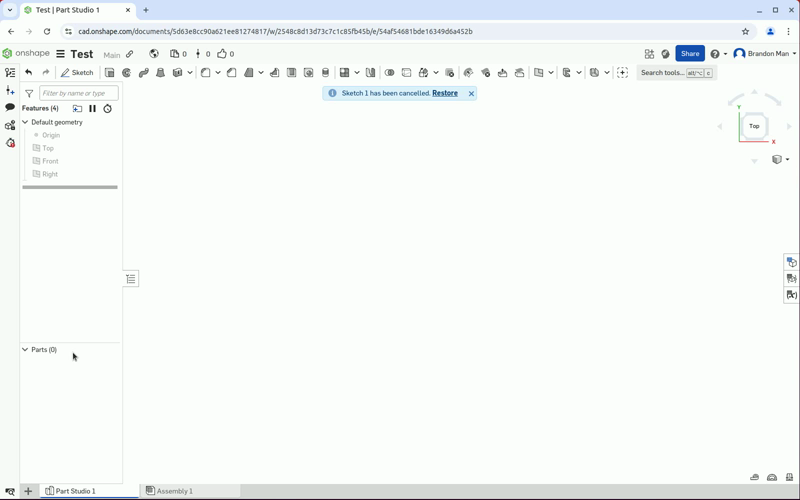
key(shift+p)
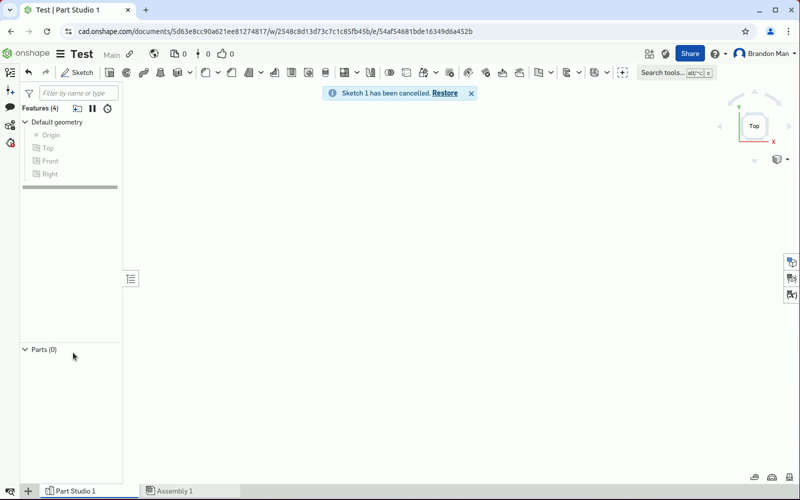
key(space)
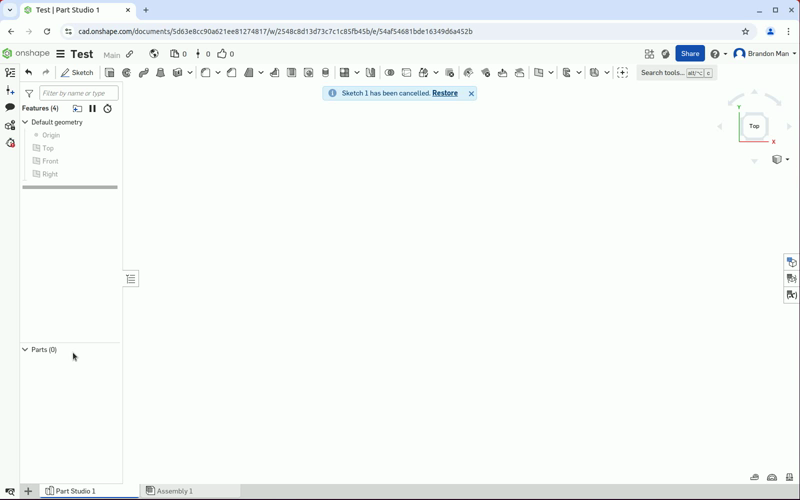
key_down(shift)
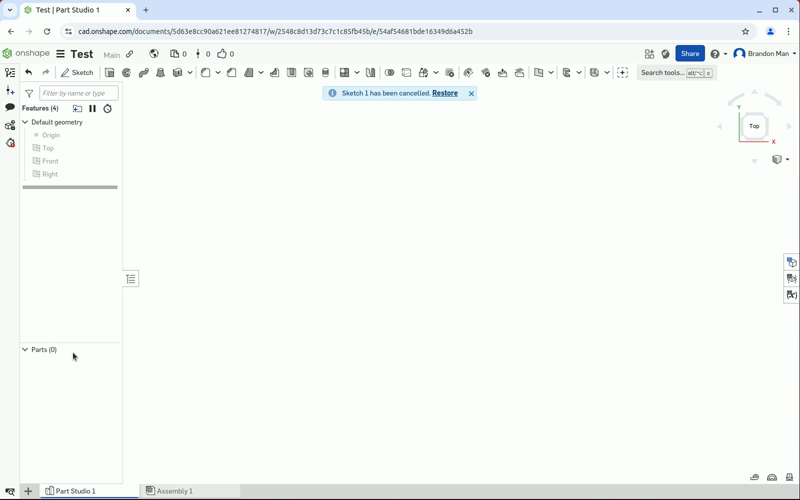
key(up)
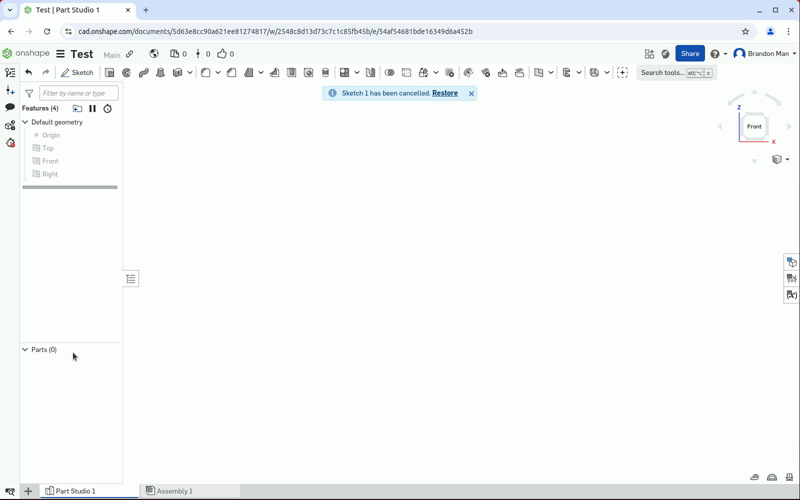
key_up(shift)
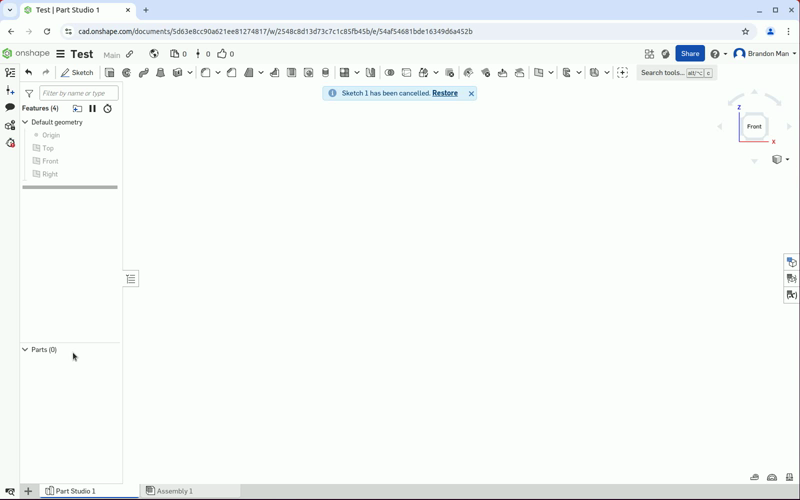
mouse_move(73, 352)
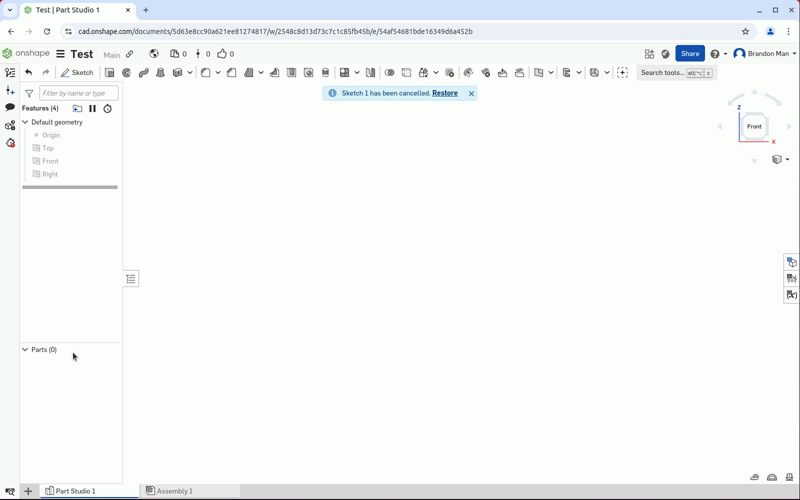
key(shift+y)
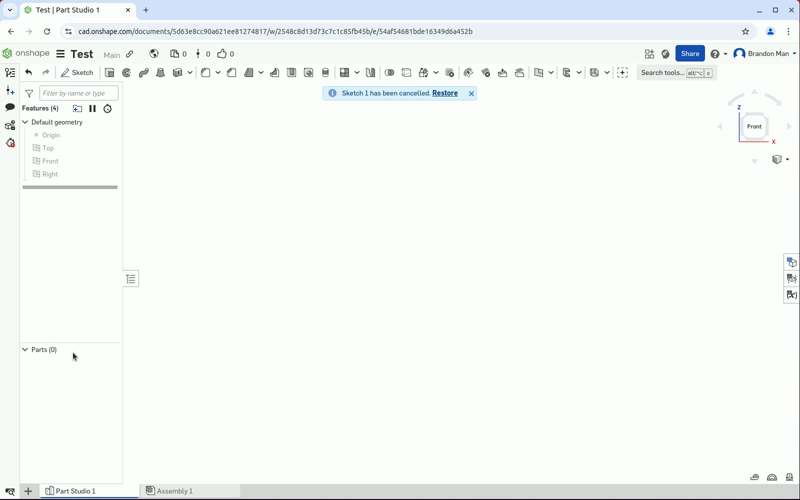
key(shift+s)
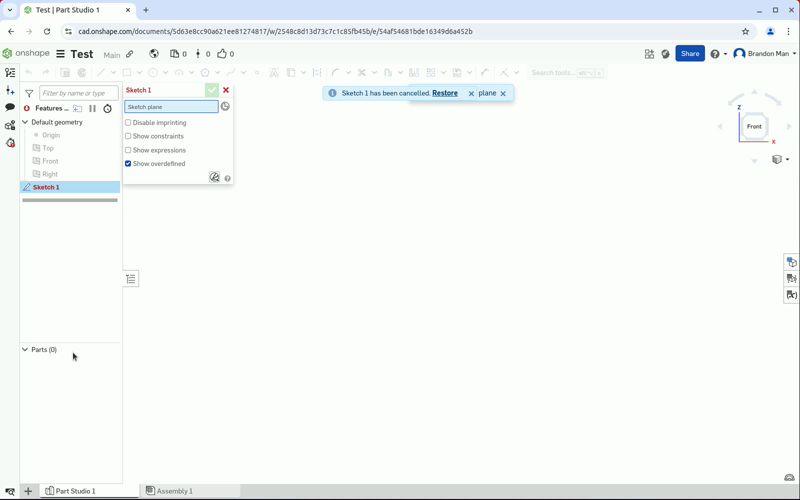
mouse_move(73, 163)
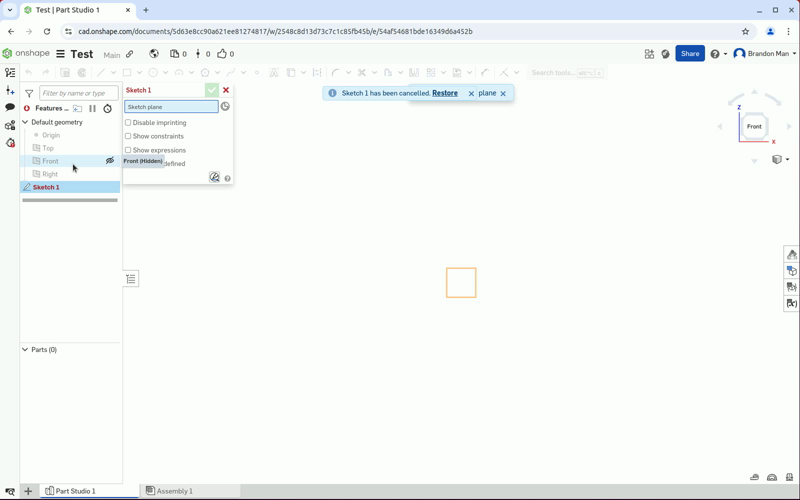
click(73, 163)
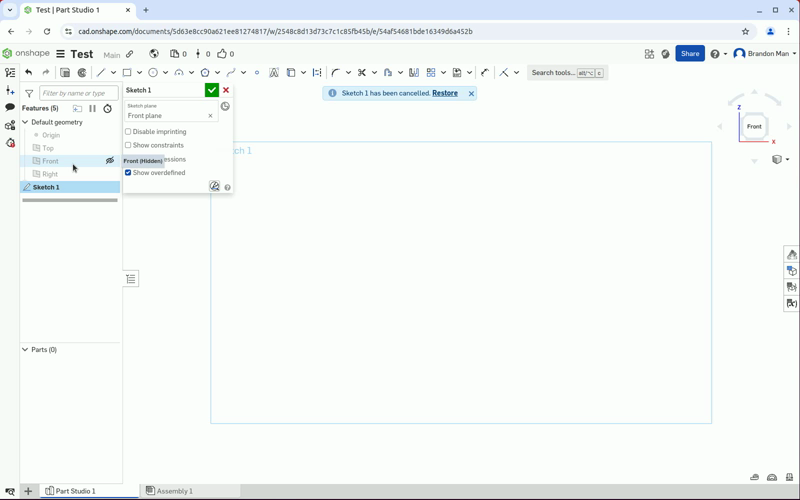
mouse_move(73, 352)
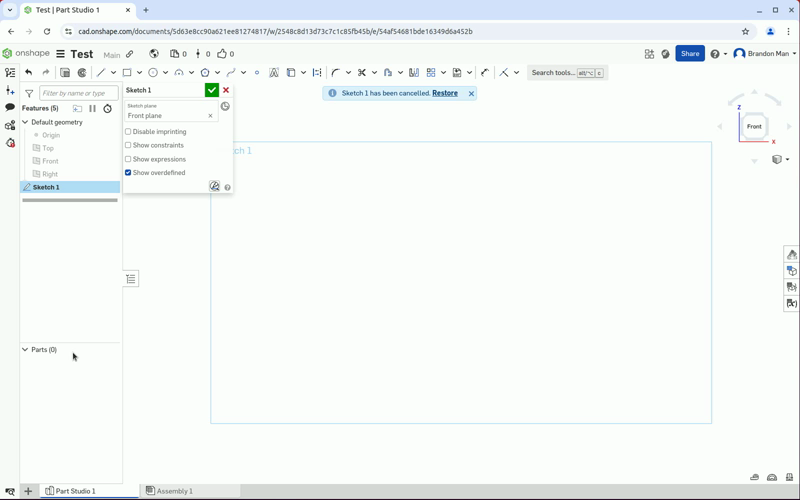
key(y)
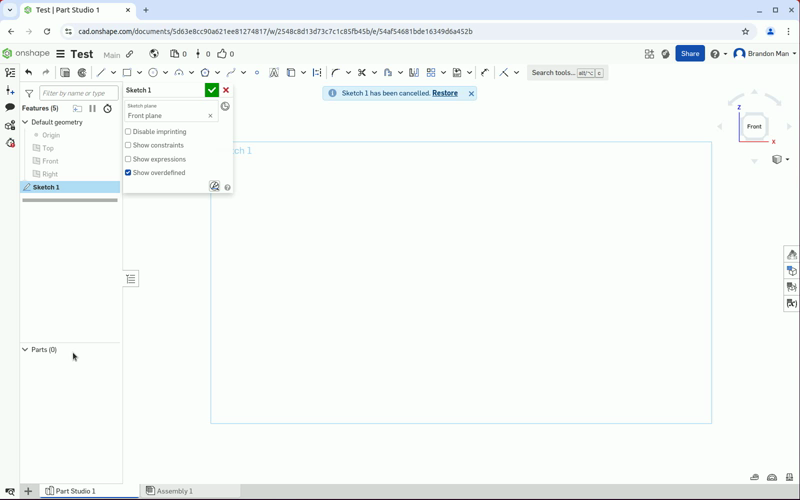
key(l)
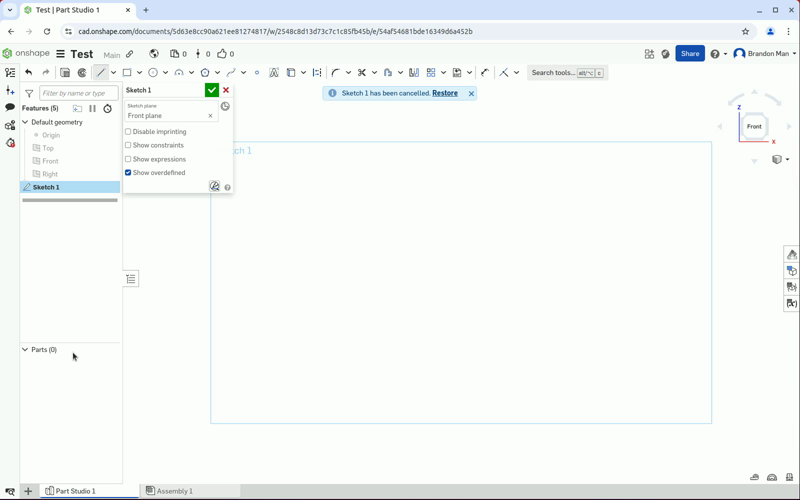
key_down(shift)
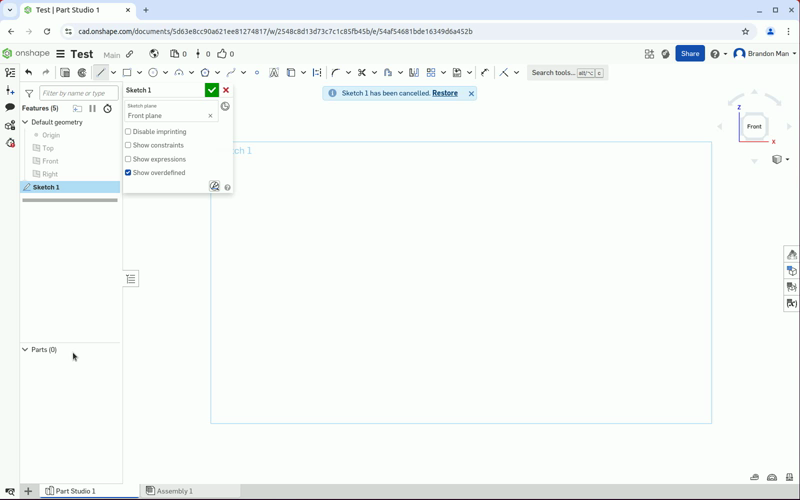
mouse_move(460, 282)
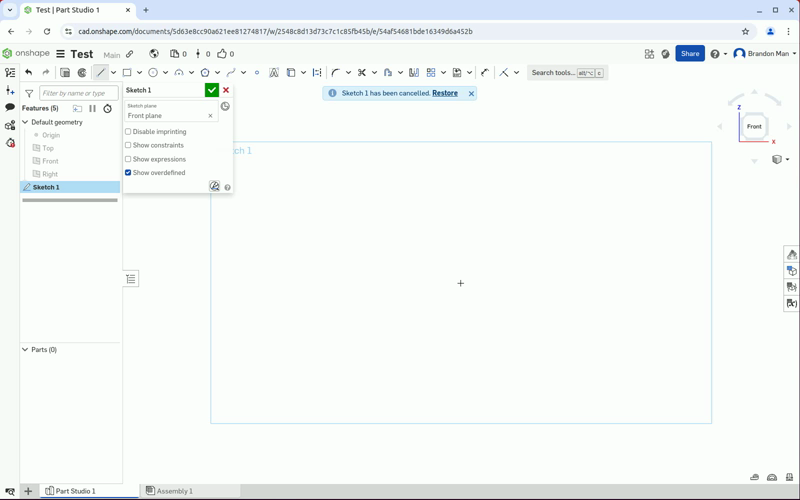
click(460, 282)
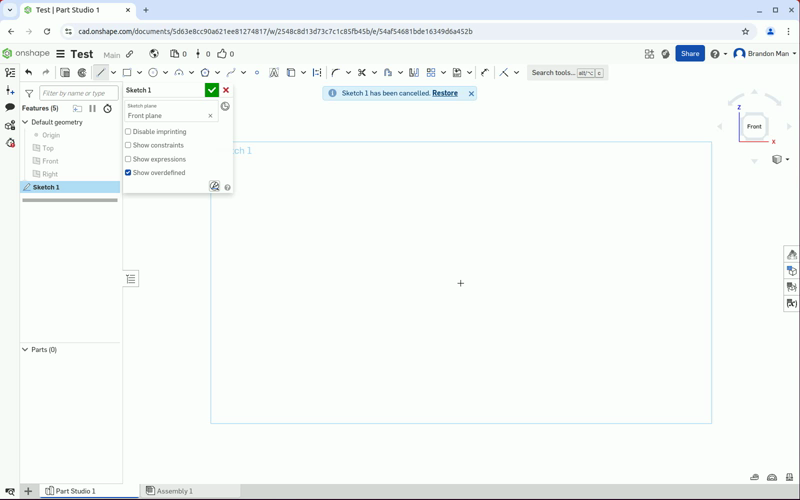
key_up(shift)
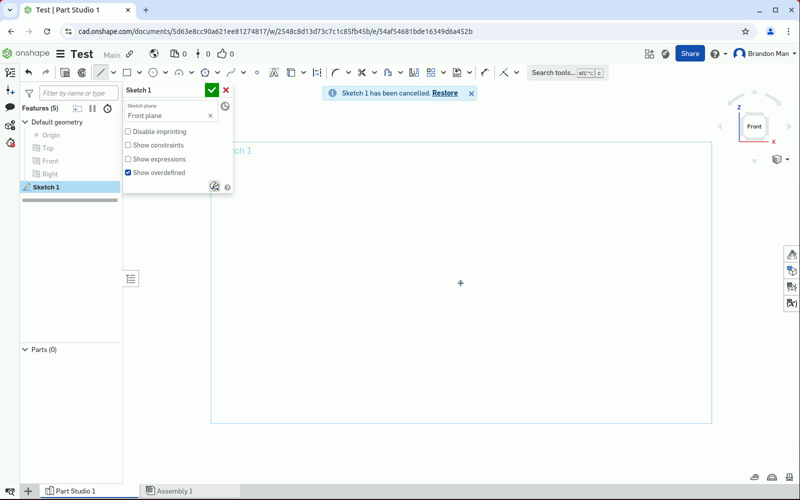
key_down(shift)
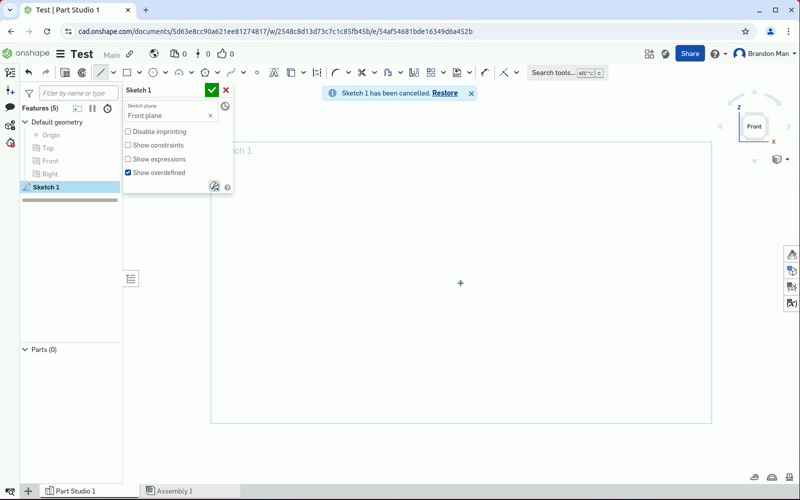
mouse_move(536, 282)
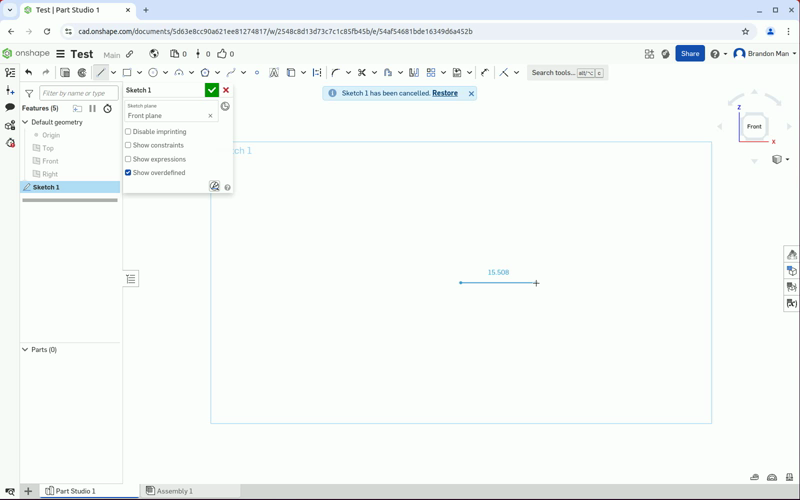
click(536, 282)
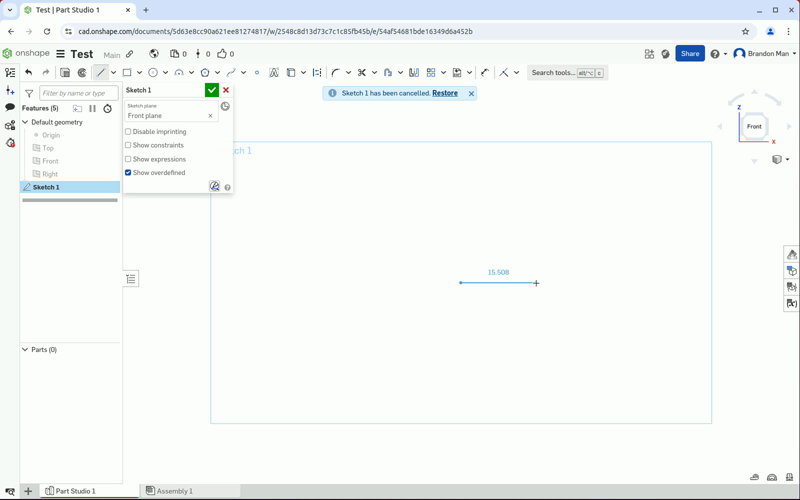
key_up(shift)
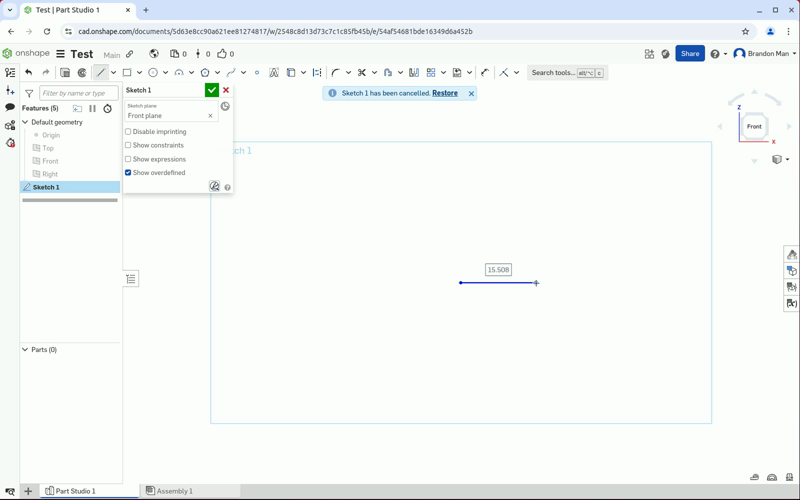
key_down(shift)
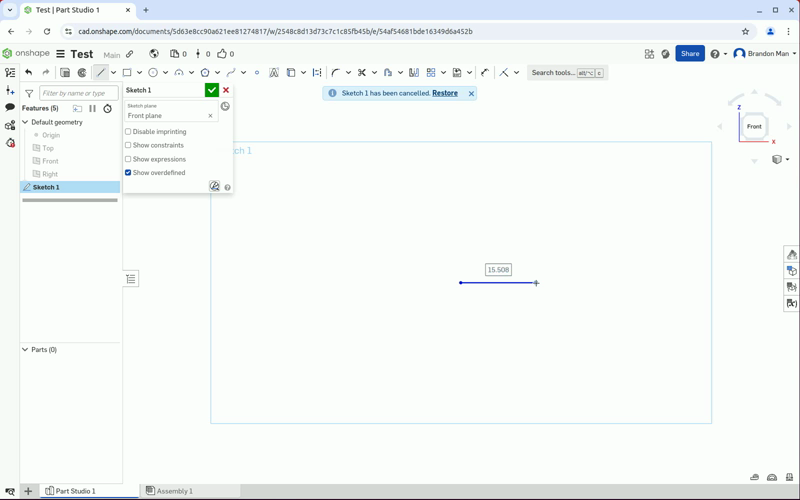
mouse_move(566, 282)
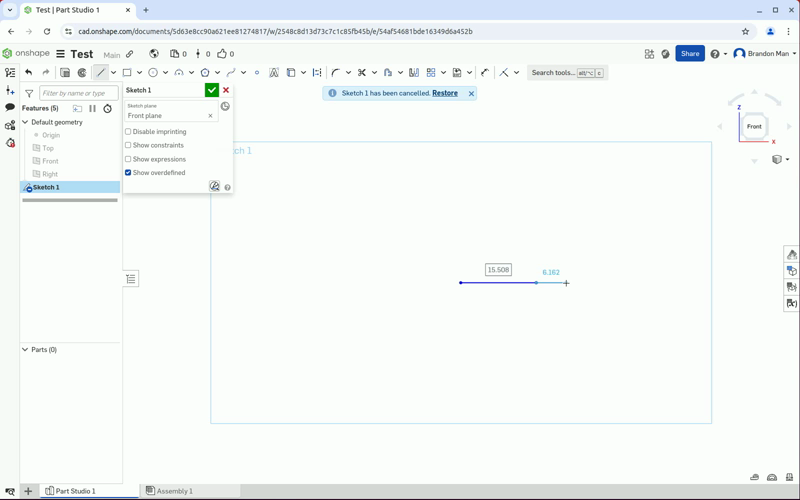
mouse_move(536, 264)
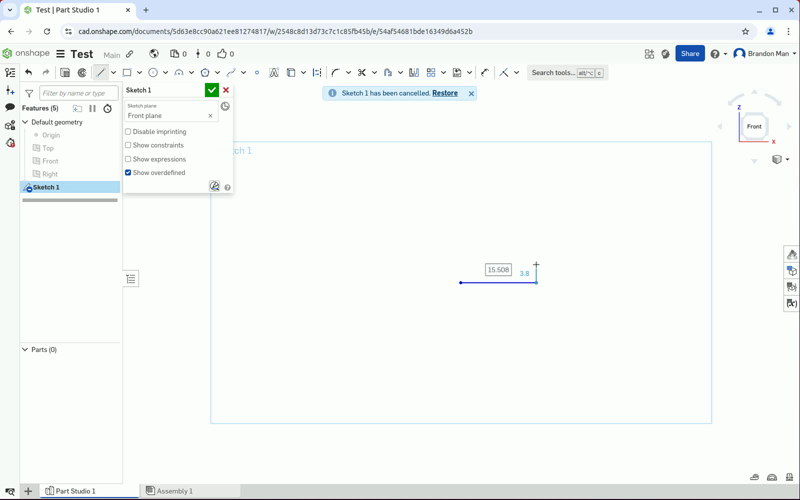
click(536, 264)
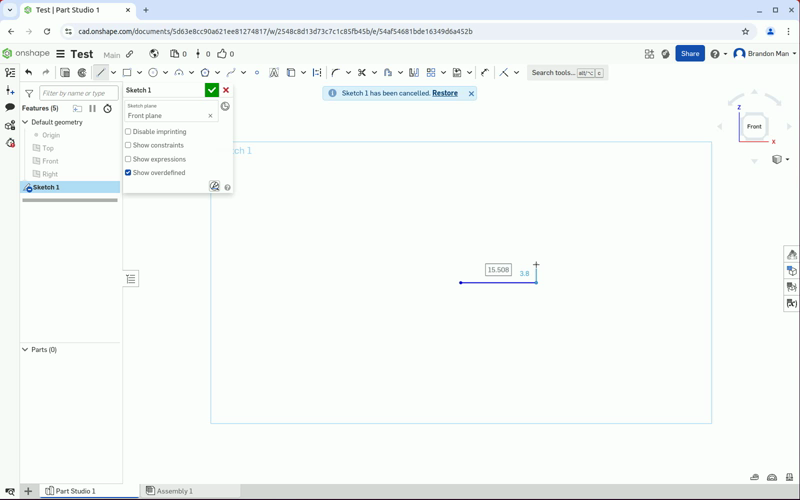
key_up(shift)
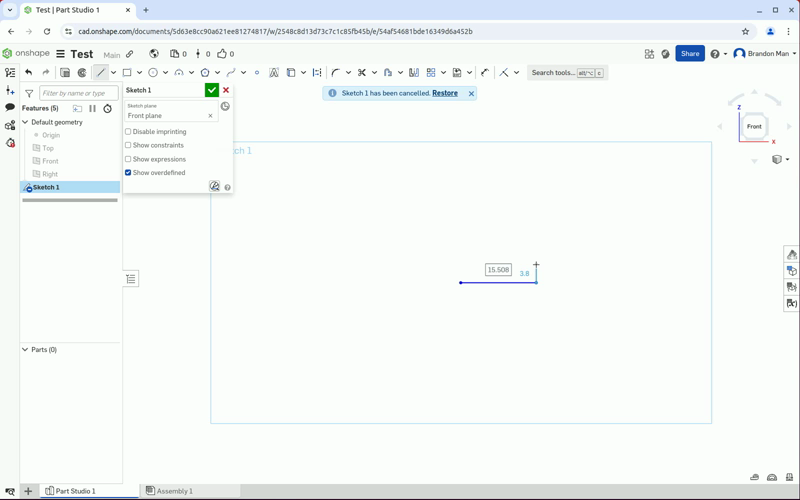
key(esc)
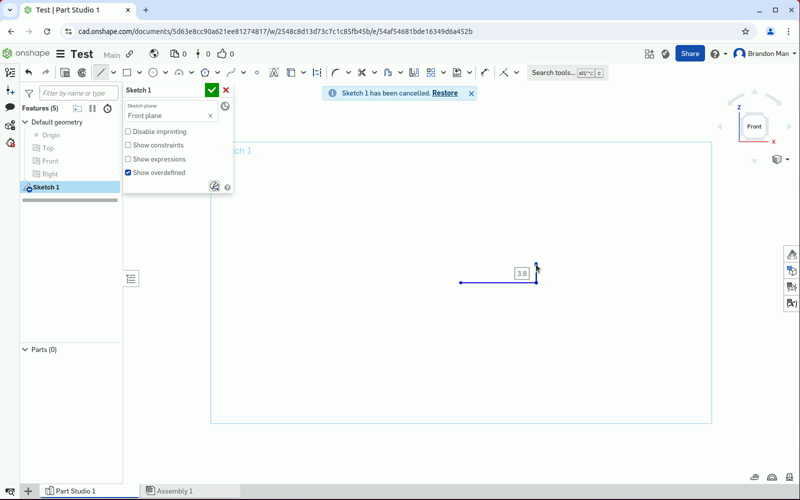
key(a)
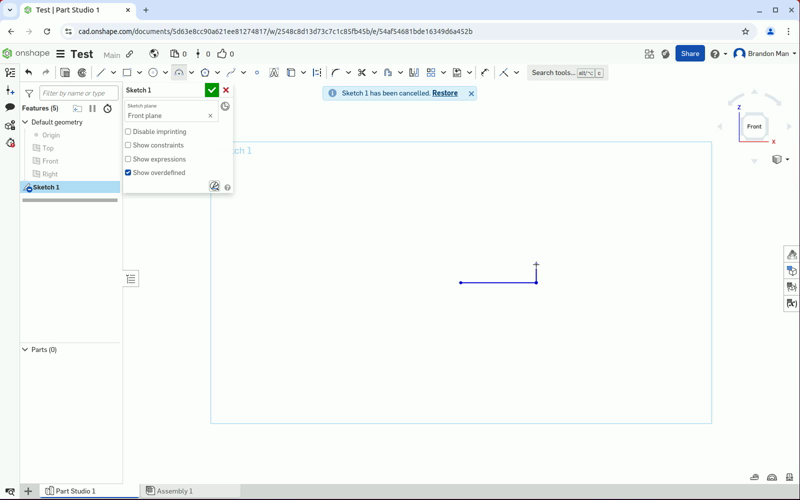
mouse_move(536, 264)
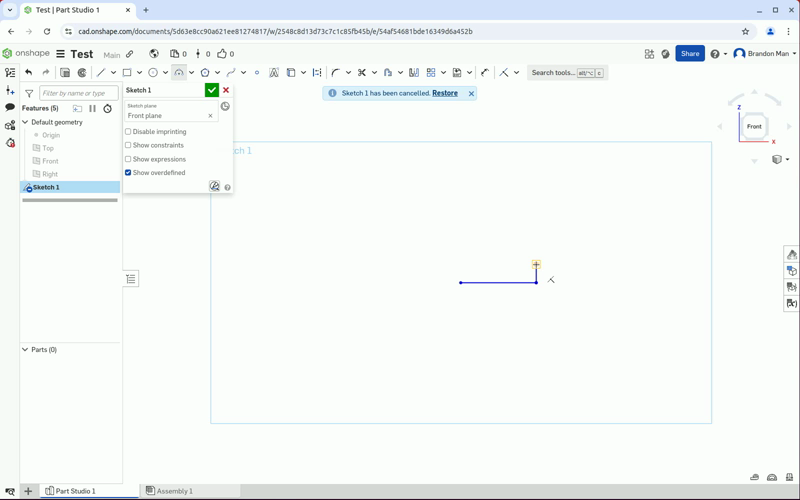
click(536, 264)
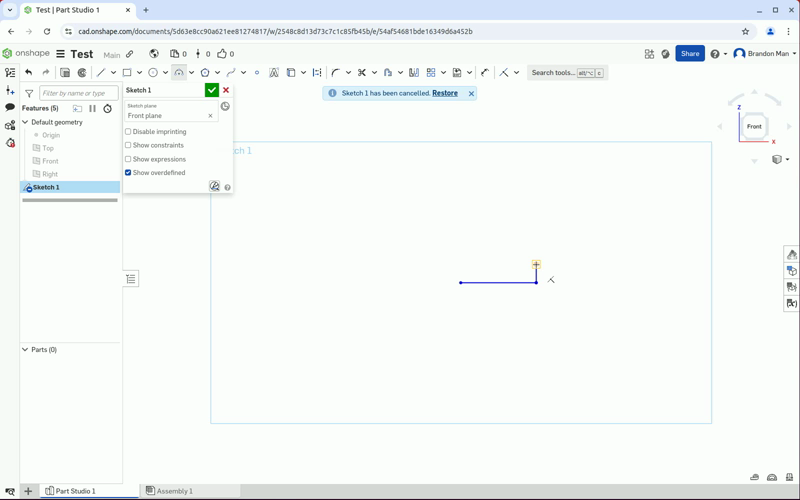
key_down(shift)
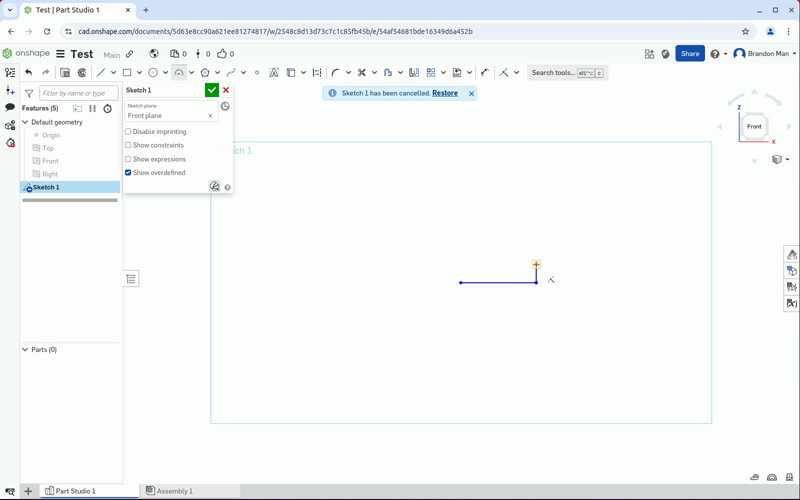
mouse_move(536, 226)
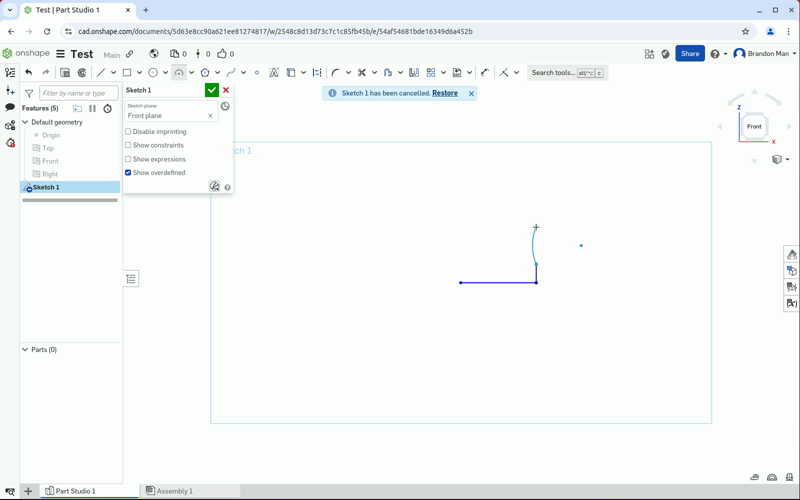
click(536, 226)
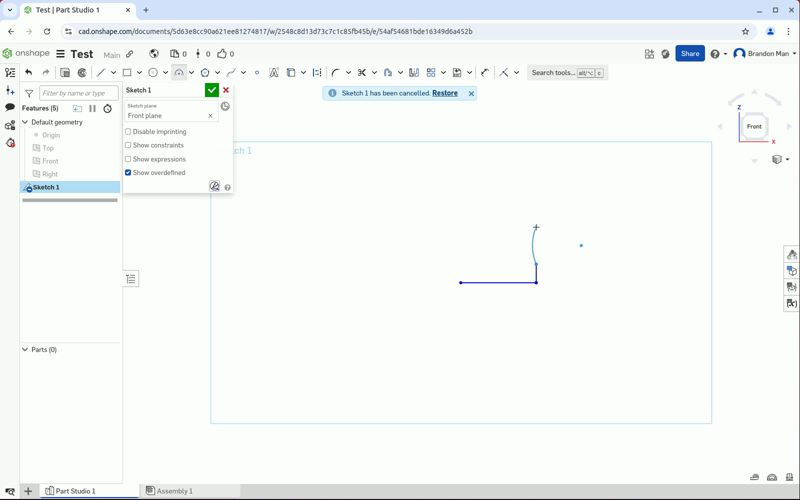
mouse_move(517, 245)
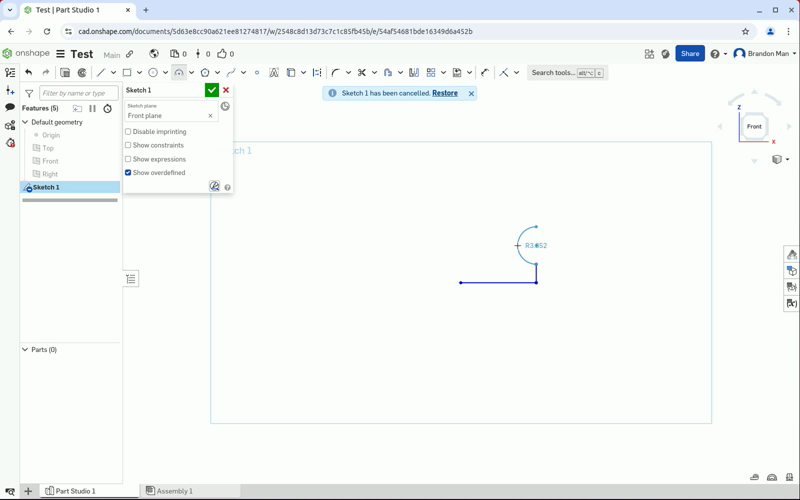
click(517, 245)
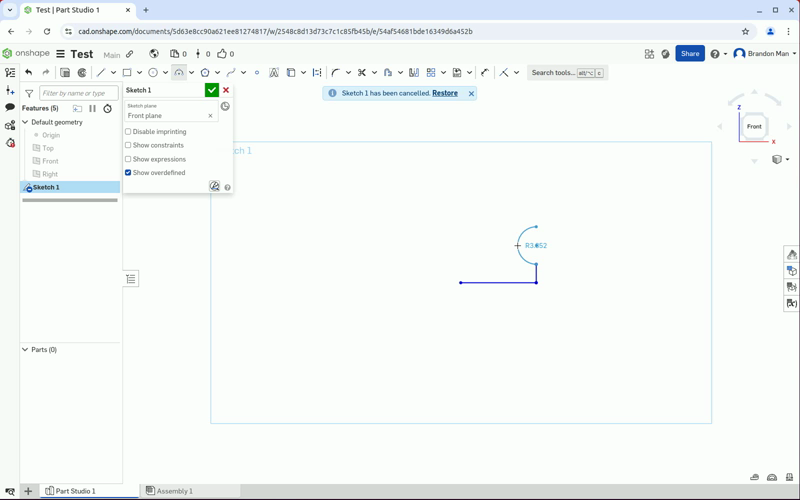
key_up(shift)
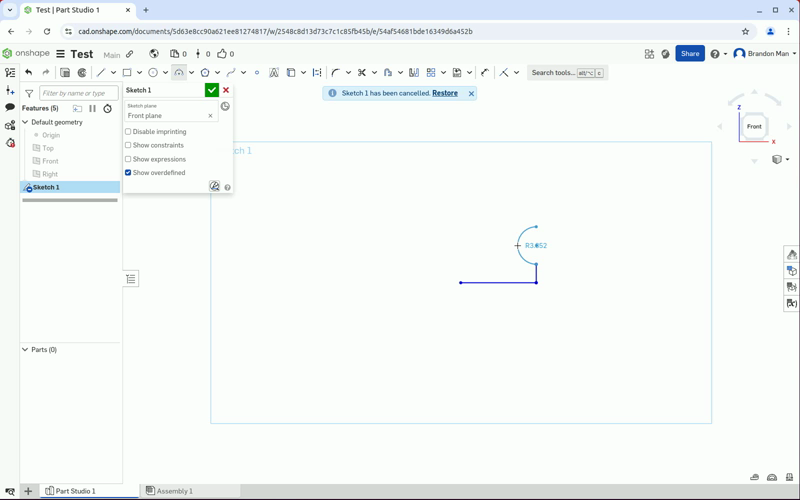
key(esc)
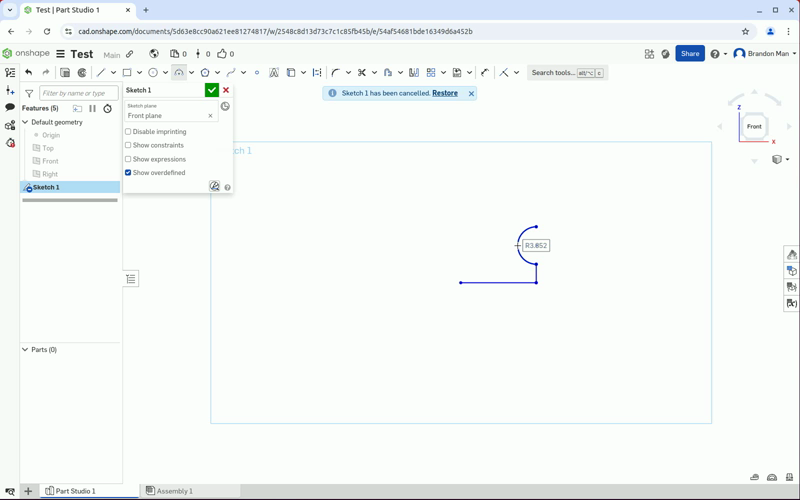
key(l)
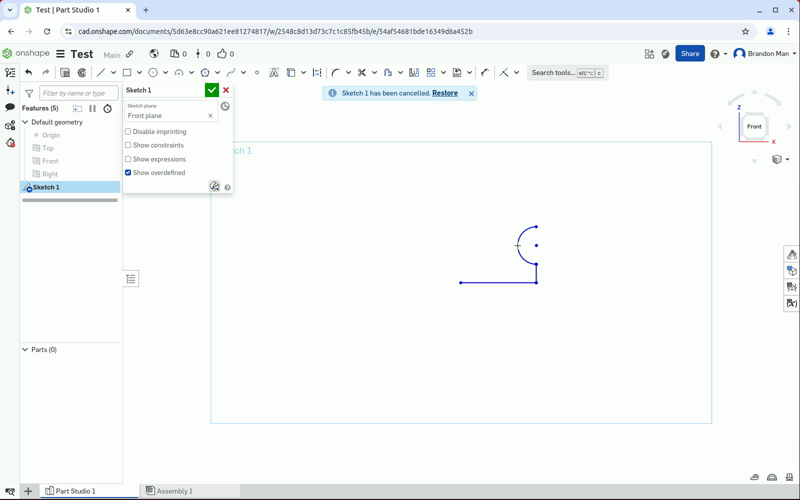
mouse_move(536, 226)
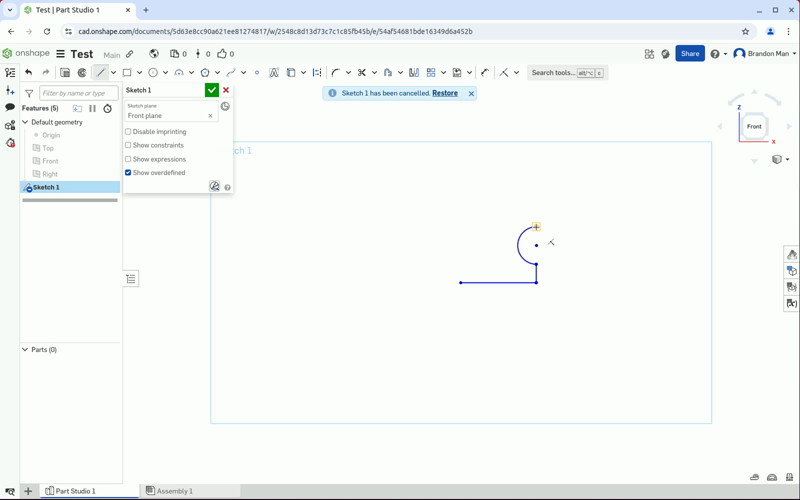
click(536, 226)
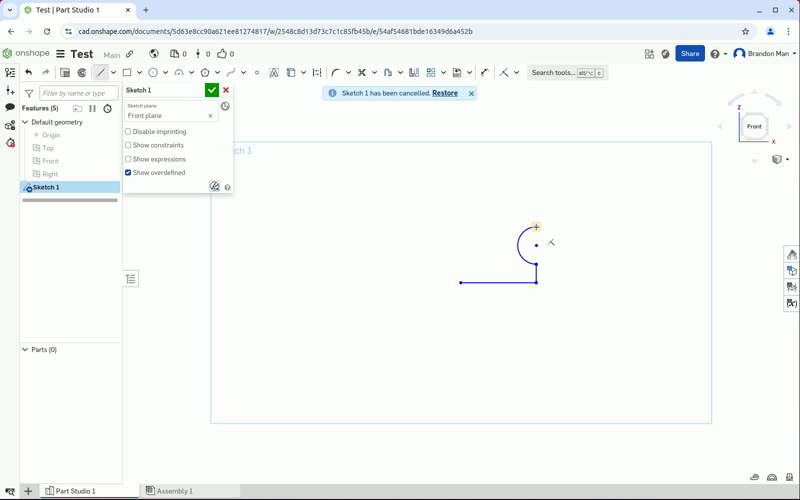
key_down(shift)
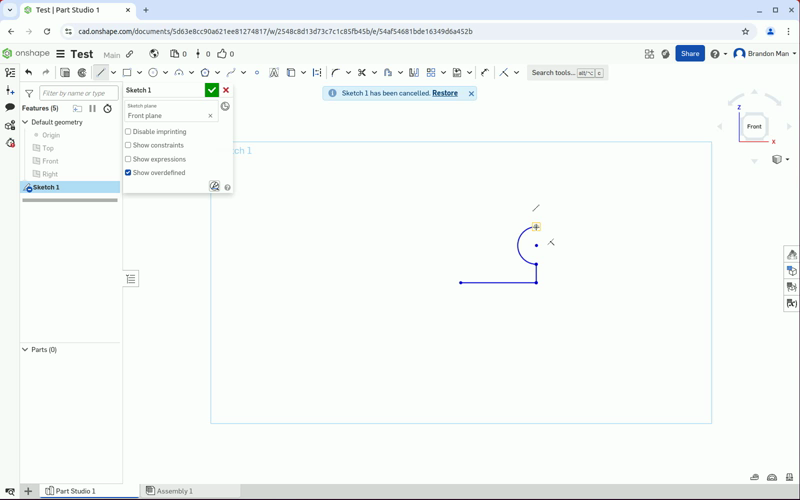
mouse_move(566, 226)
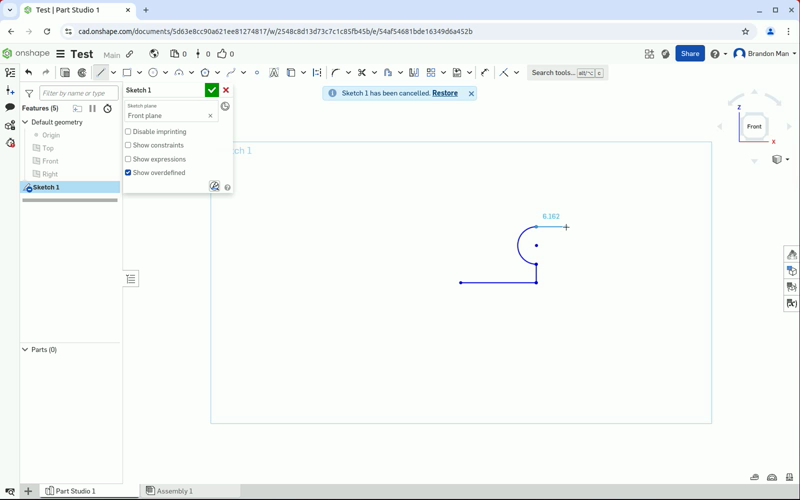
mouse_move(536, 207)
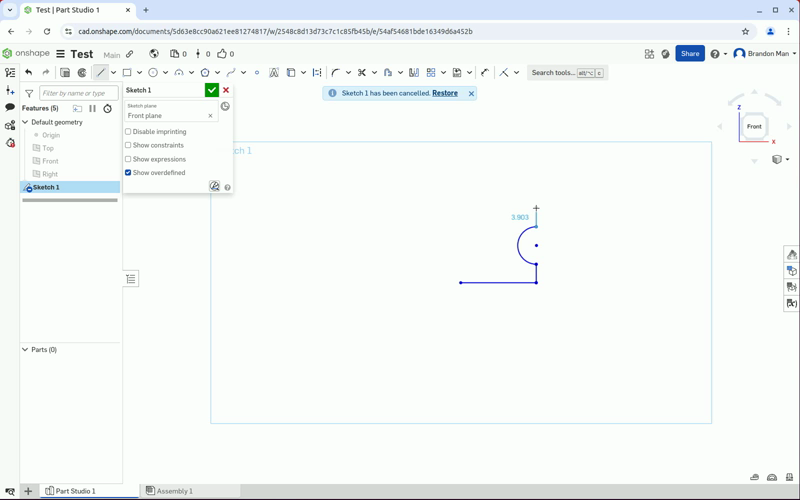
click(536, 207)
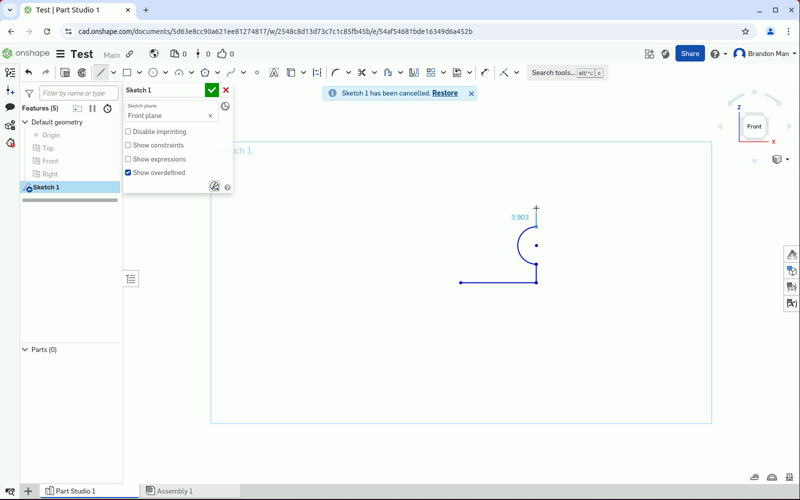
key_up(shift)
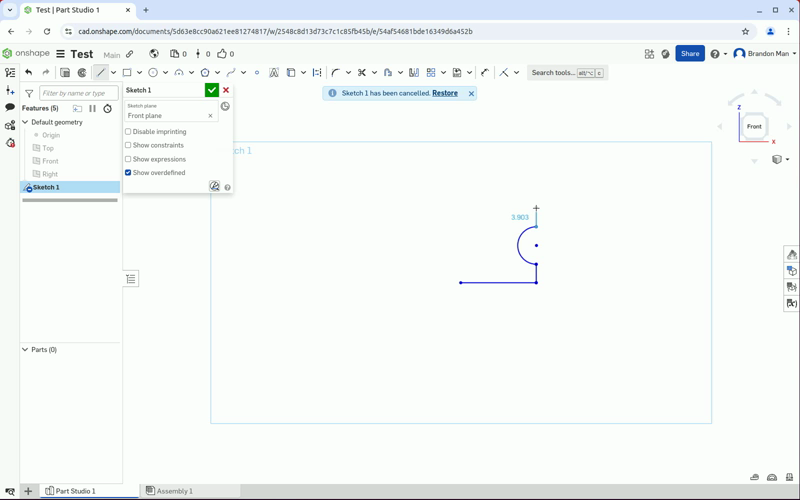
key_down(shift)
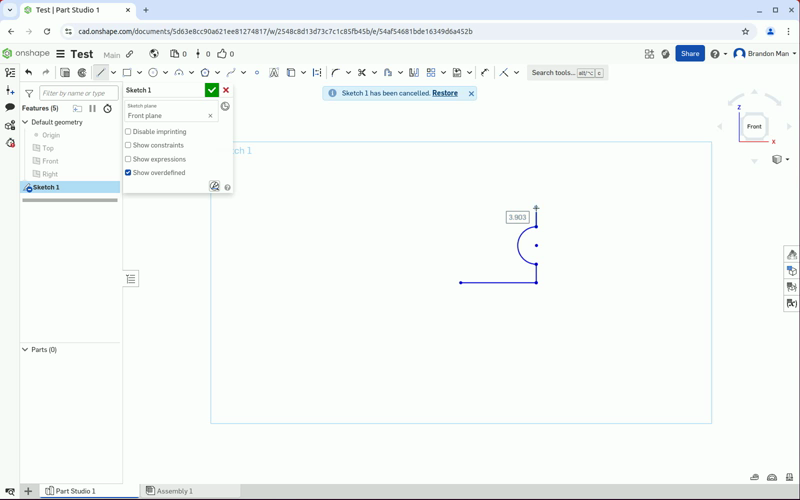
mouse_move(460, 207)
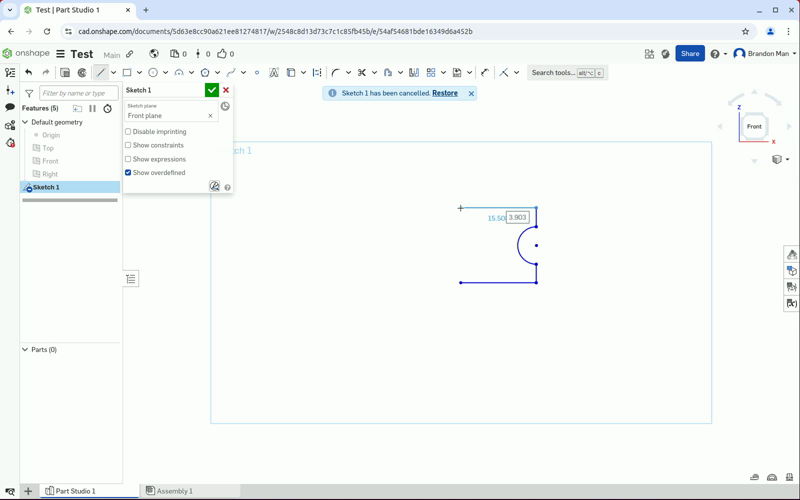
click(460, 207)
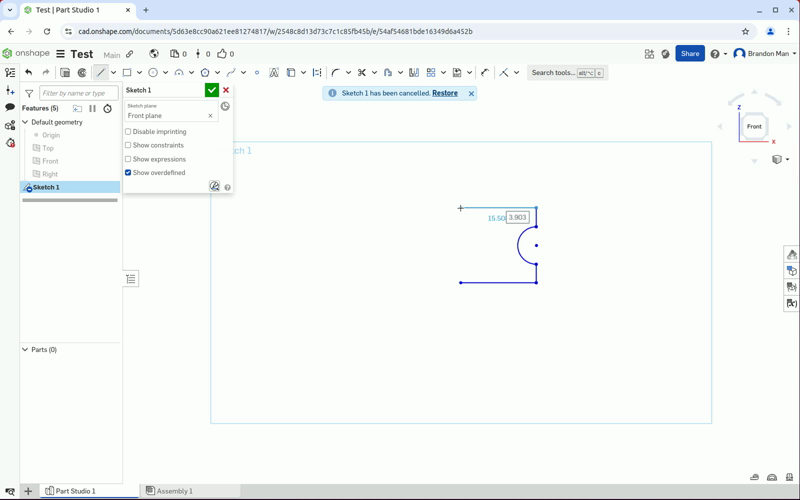
key_up(shift)
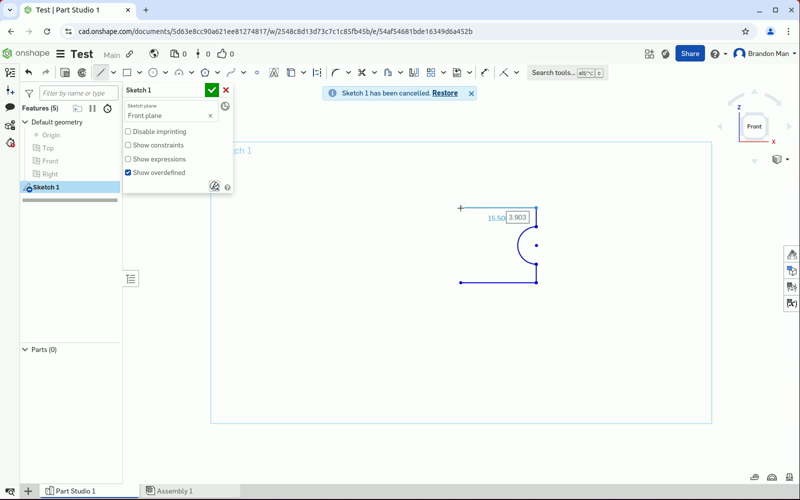
key_down(shift)
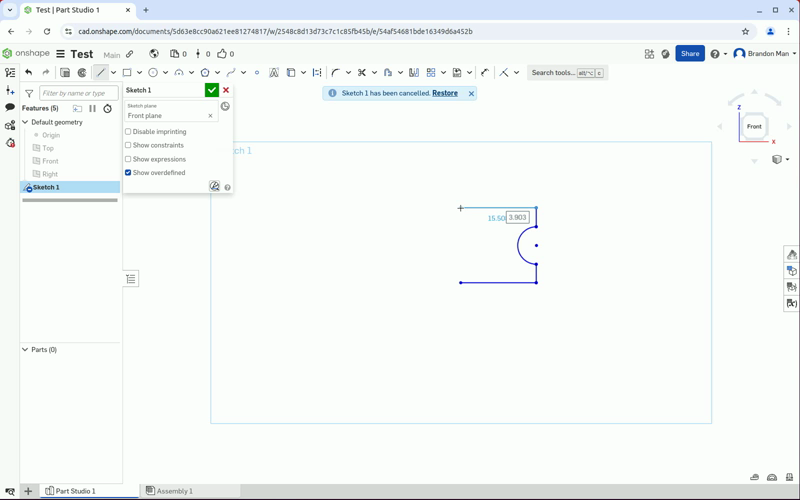
mouse_move(460, 282)
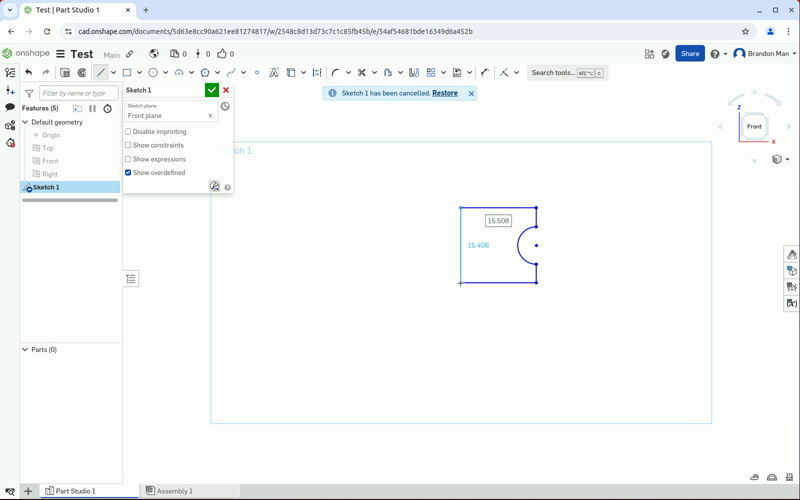
key_up(shift)
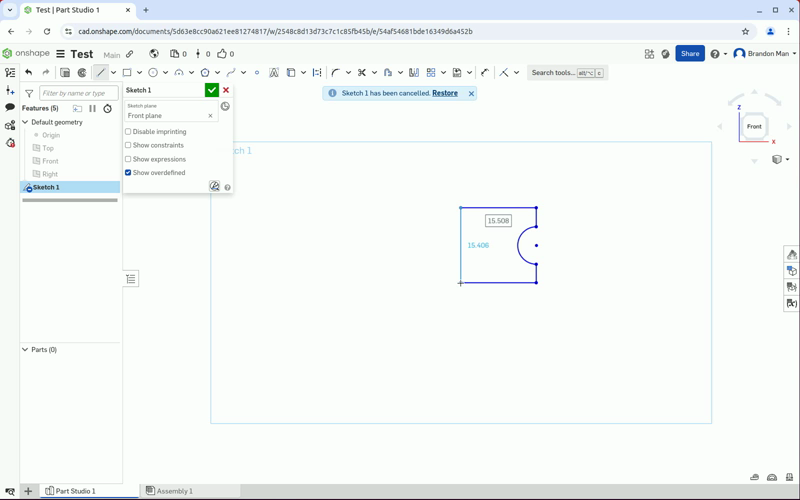
click(460, 282)
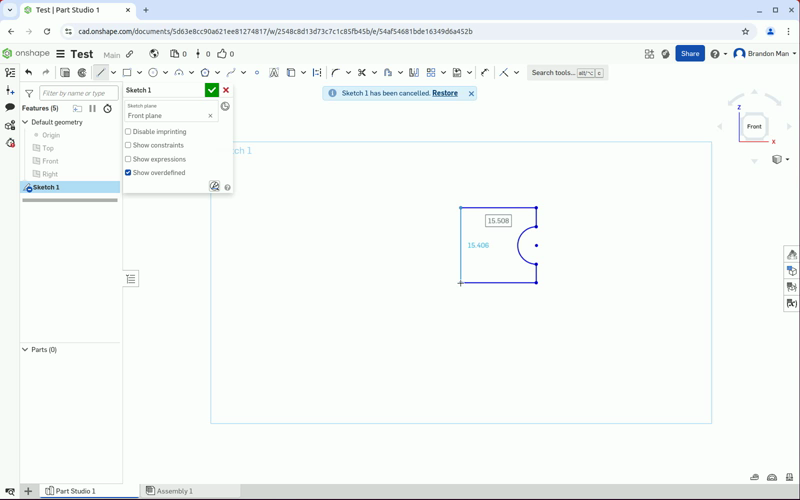
key(esc)
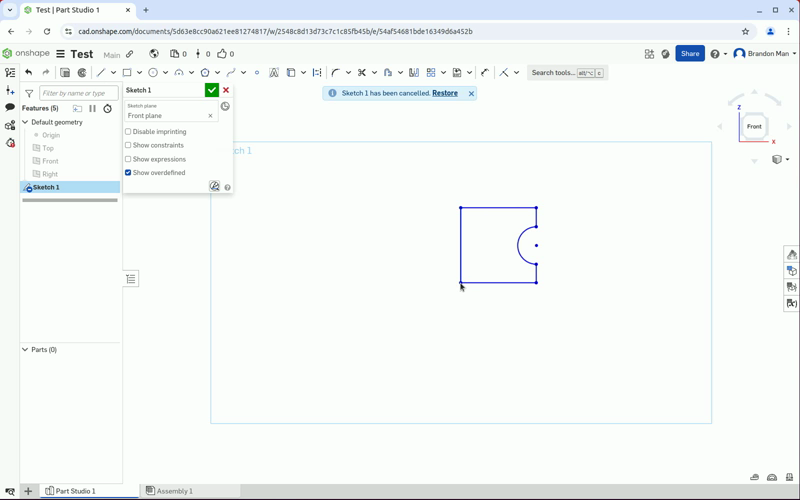
mouse_move(481, 217)
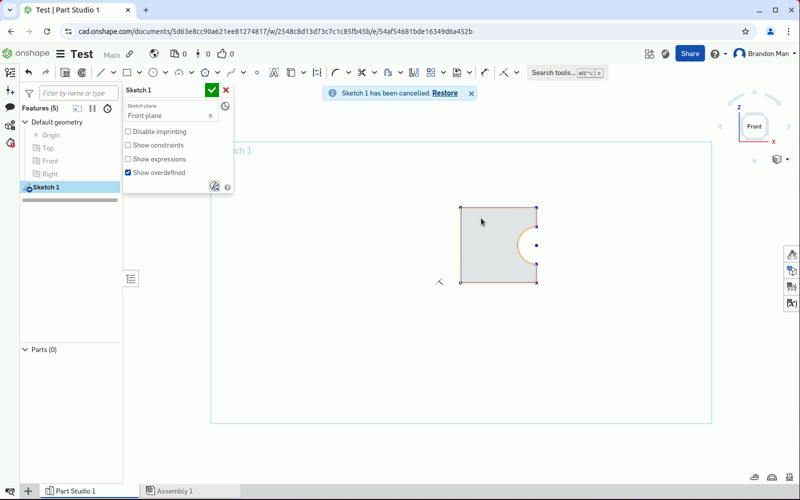
scroll(6)
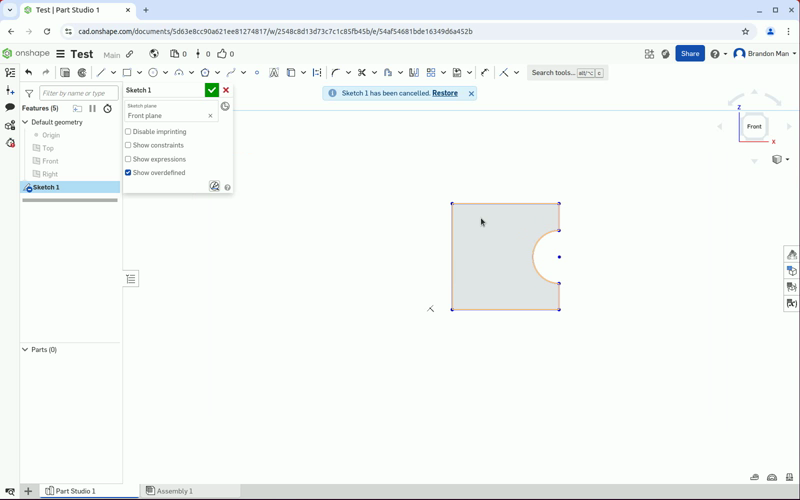
scroll(6)
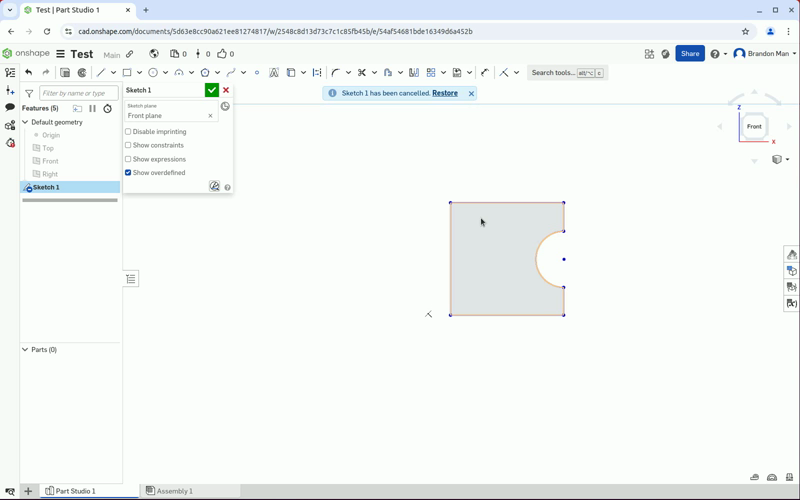
scroll(6)
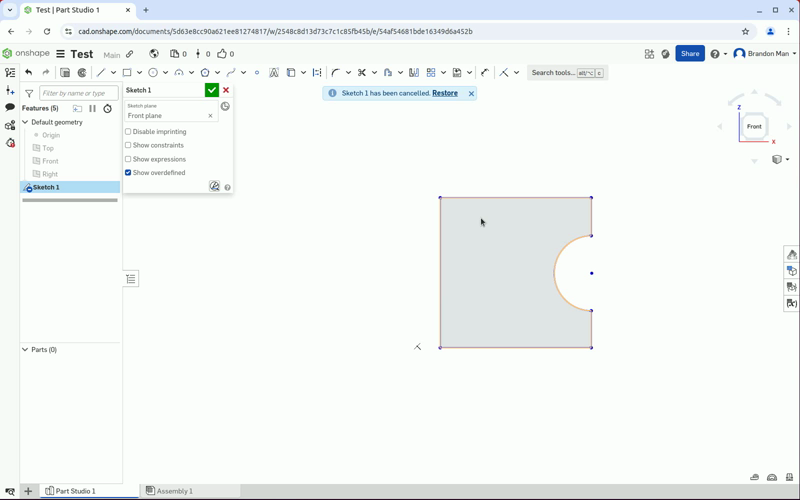
scroll(6)
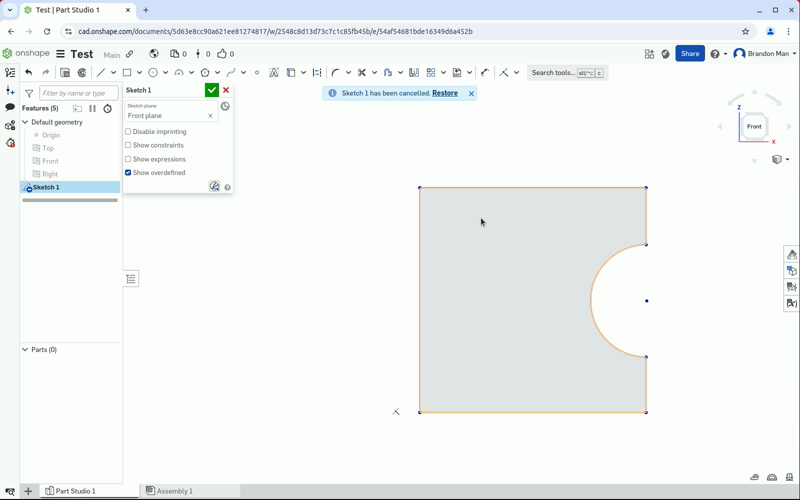
scroll(6)
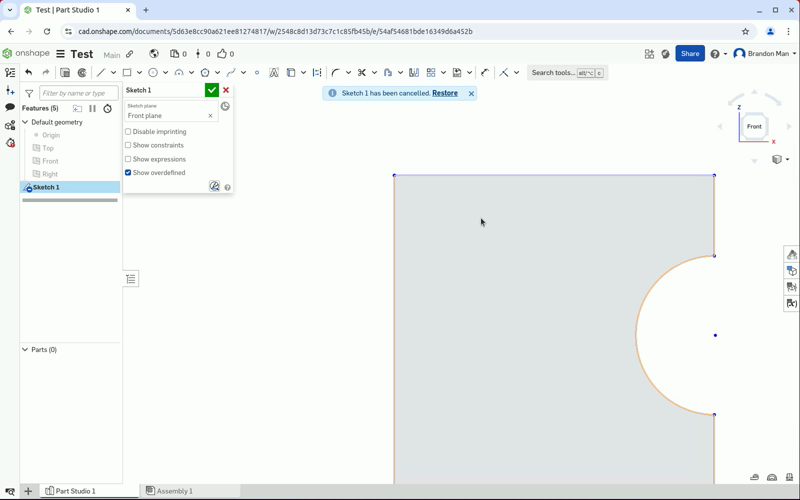
scroll(6)
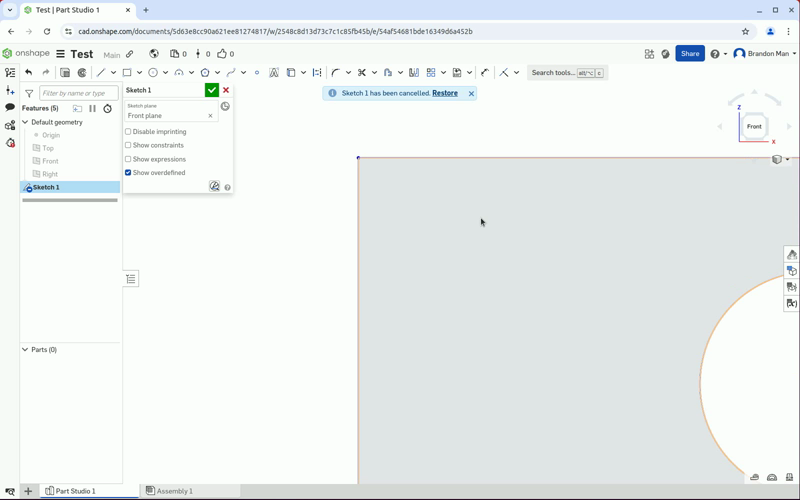
scroll(6)
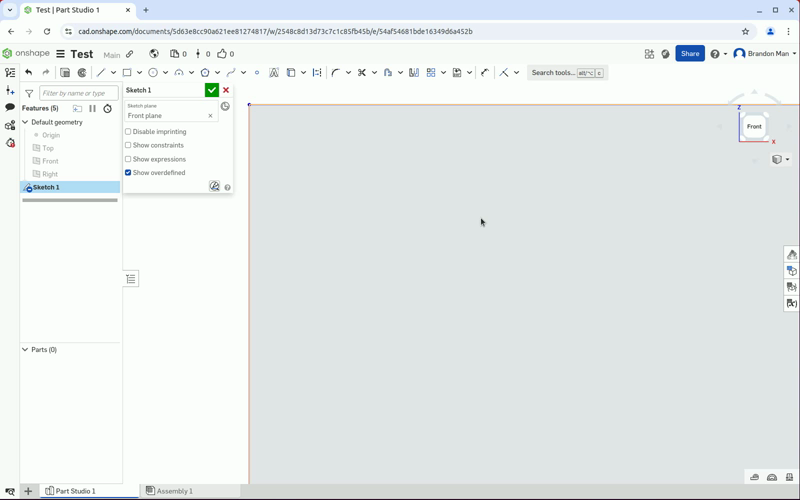
click(481, 217)
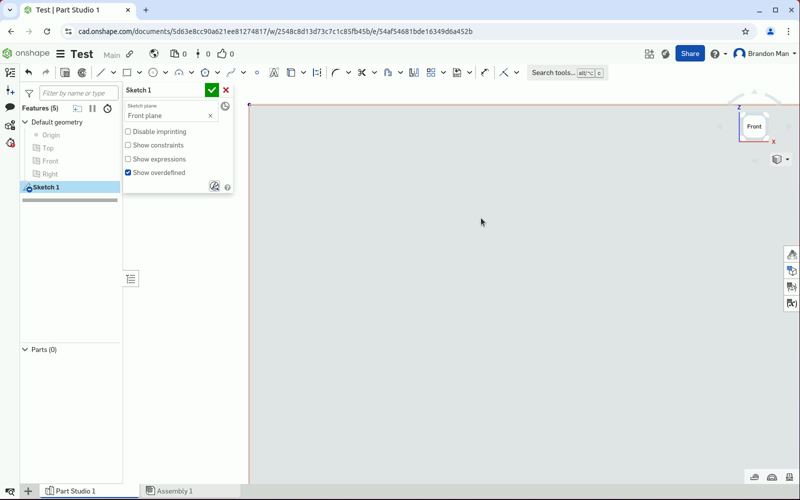
scroll(-6)
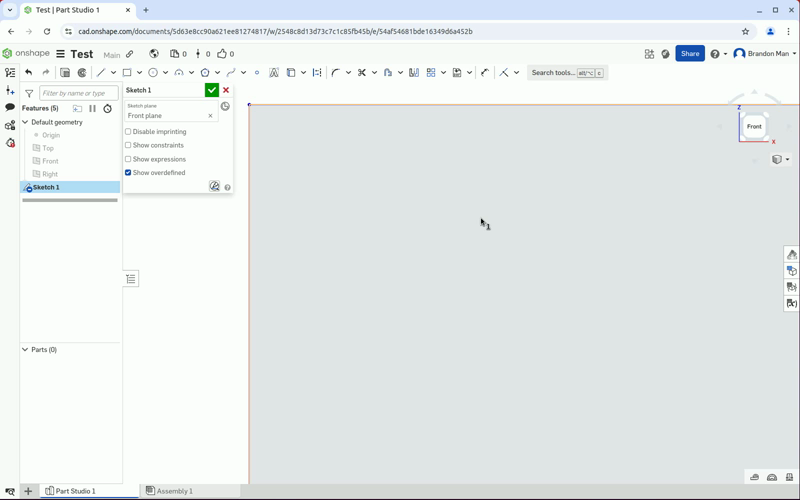
scroll(-6)
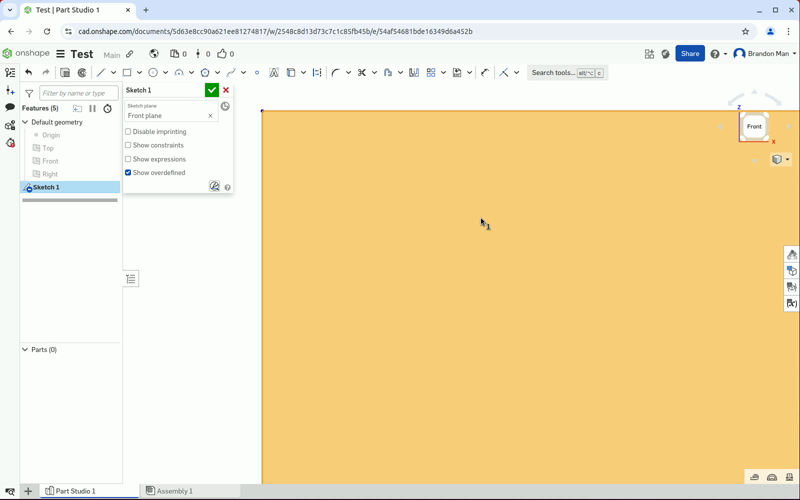
scroll(-6)
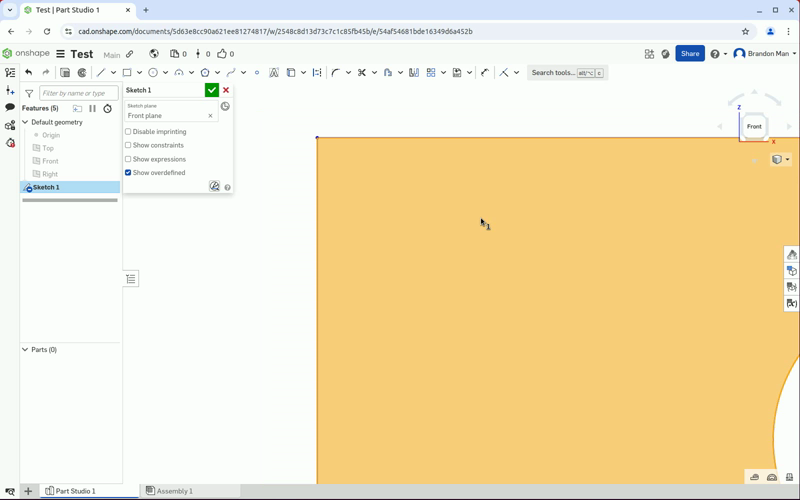
scroll(-6)
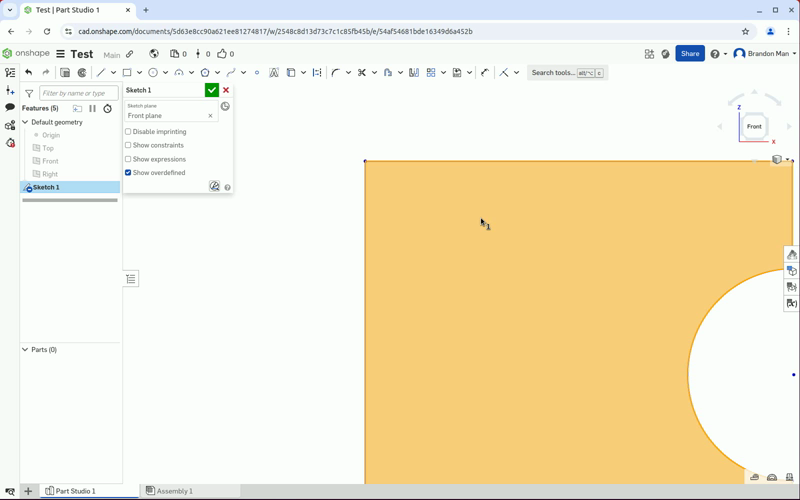
scroll(-6)
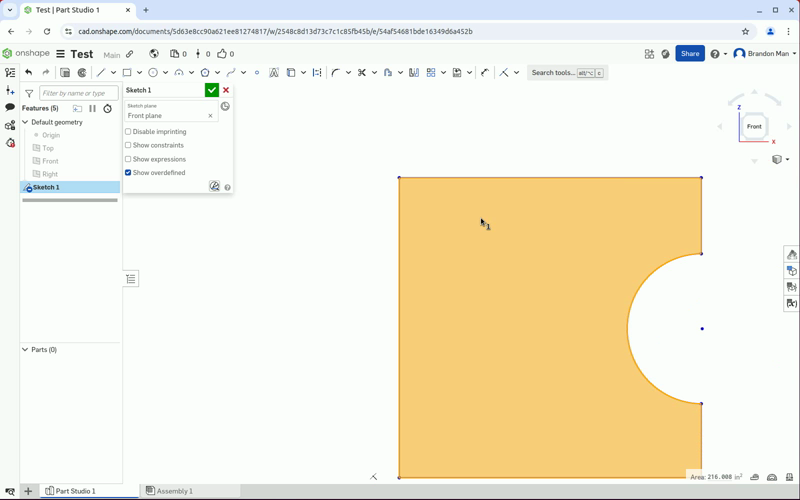
scroll(-6)
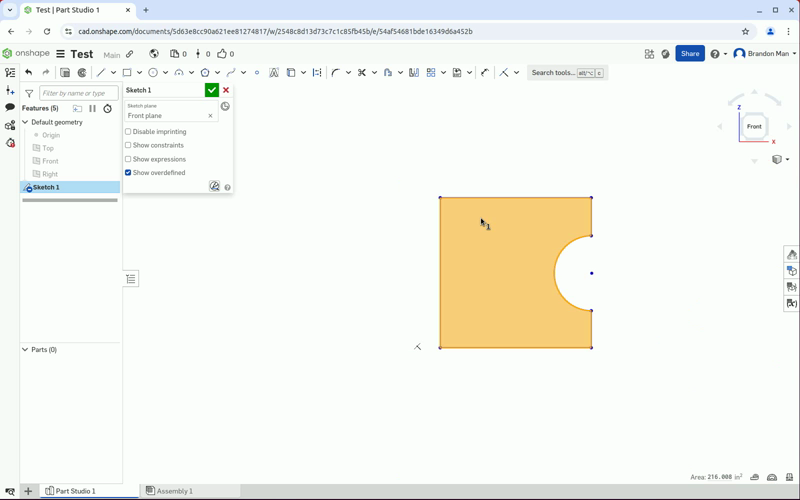
scroll(-6)
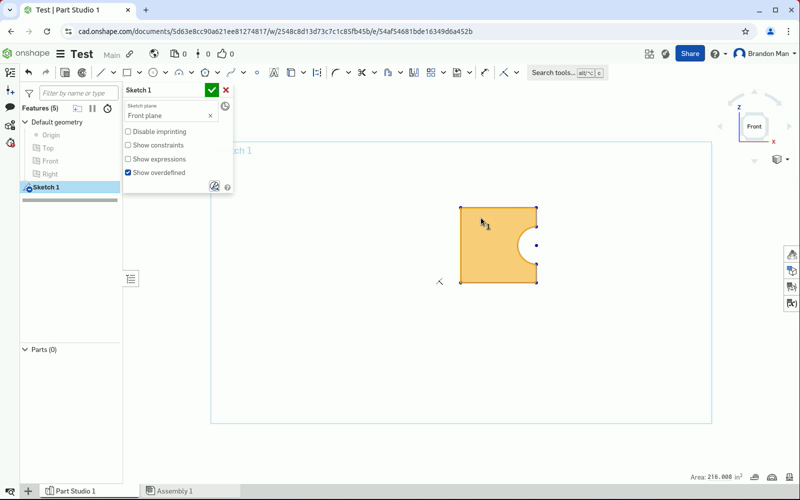
mouse_move(73, 352)
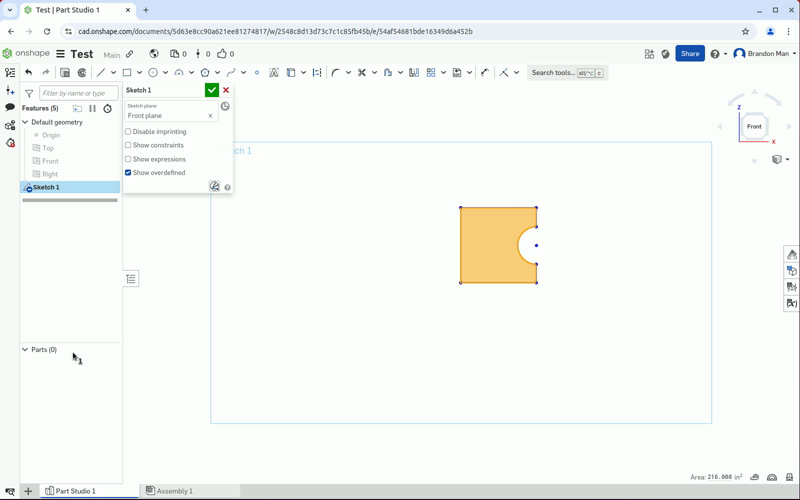
key(shift+y)
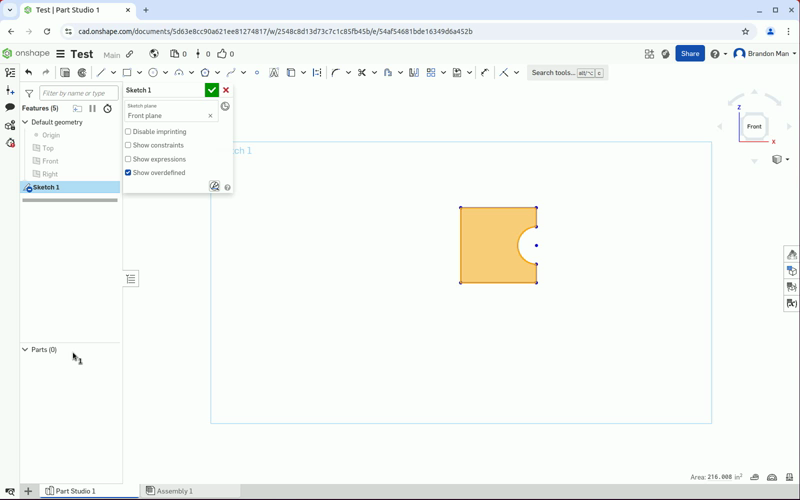
key(shift+e)
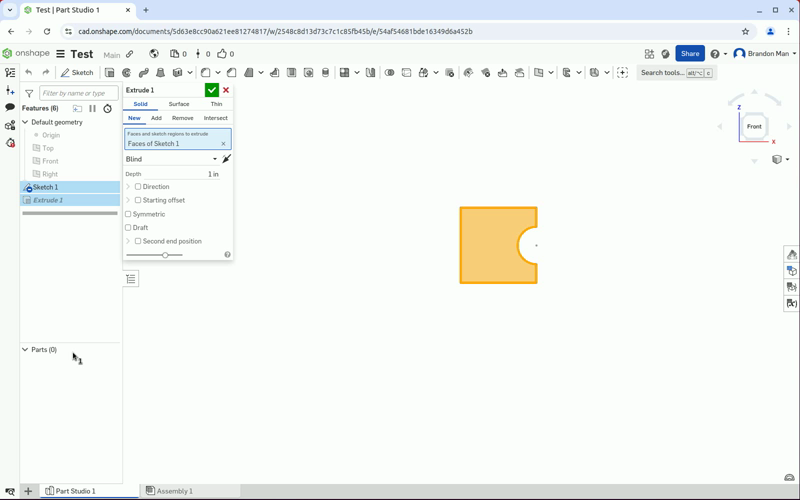
mouse_move(143, 106)
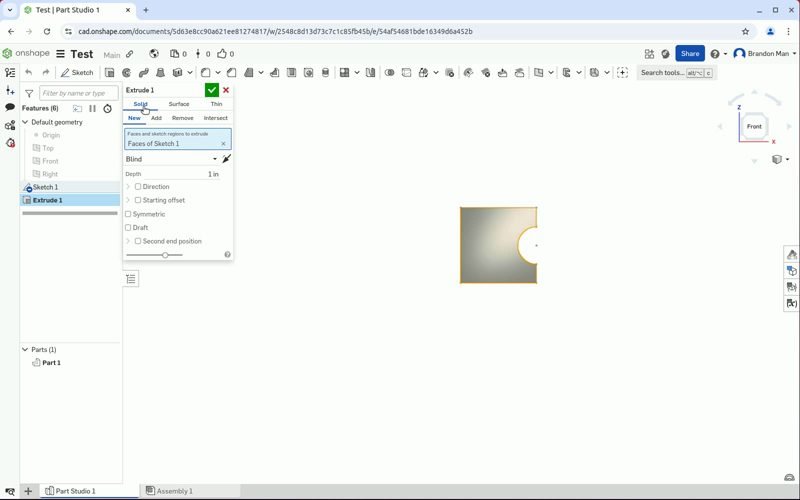
click(143, 106)
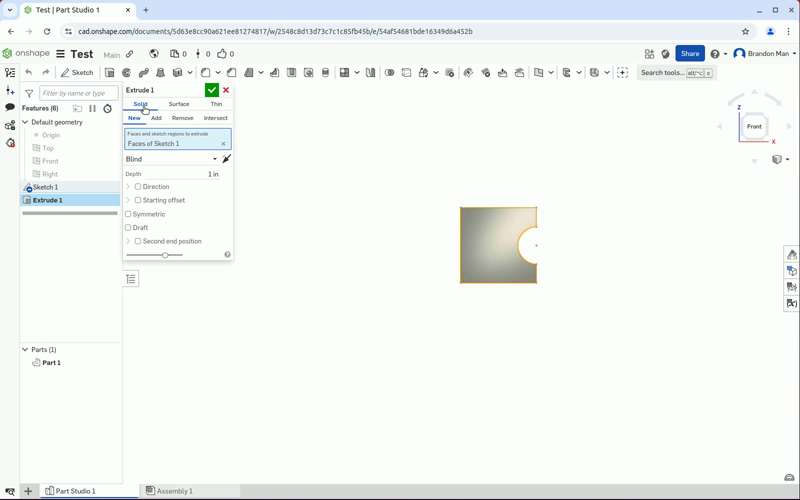
mouse_move(137, 120)
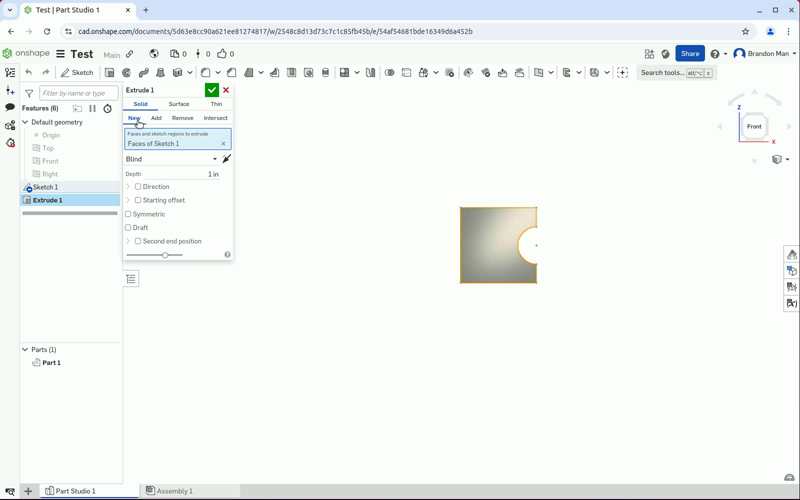
click(137, 120)
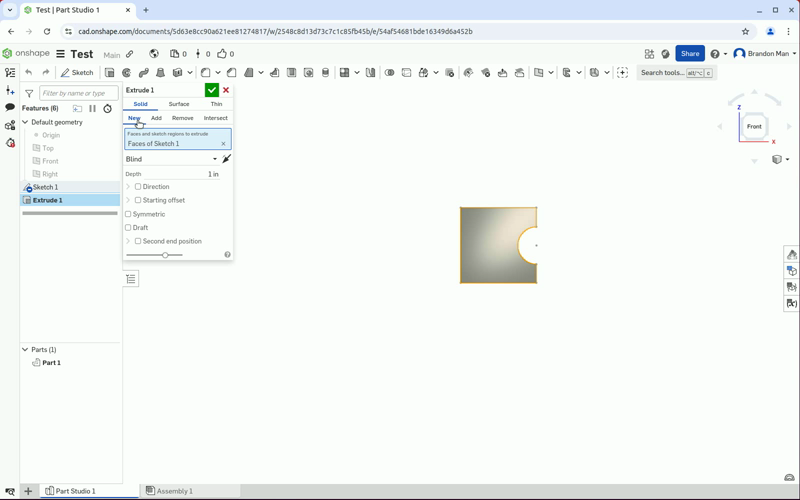
key(tab, 4)
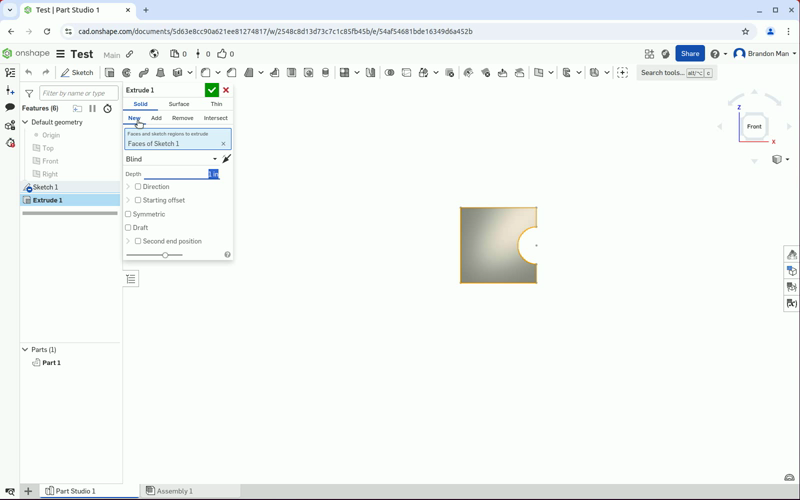
text(-7.703)
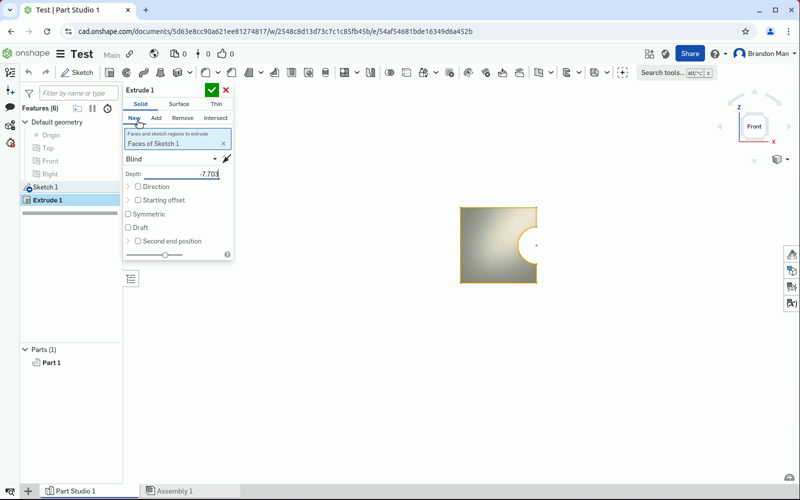
key(enter)
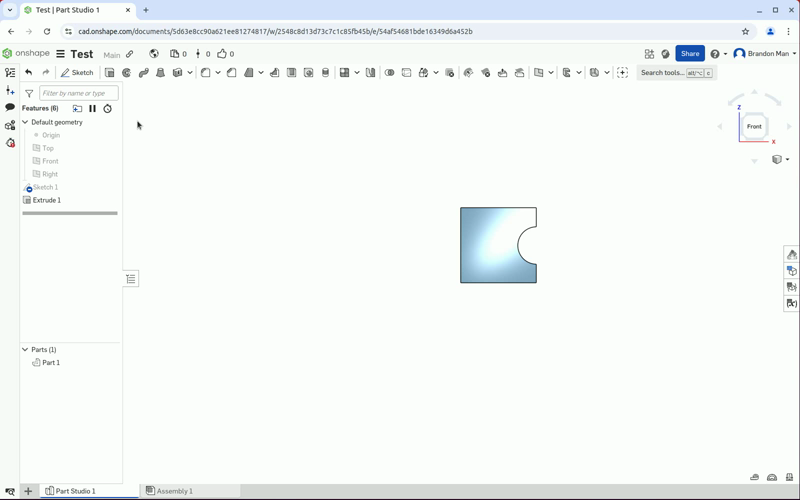
key(shift+h)
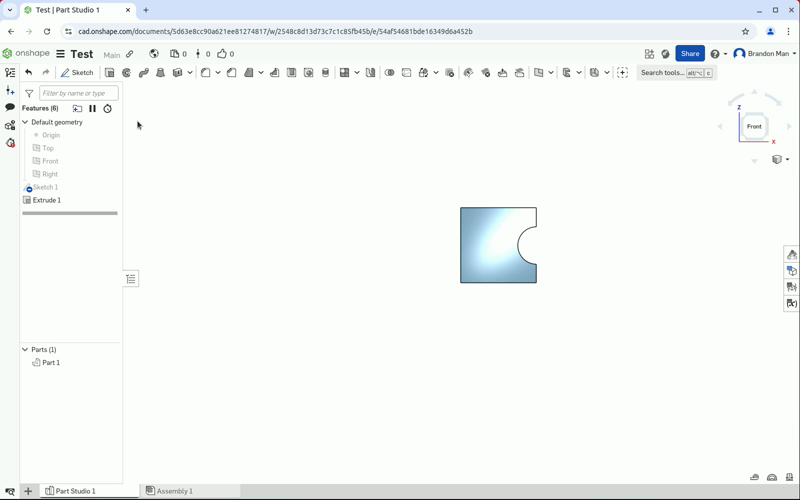
key(shift+h)
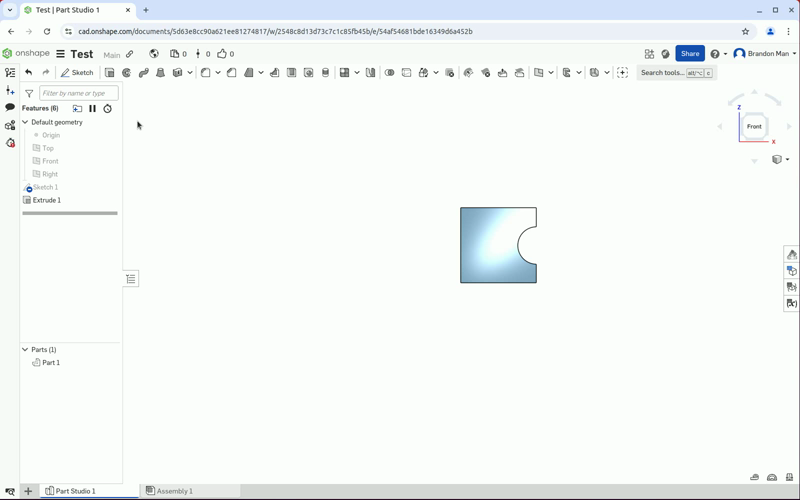
mouse_move(73, 189)
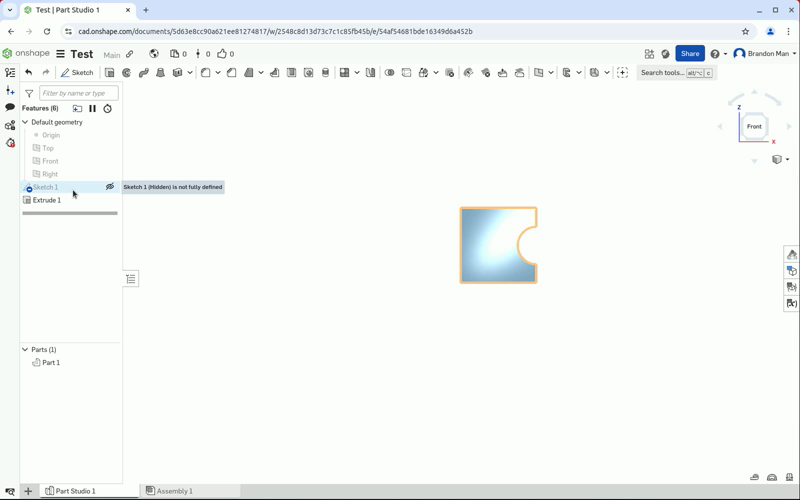
click(73, 189)
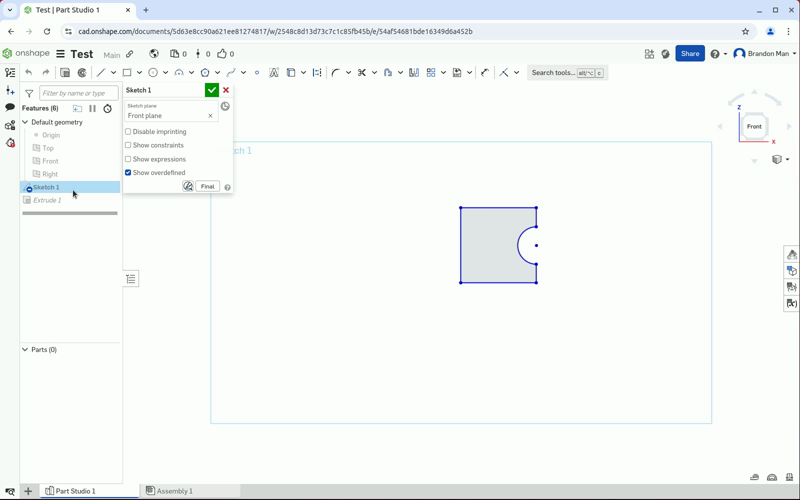
mouse_move(229, 92)
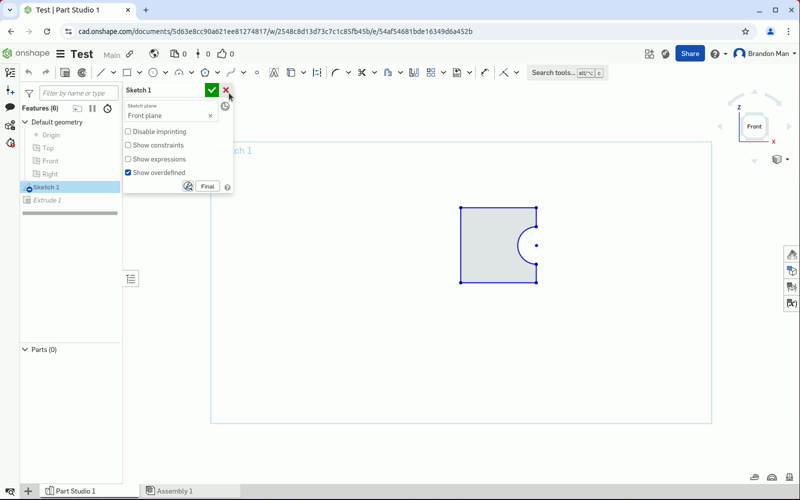
click(229, 92)
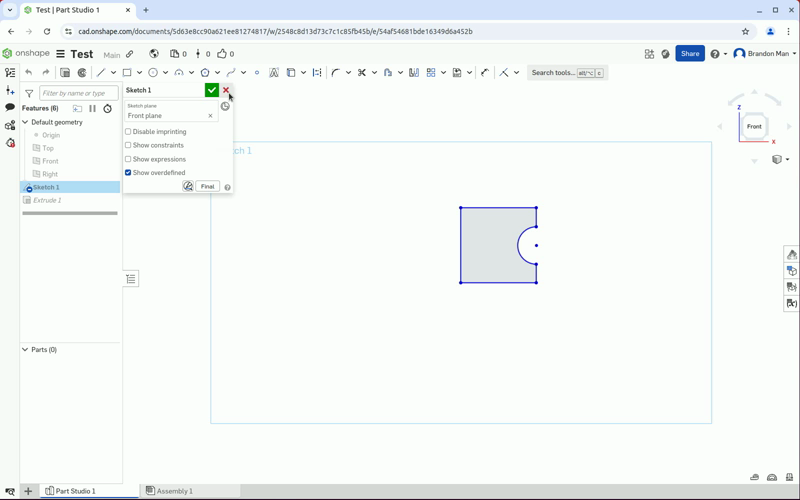
key(shift+s)
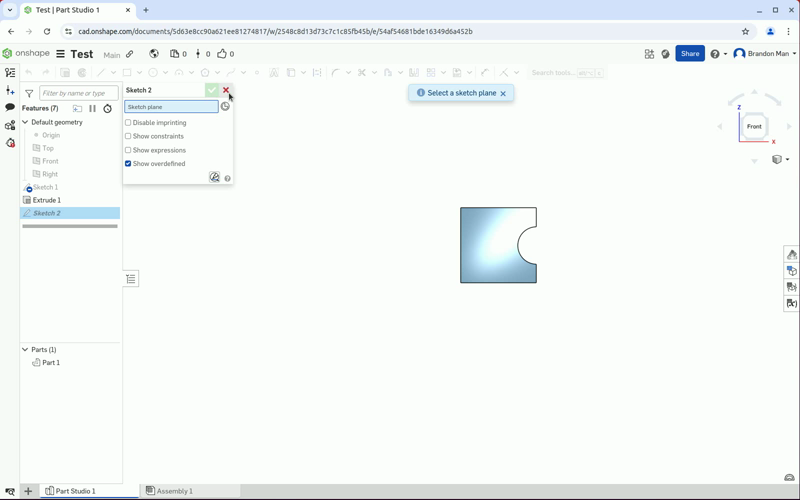
mouse_move(73, 163)
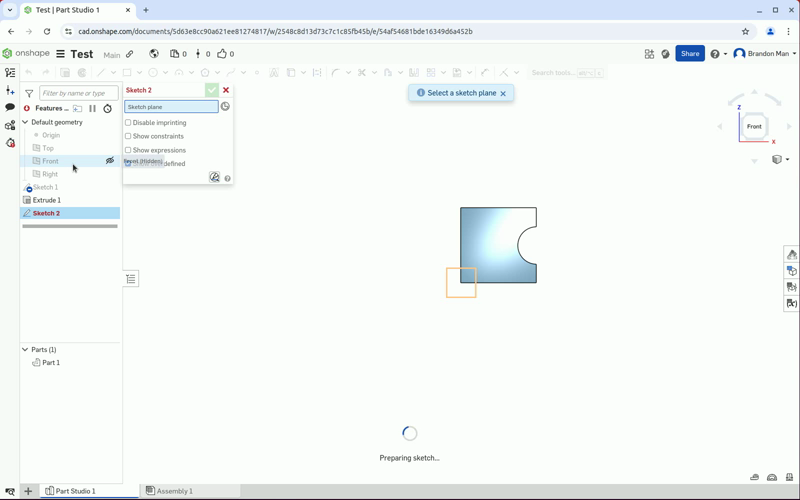
click(73, 163)
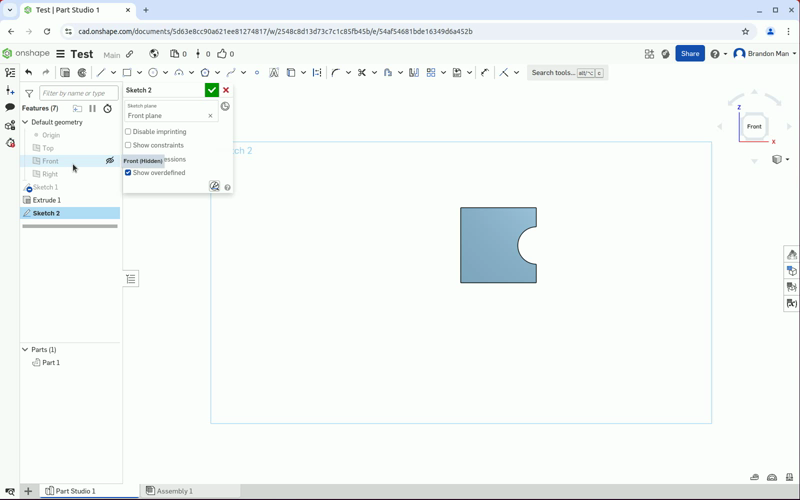
mouse_move(73, 352)
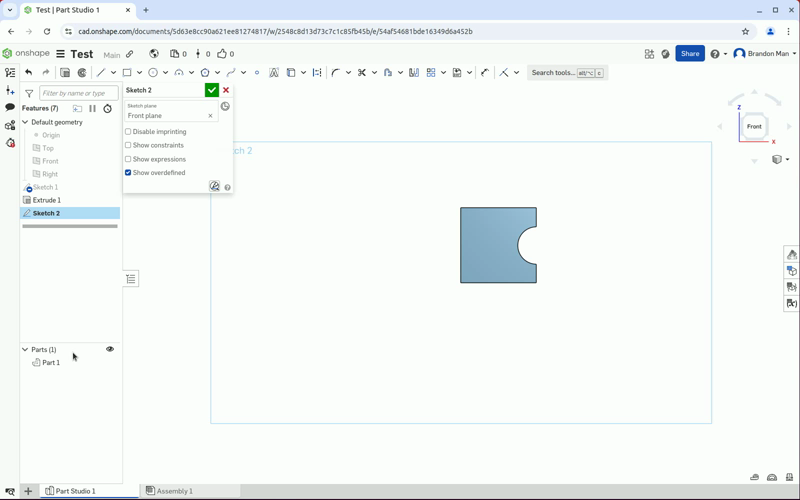
key(y)
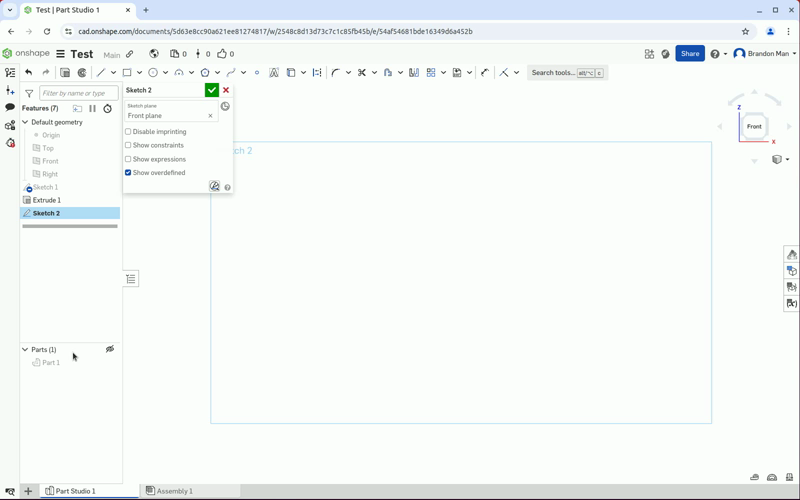
key(a)
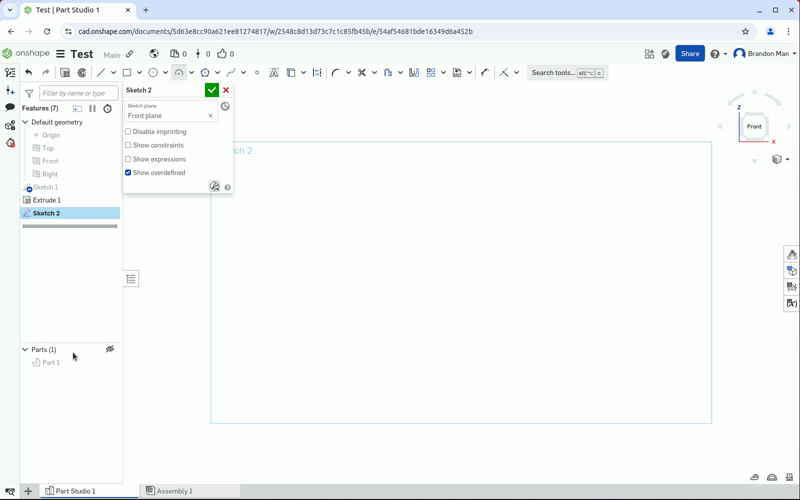
key_down(shift)
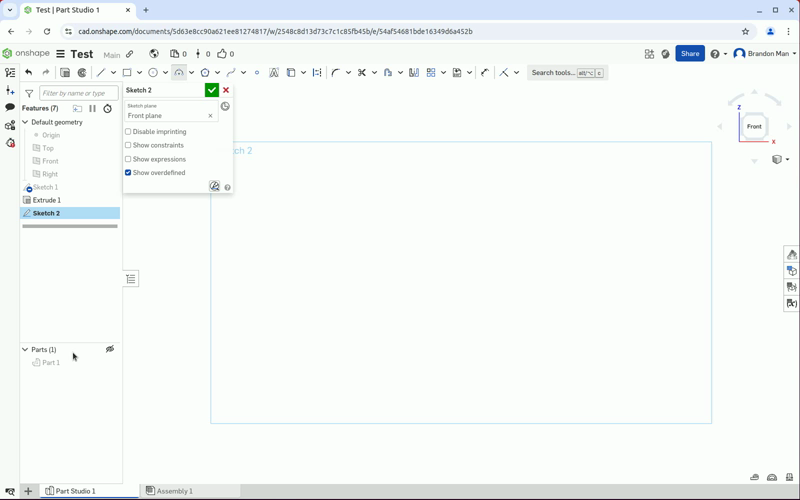
mouse_move(535, 282)
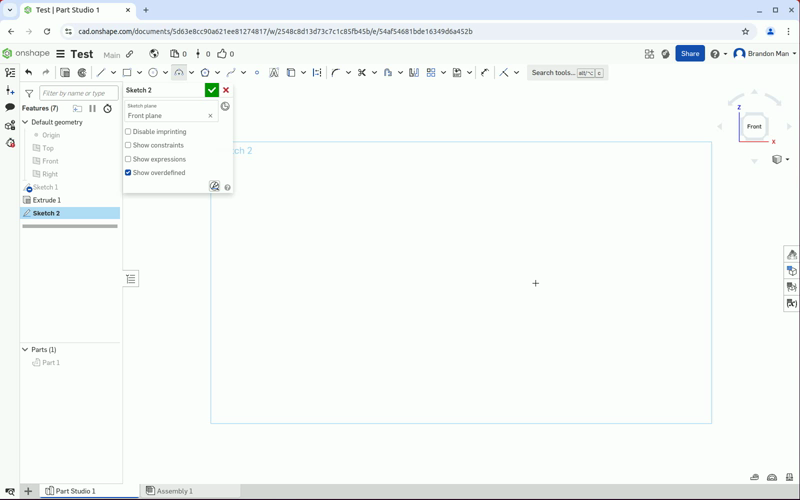
click(535, 282)
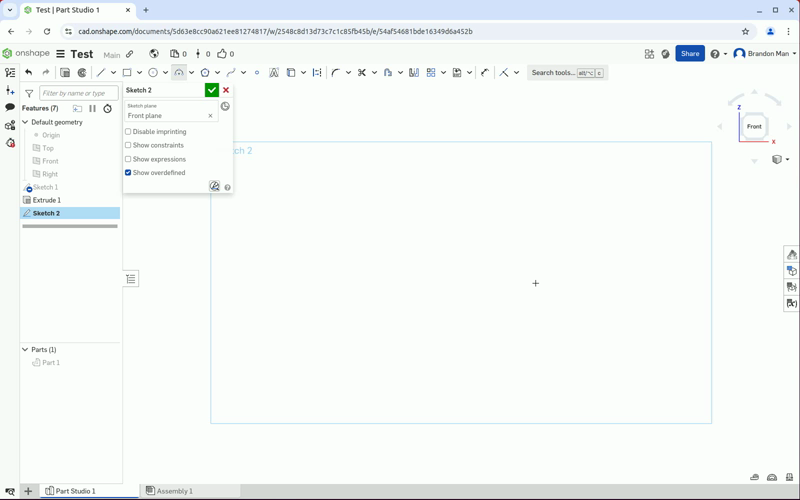
key_up(shift)
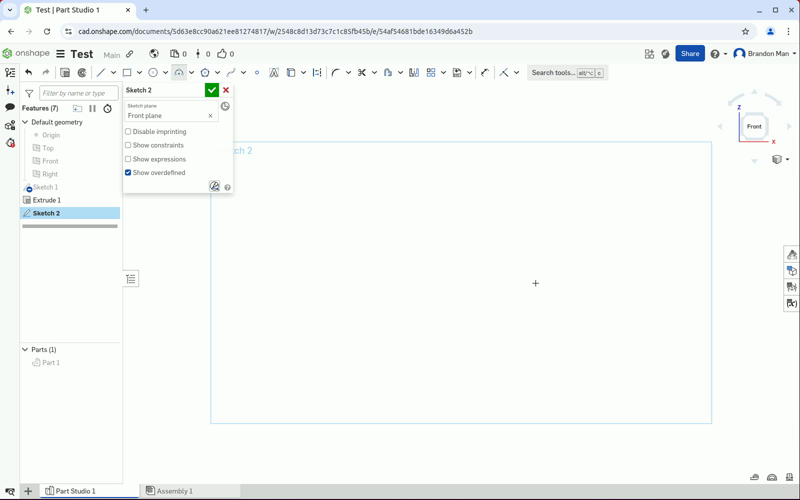
key_down(shift)
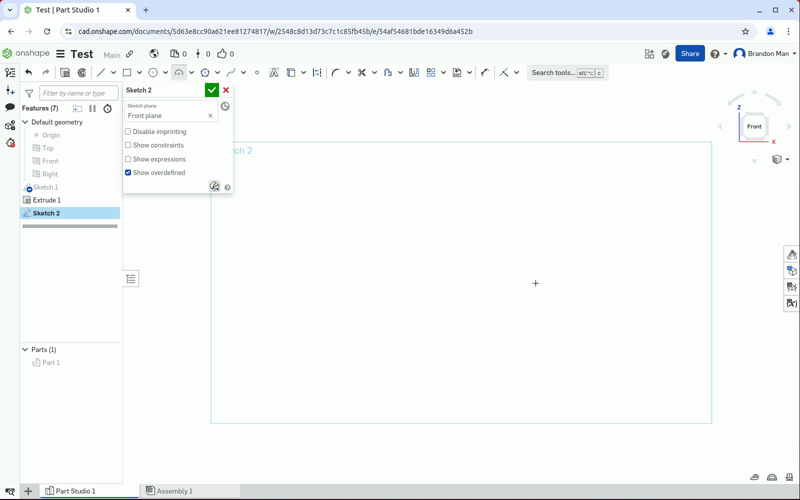
mouse_move(535, 207)
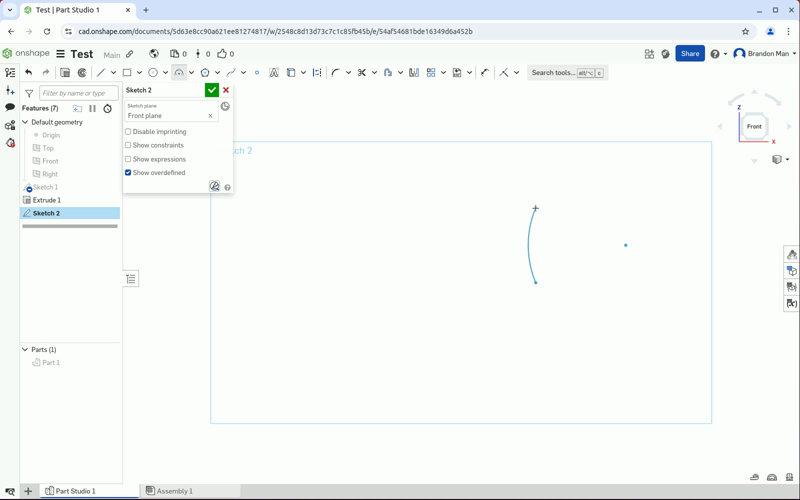
click(535, 207)
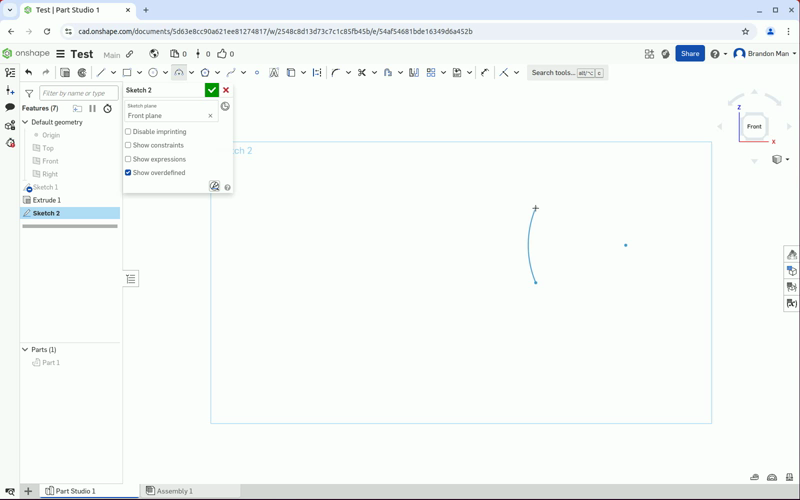
mouse_move(573, 245)
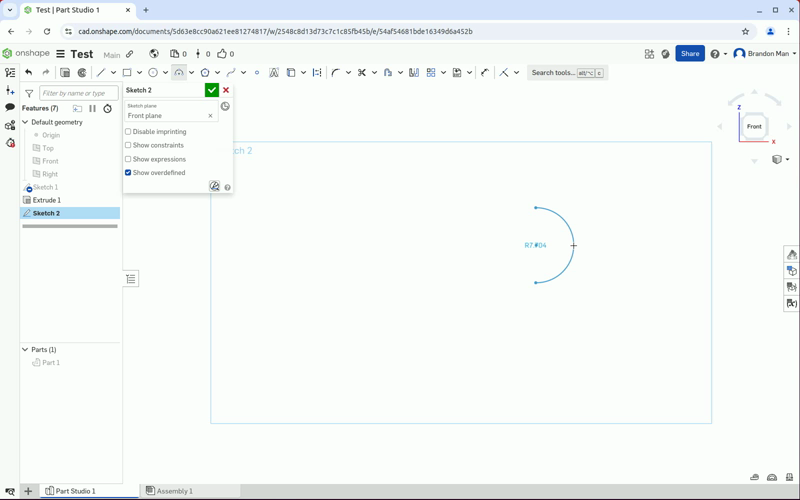
click(573, 245)
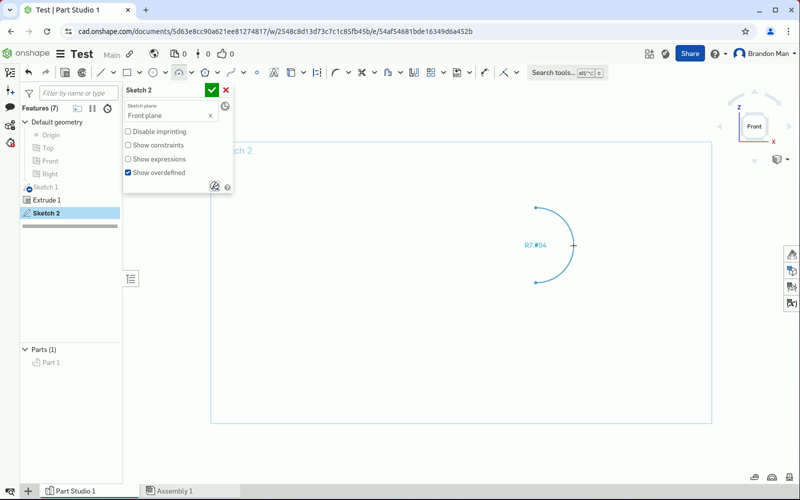
key_up(shift)
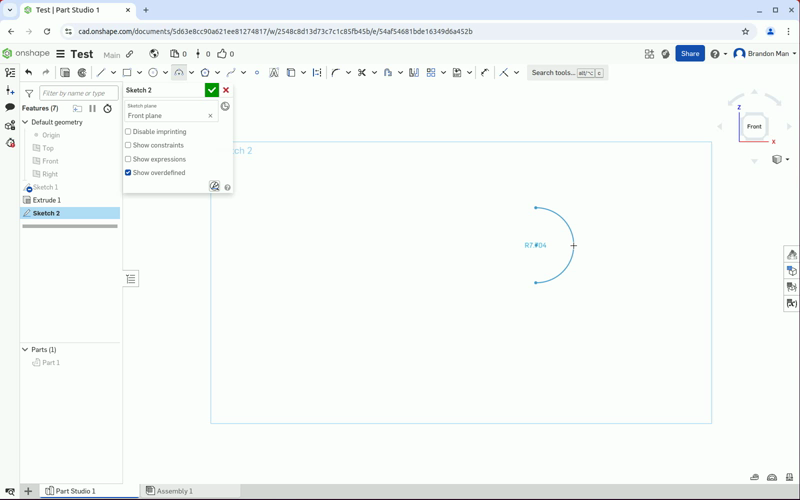
key(esc)
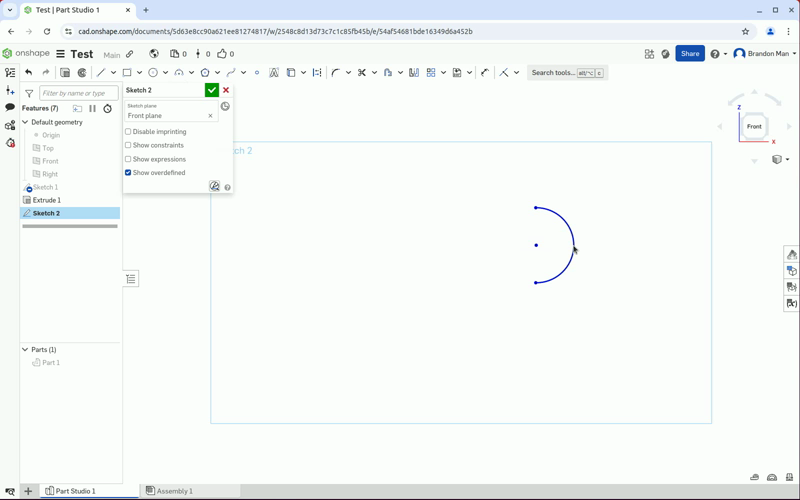
key(l)
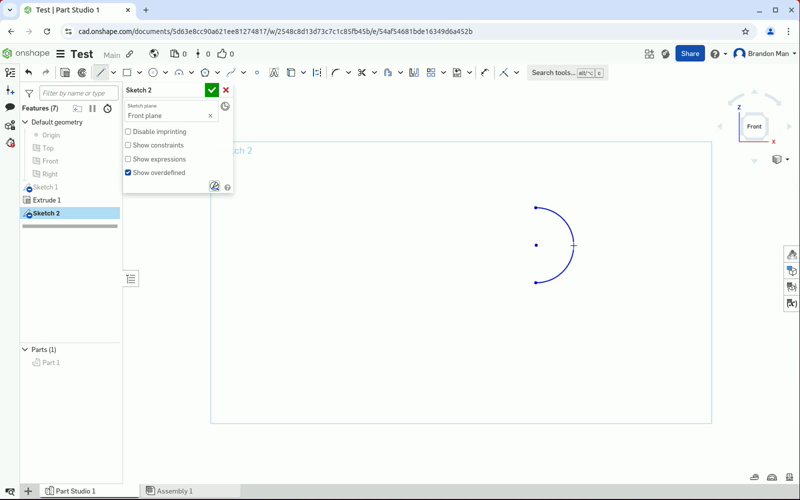
mouse_move(535, 207)
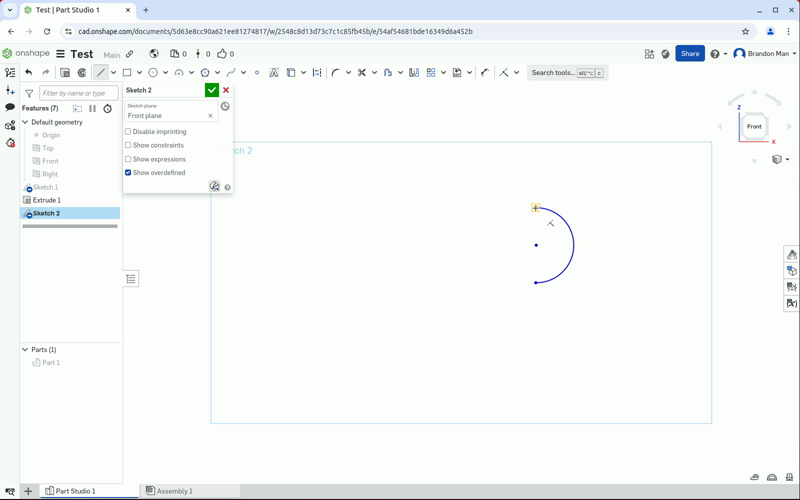
click(535, 207)
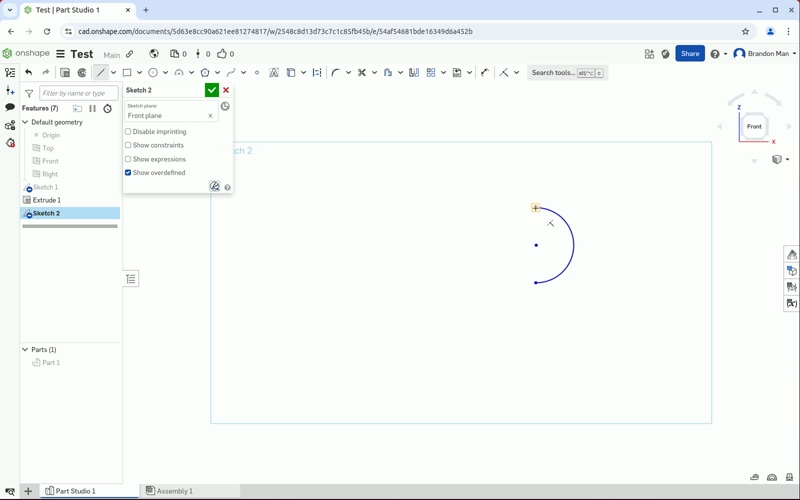
key_down(shift)
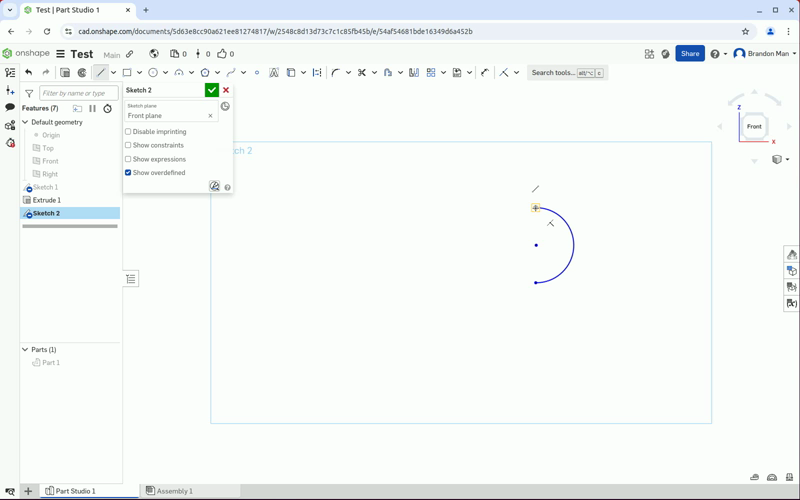
mouse_move(565, 207)
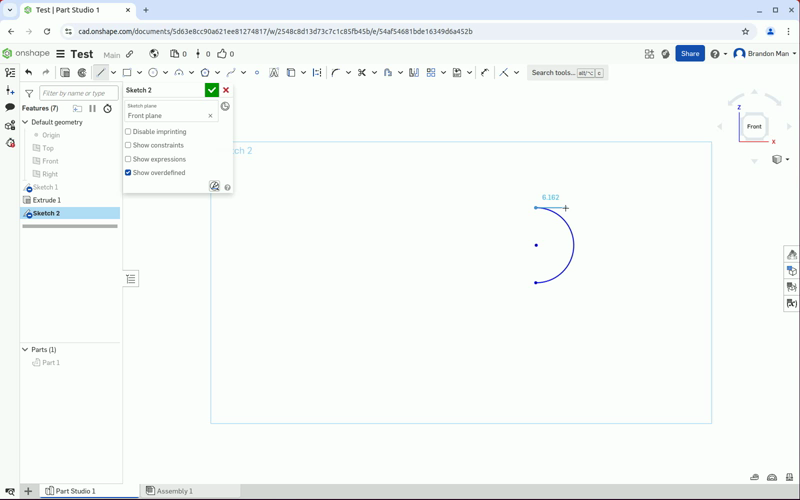
mouse_move(535, 226)
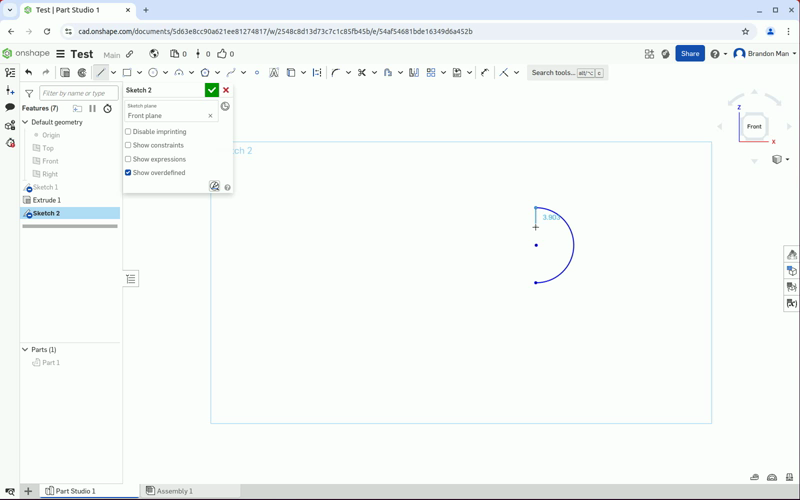
click(535, 226)
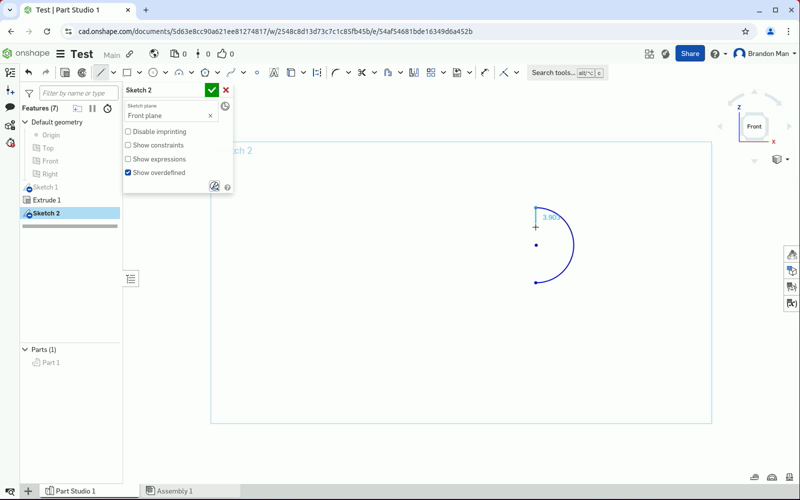
key_up(shift)
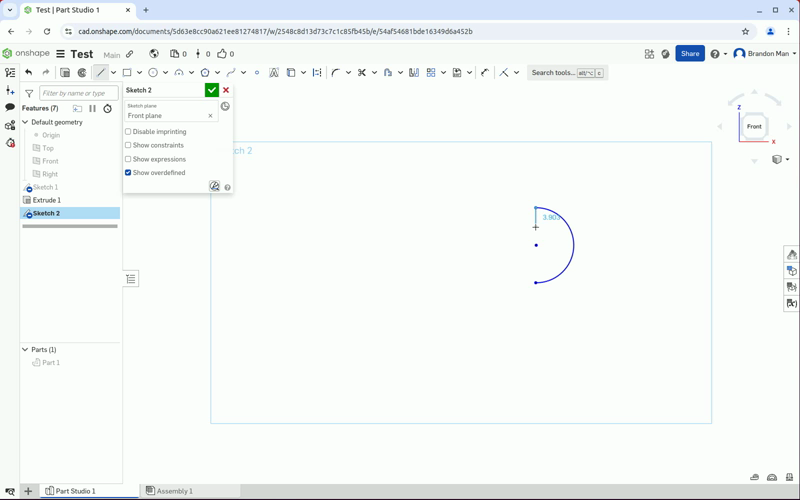
key(esc)
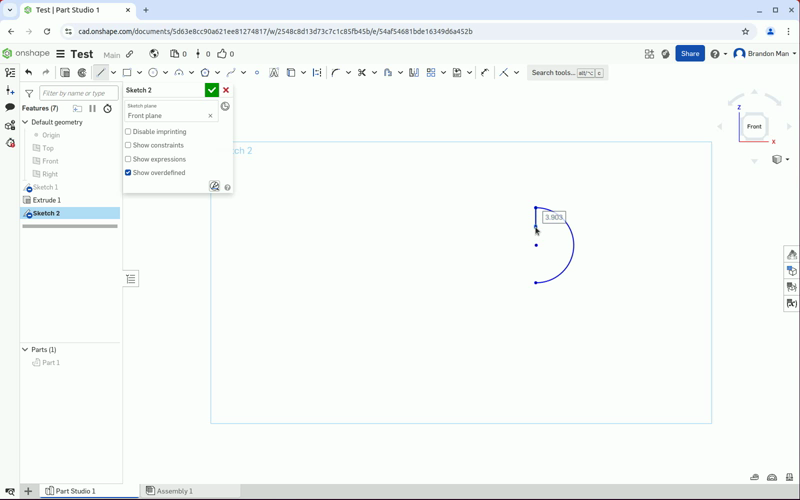
key(a)
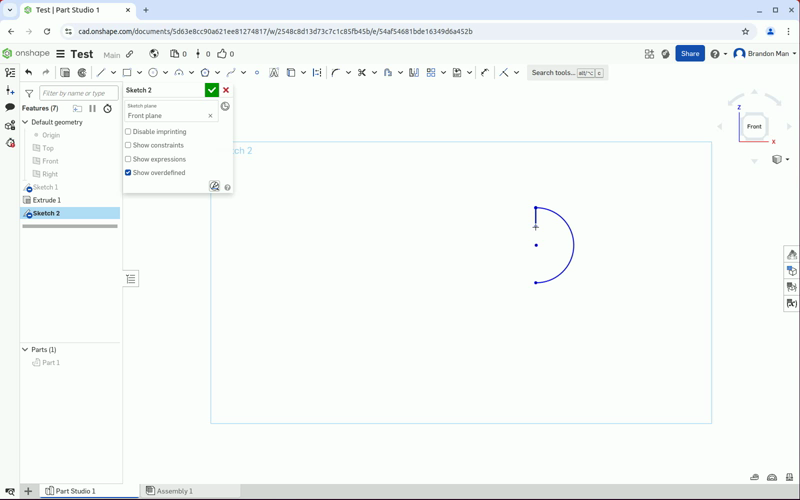
mouse_move(535, 226)
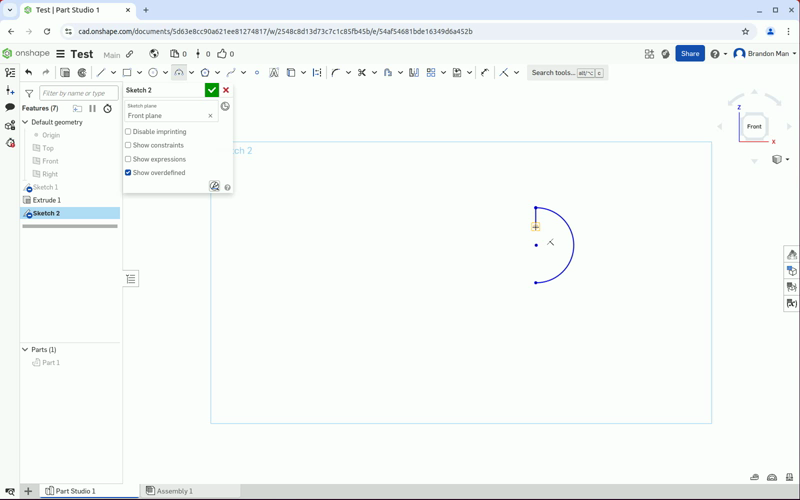
click(535, 226)
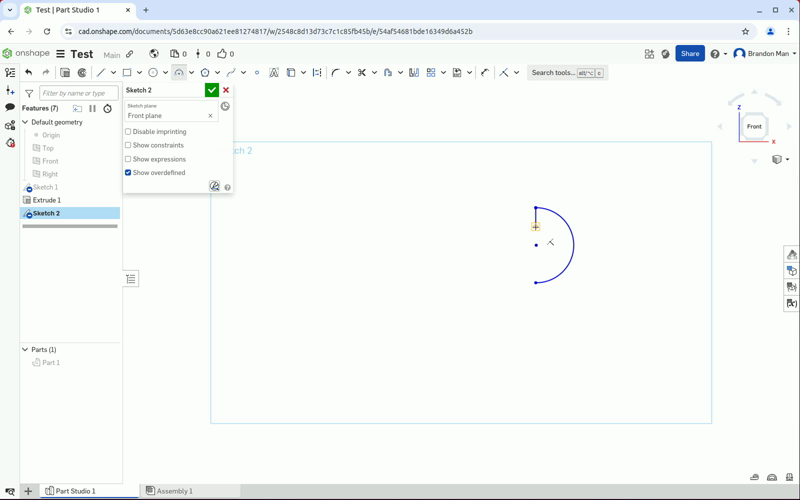
key_down(shift)
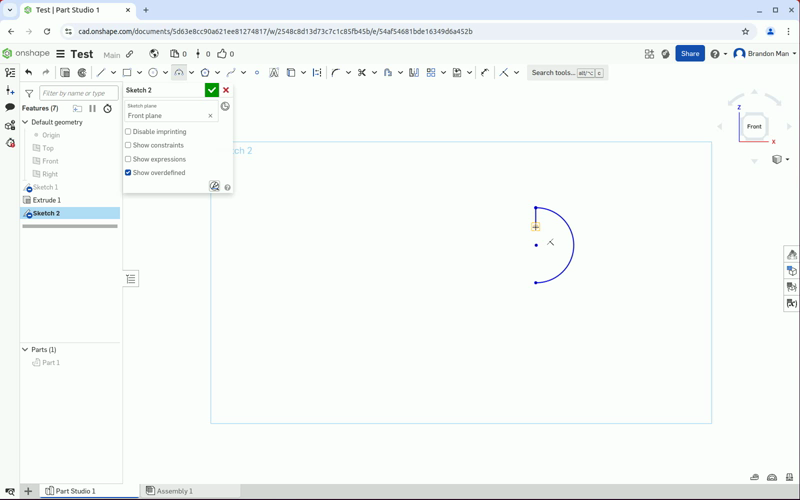
mouse_move(535, 264)
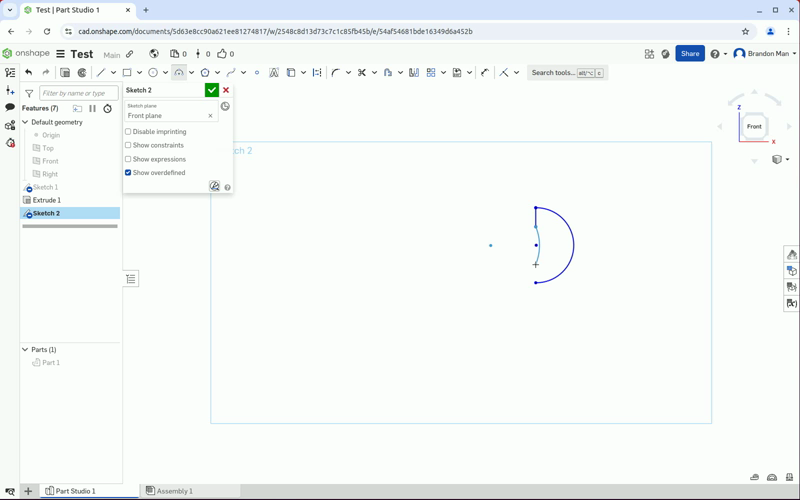
click(535, 264)
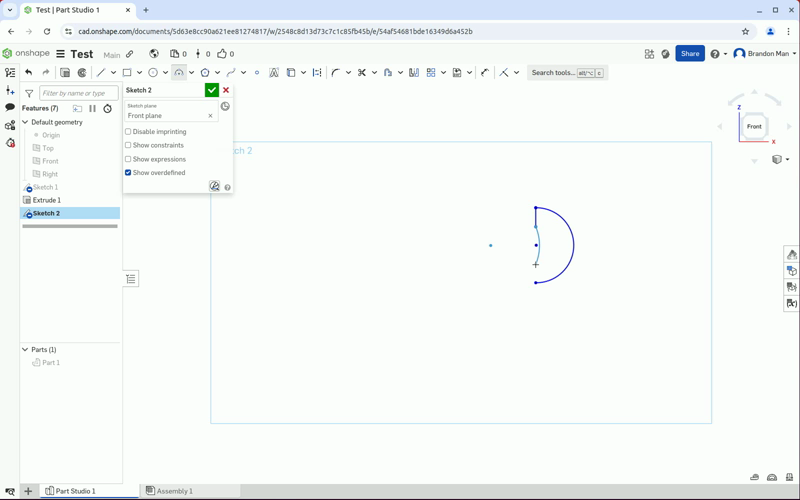
mouse_move(554, 245)
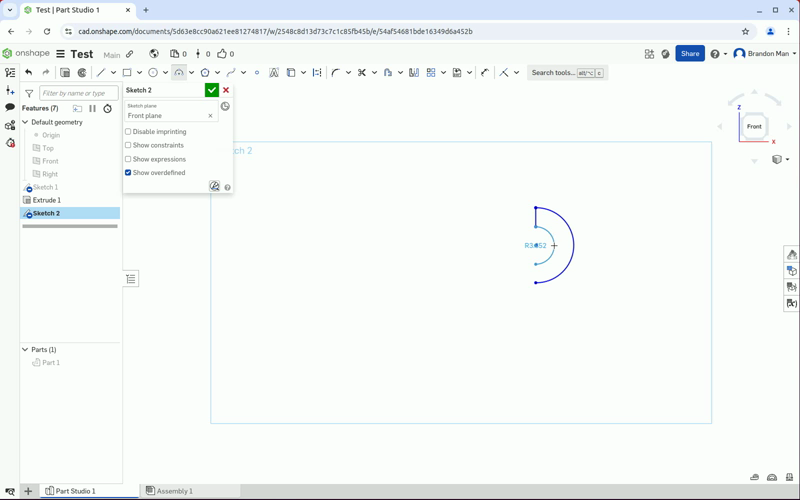
click(554, 245)
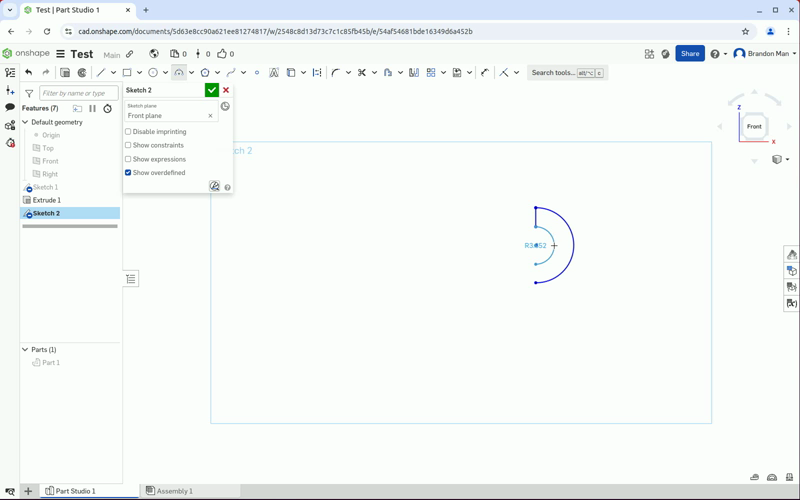
key_up(shift)
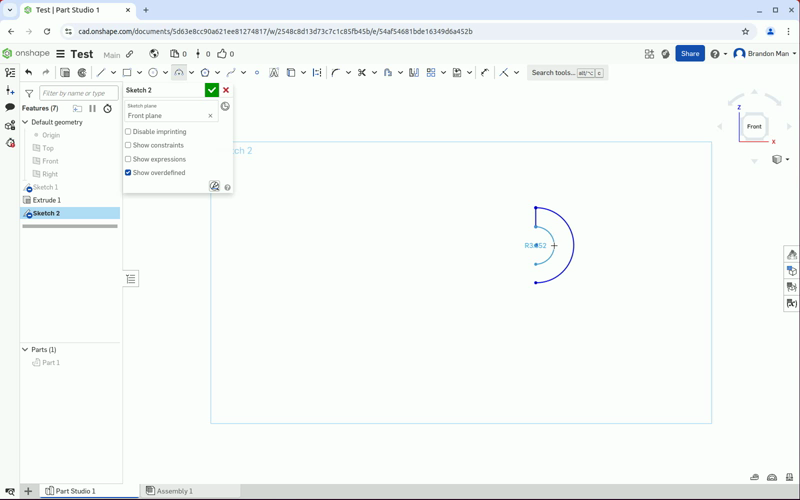
key(esc)
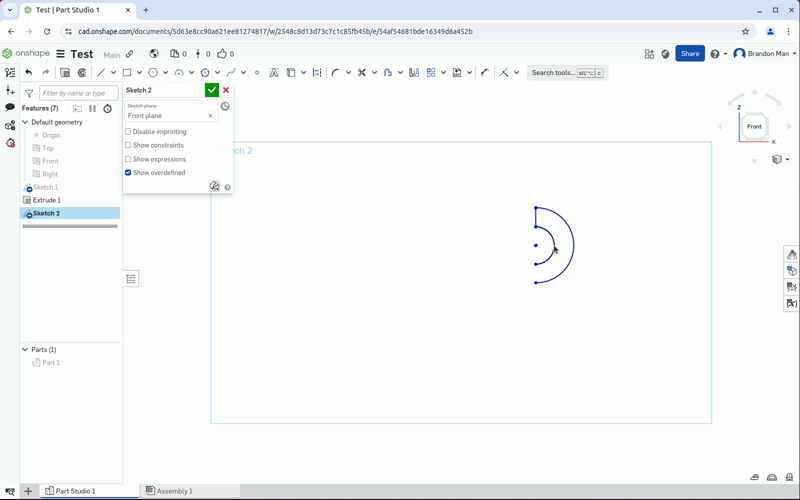
key(l)
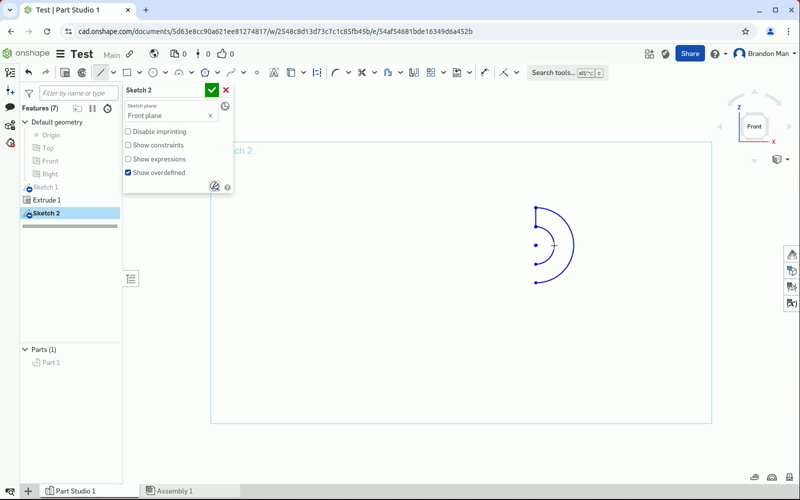
mouse_move(535, 264)
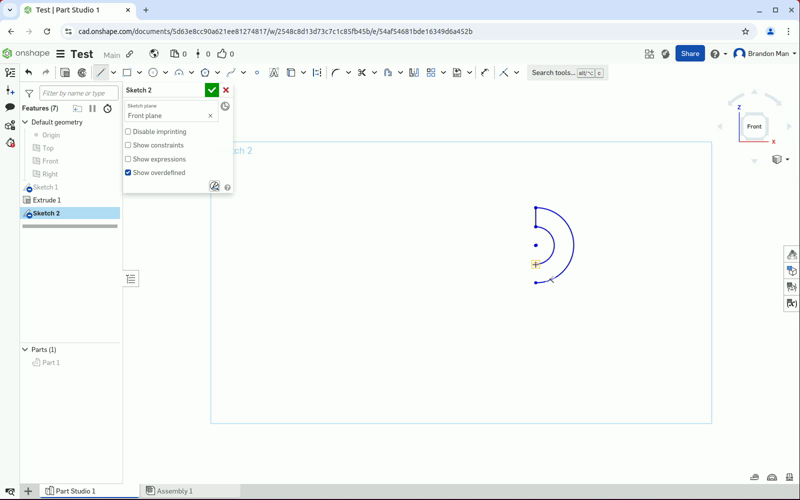
click(535, 264)
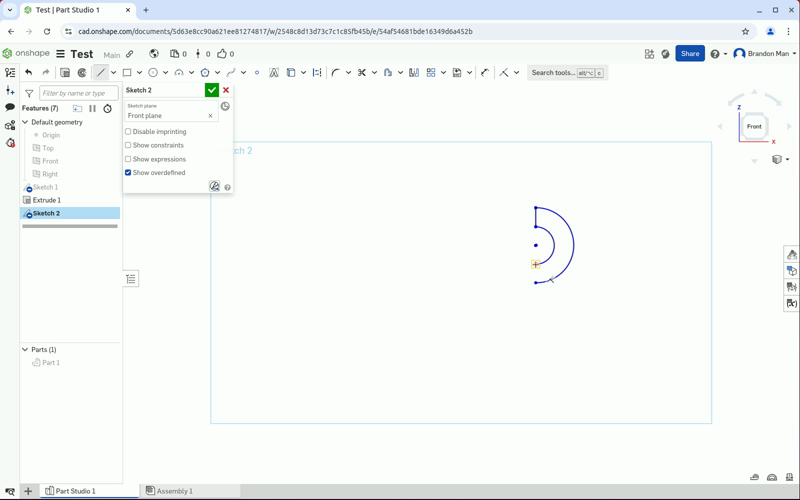
mouse_move(565, 264)
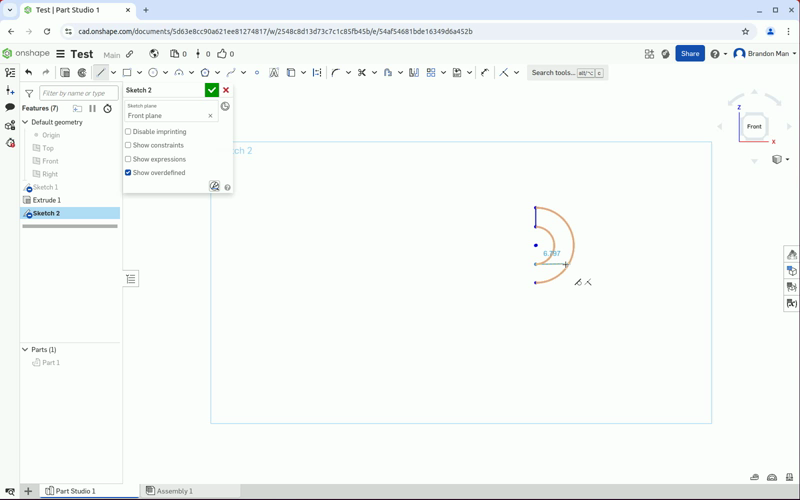
key_down(shift)
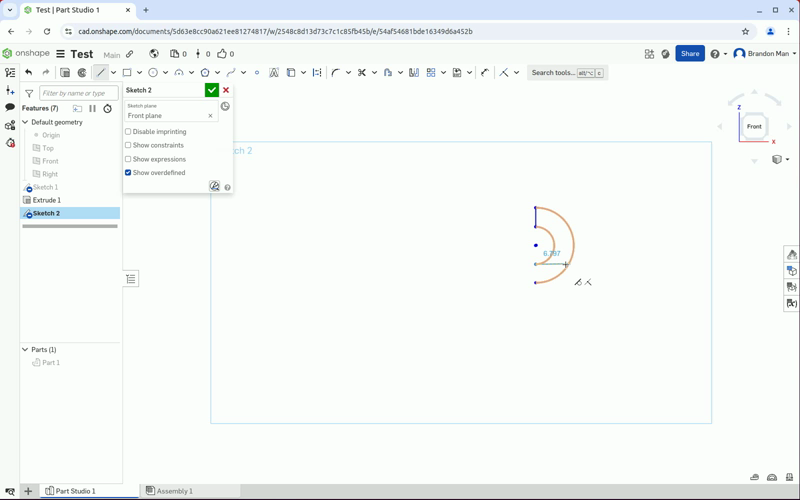
mouse_move(535, 282)
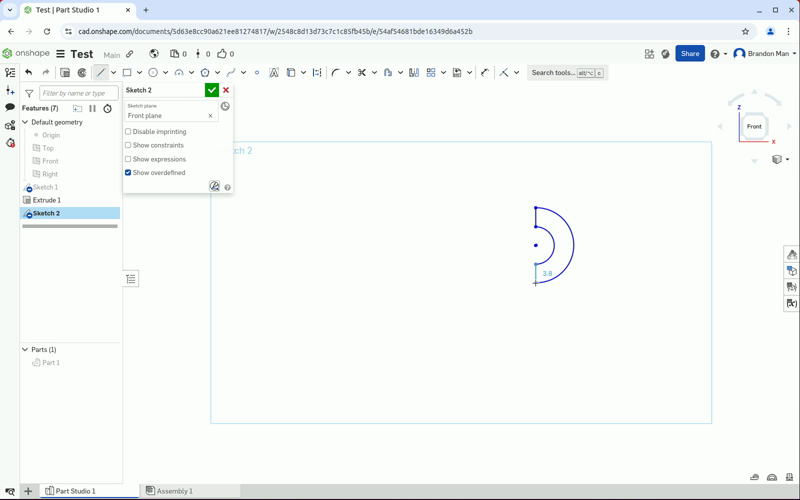
key_up(shift)
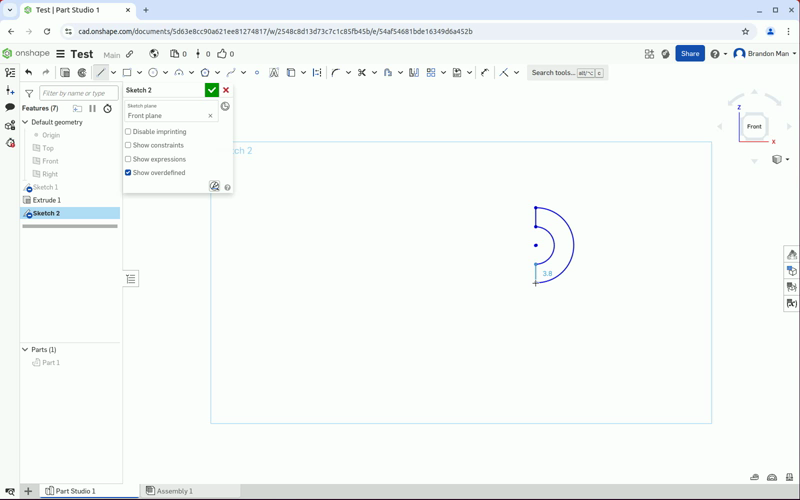
click(535, 282)
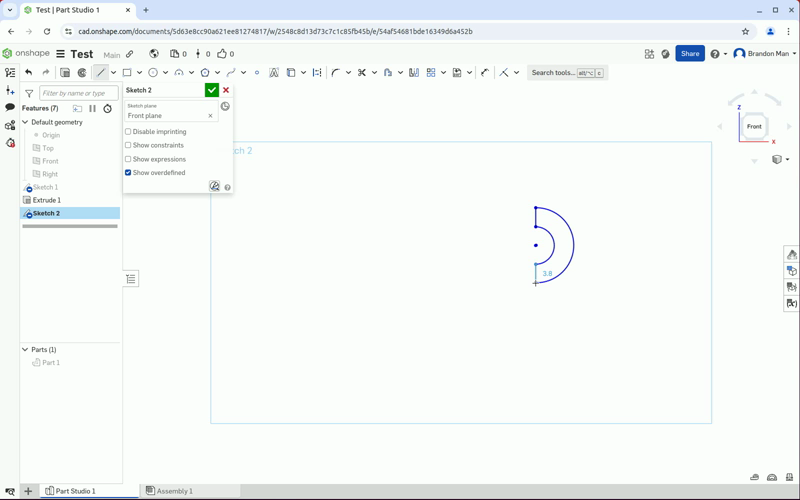
key(esc)
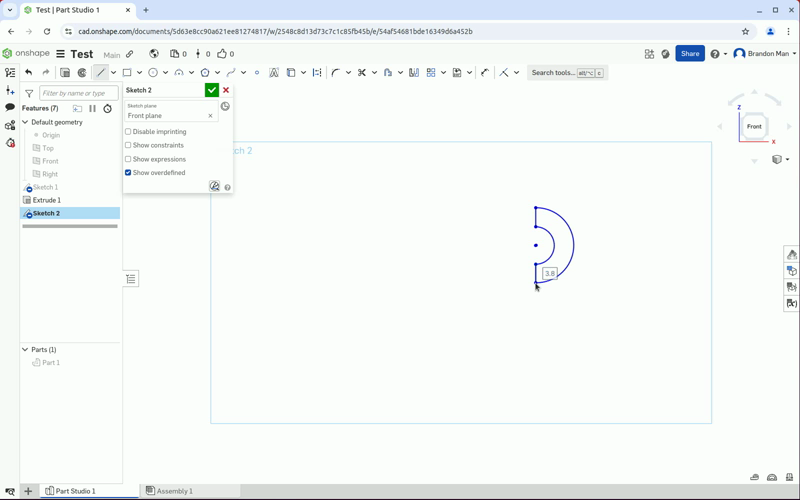
mouse_move(556, 226)
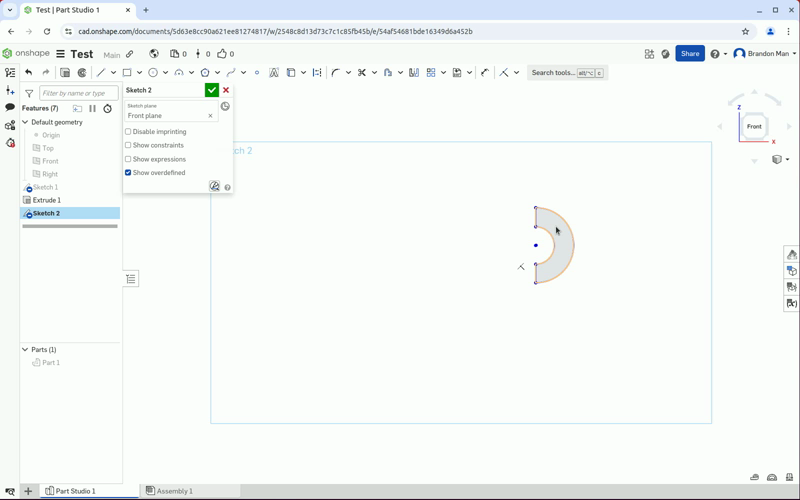
scroll(6)
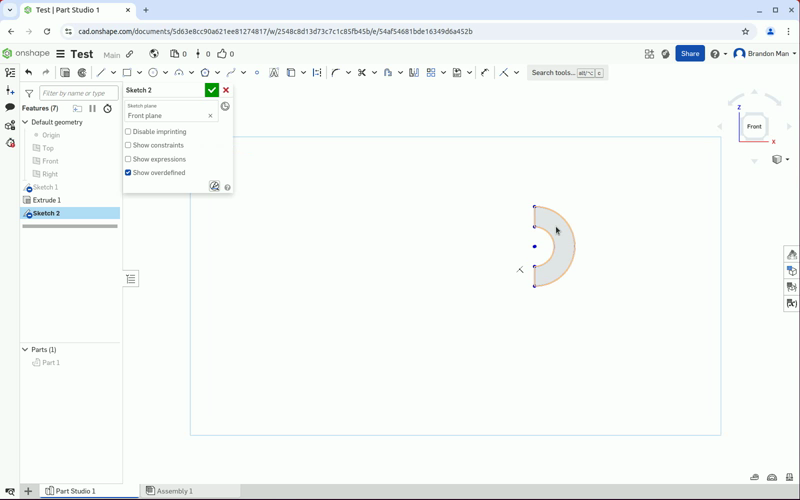
scroll(6)
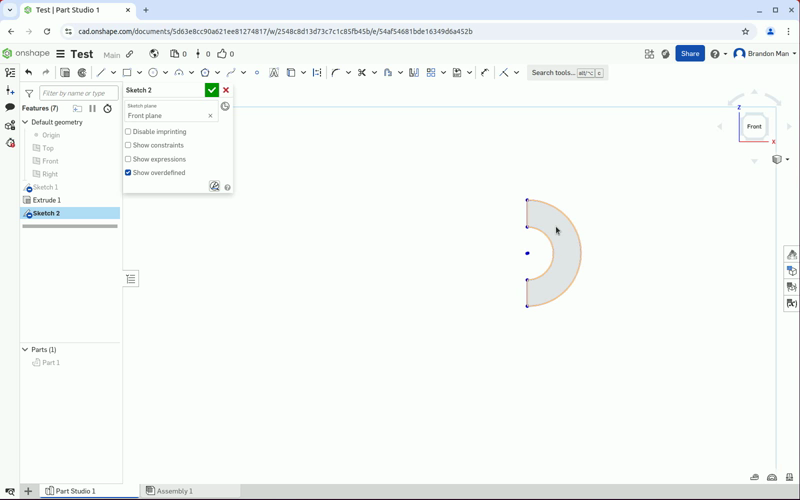
scroll(6)
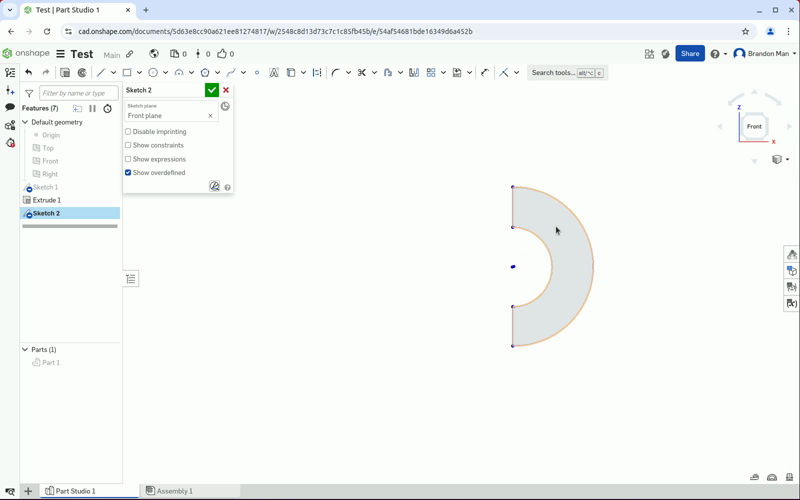
scroll(6)
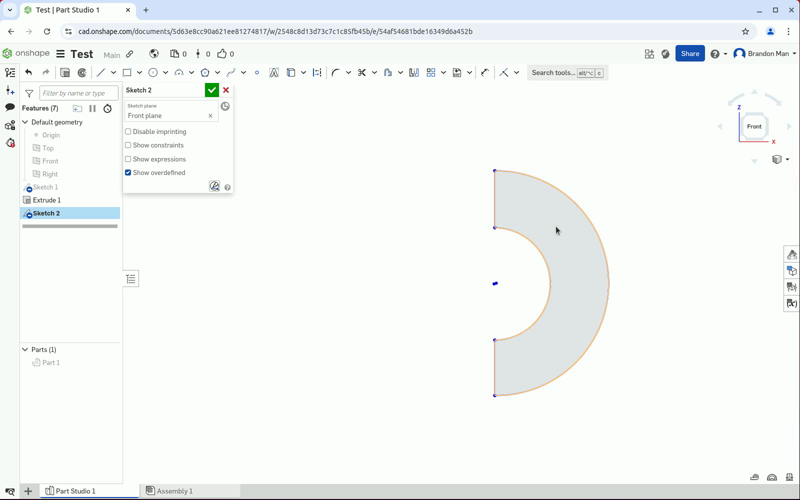
scroll(6)
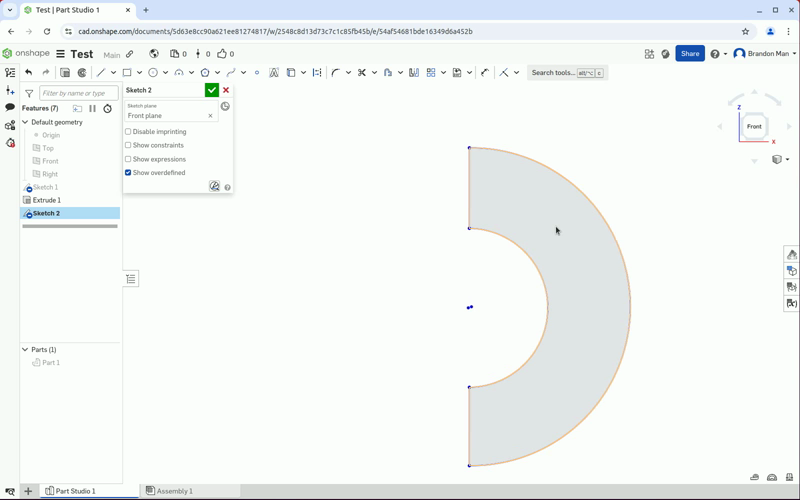
scroll(6)
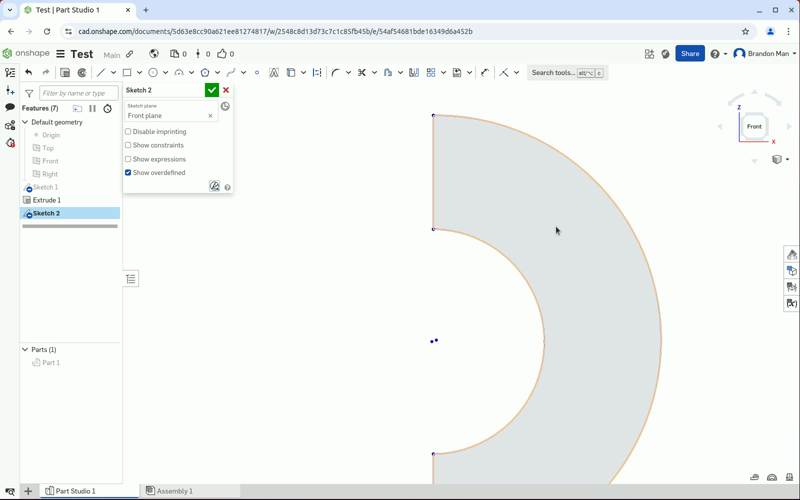
scroll(6)
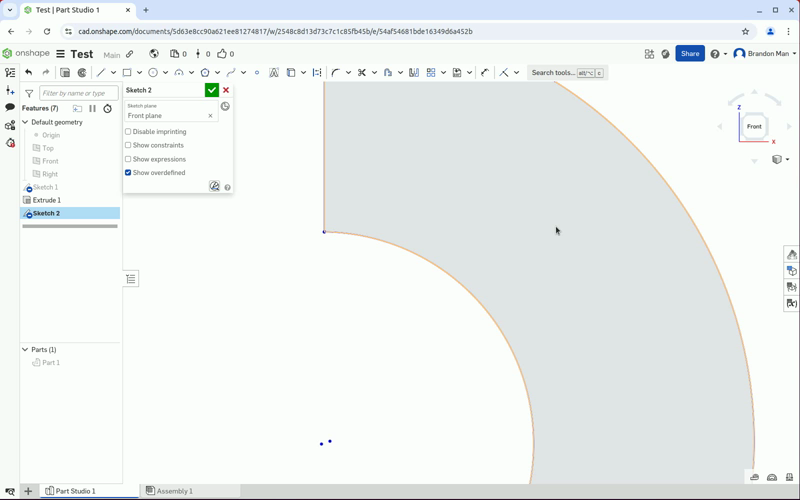
click(556, 226)
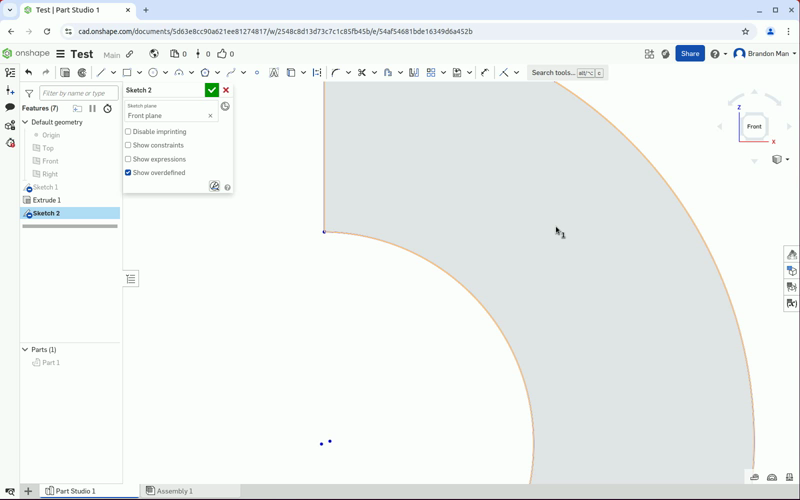
scroll(-6)
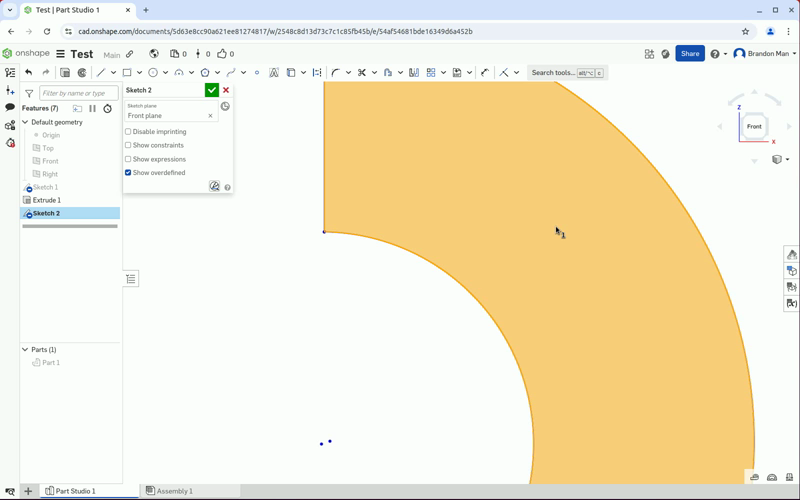
scroll(-6)
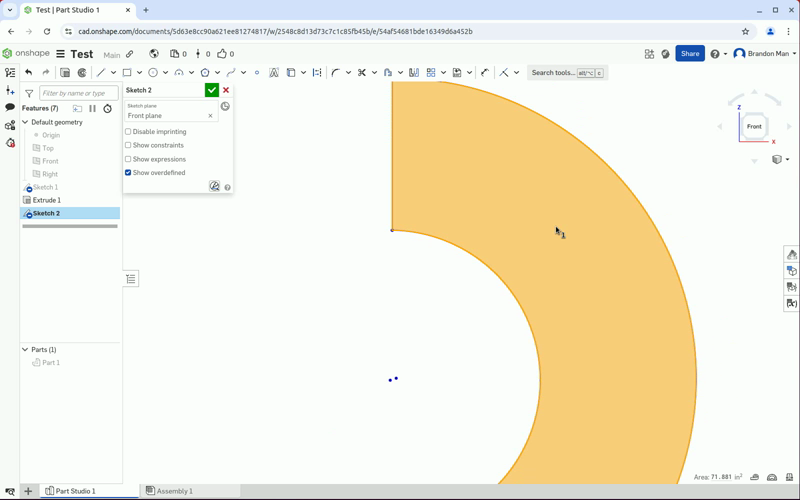
scroll(-6)
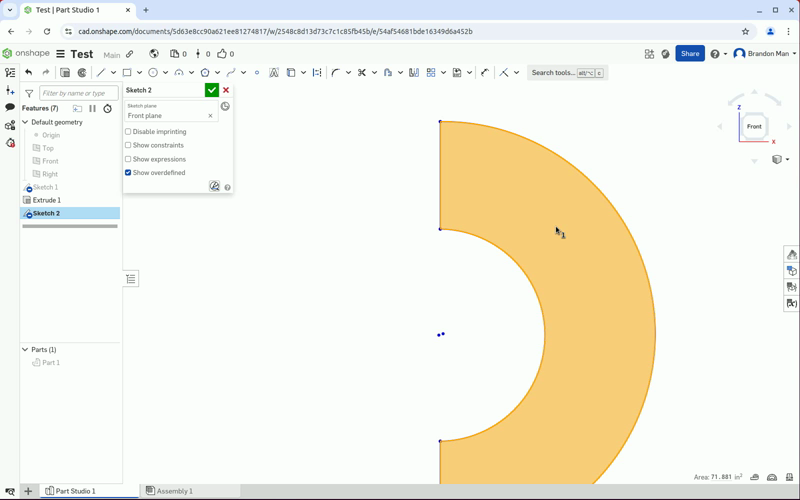
scroll(-6)
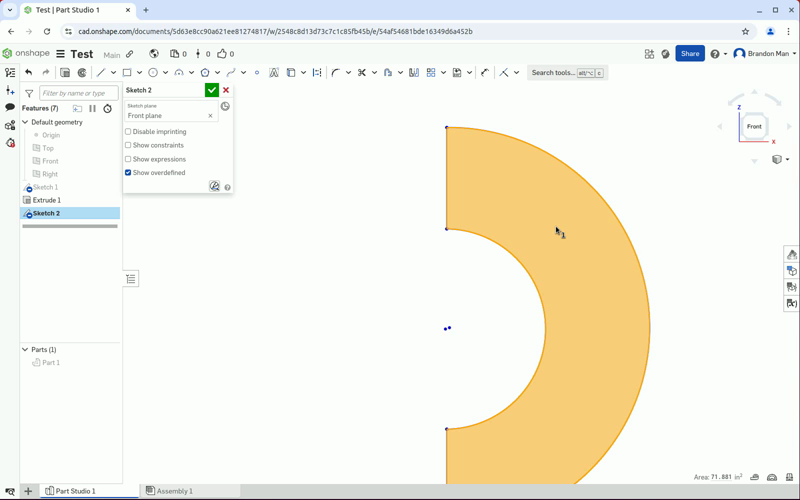
scroll(-6)
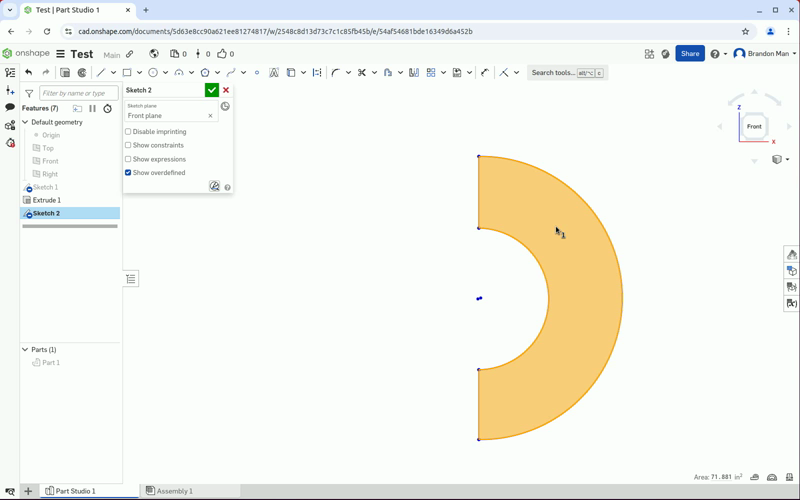
scroll(-6)
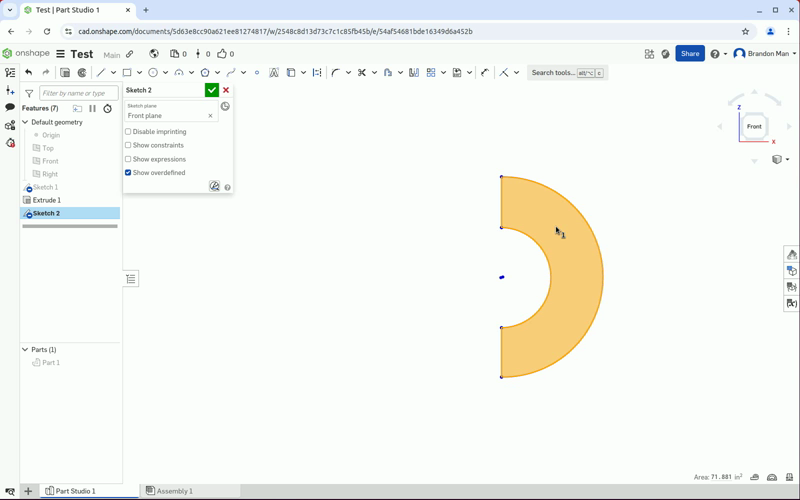
scroll(-6)
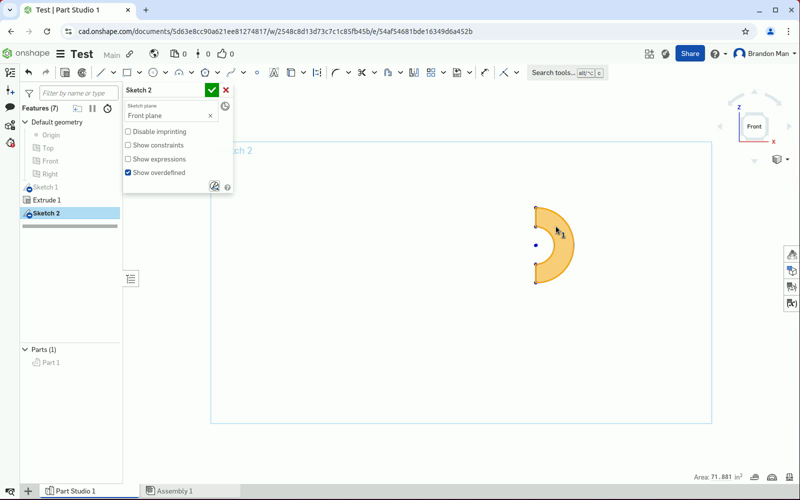
mouse_move(73, 352)
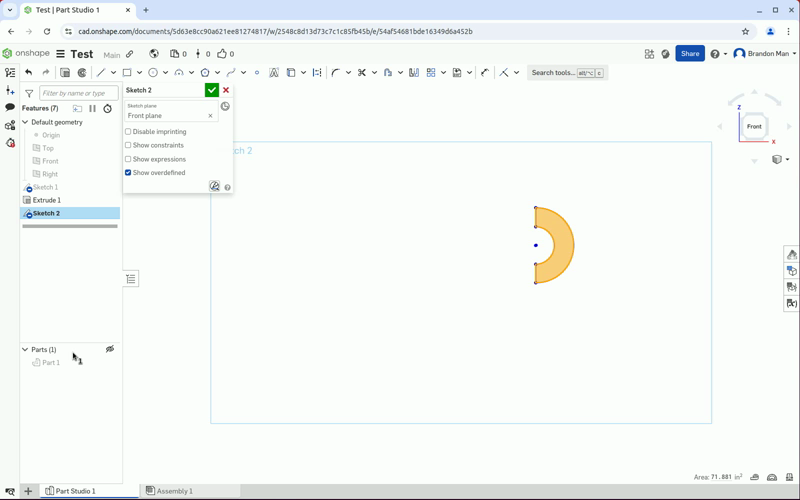
key(shift+y)
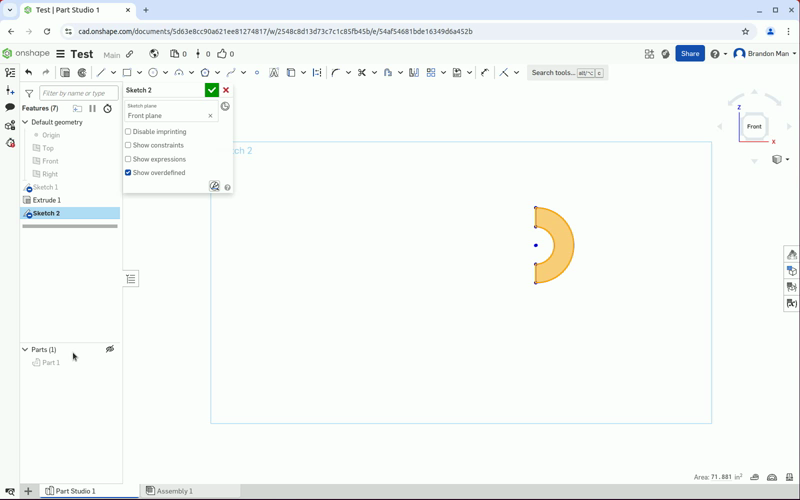
key(shift+e)
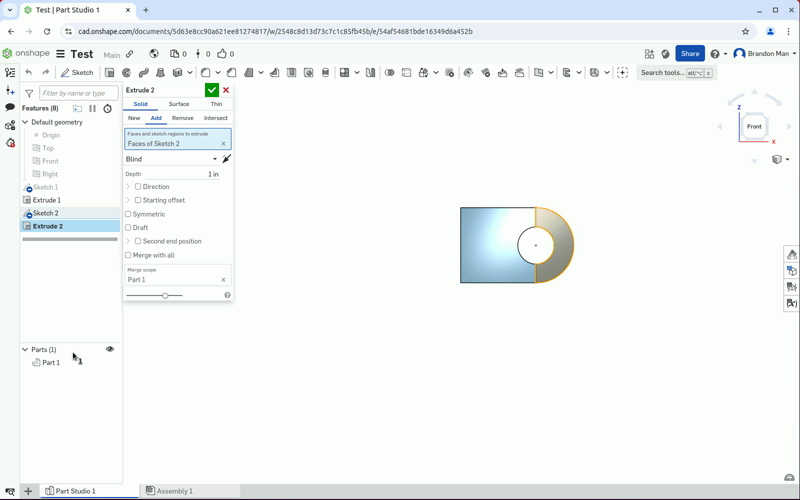
mouse_move(143, 106)
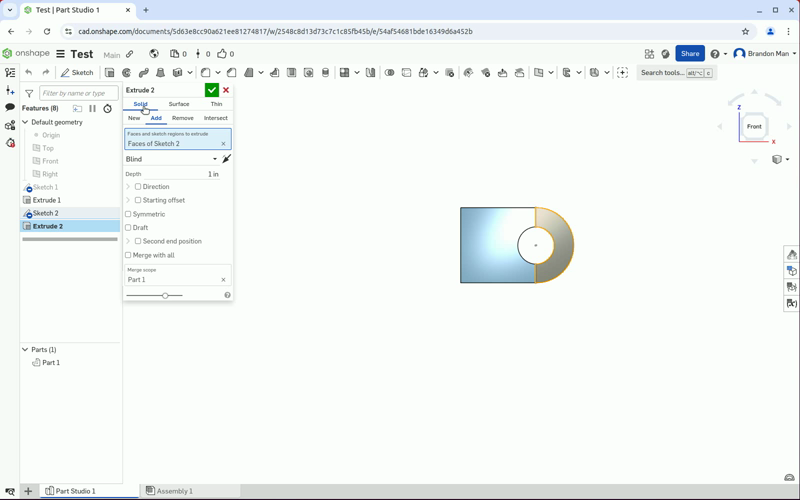
click(143, 106)
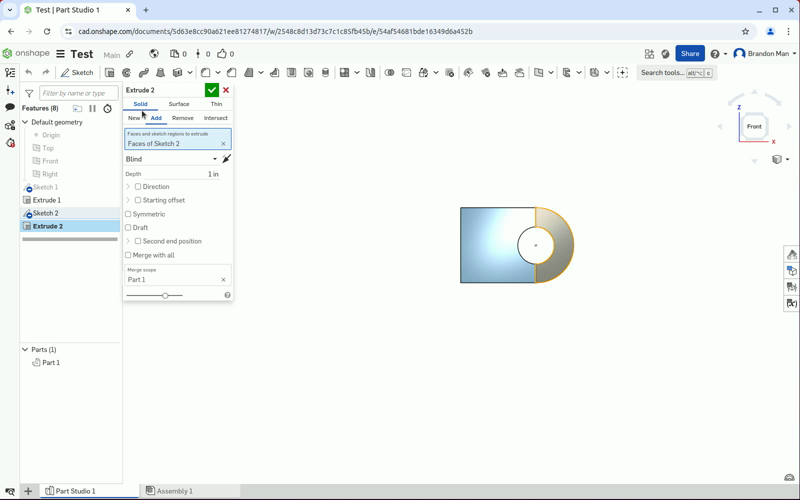
mouse_move(137, 120)
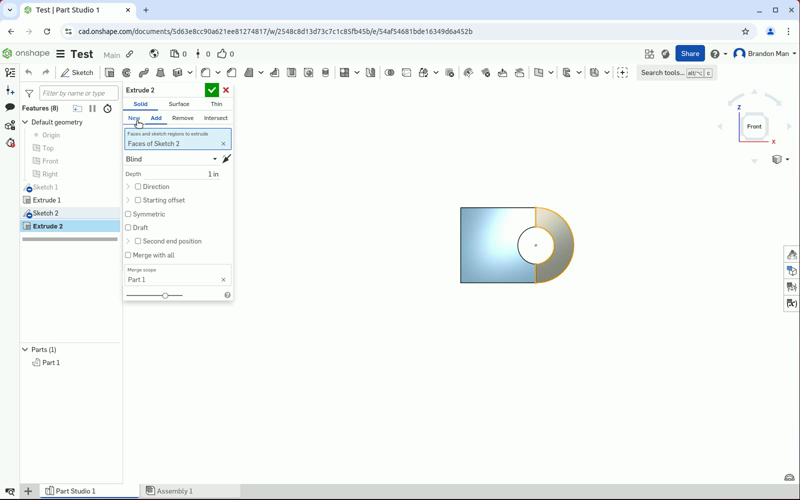
click(137, 120)
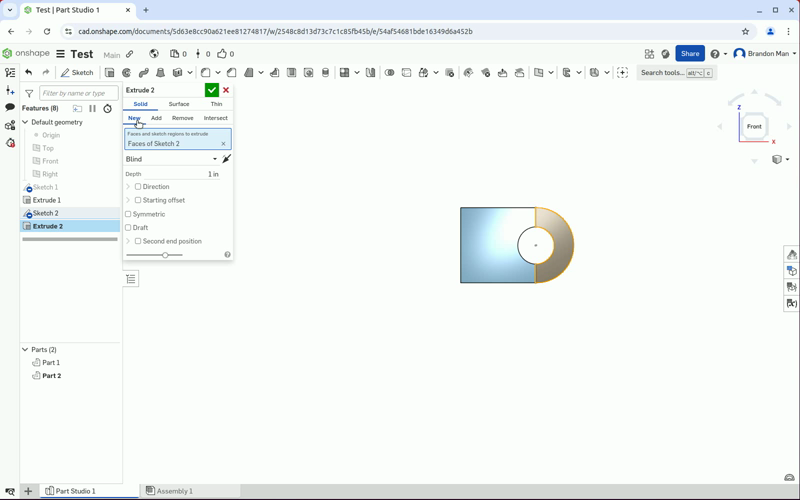
key(tab, 4)
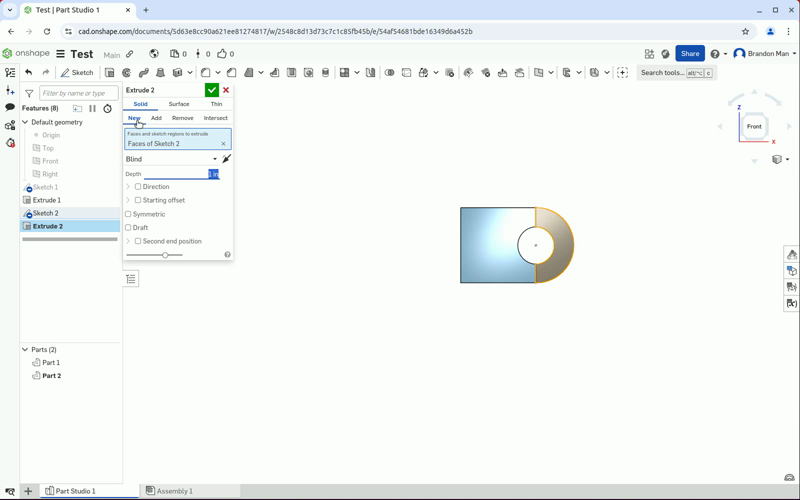
text(-7.703)
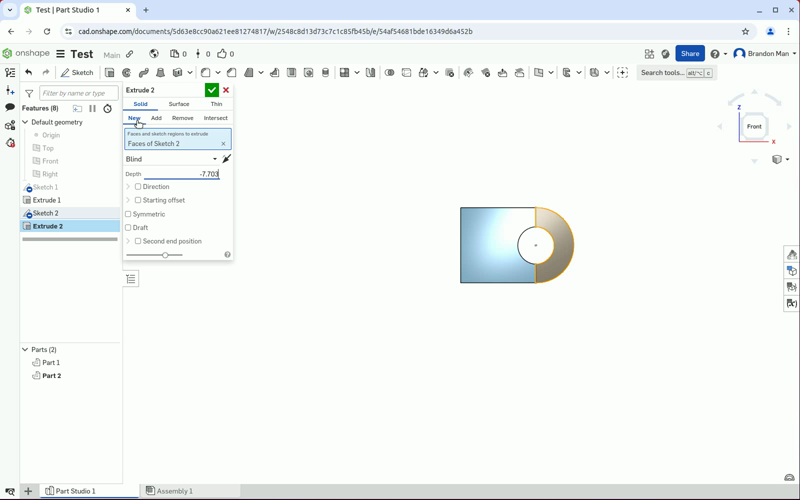
key(enter)
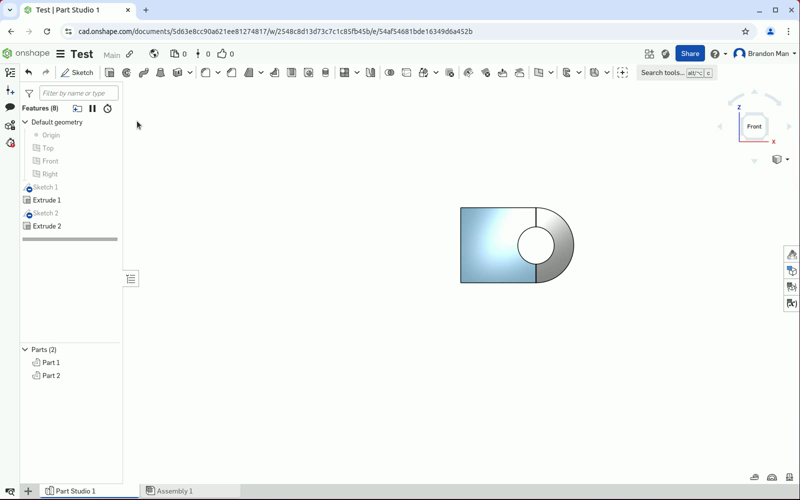
key(shift+h)
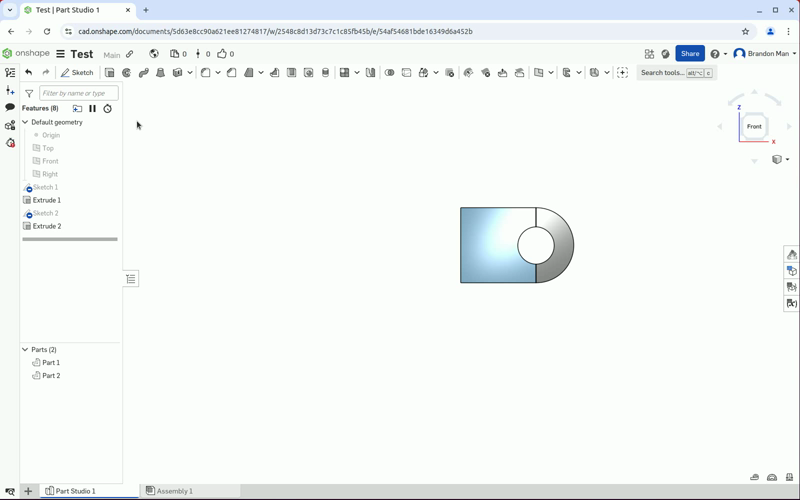
key(shift+h)
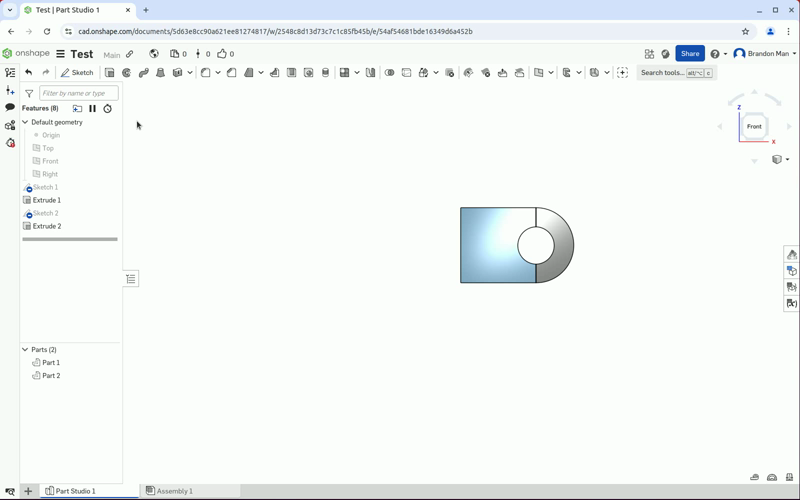
mouse_move(73, 189)
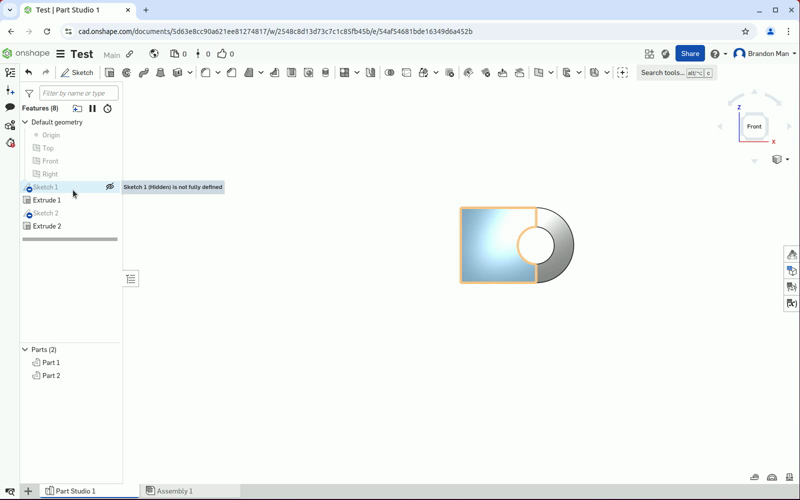
click(73, 189)
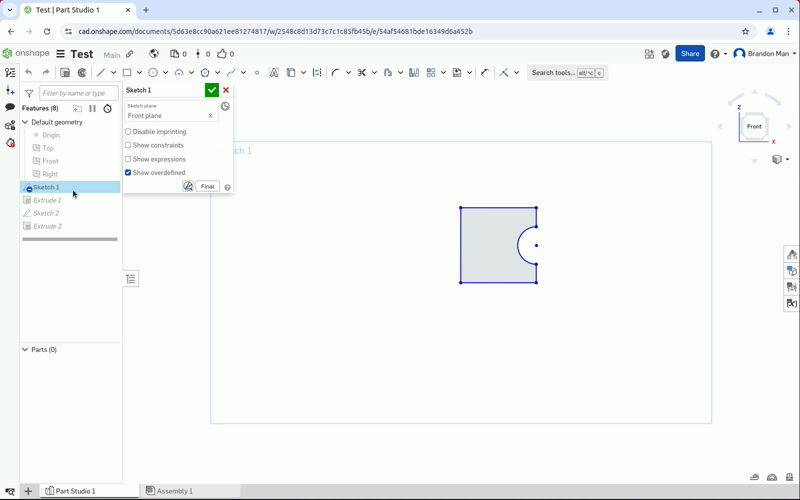
mouse_move(229, 92)
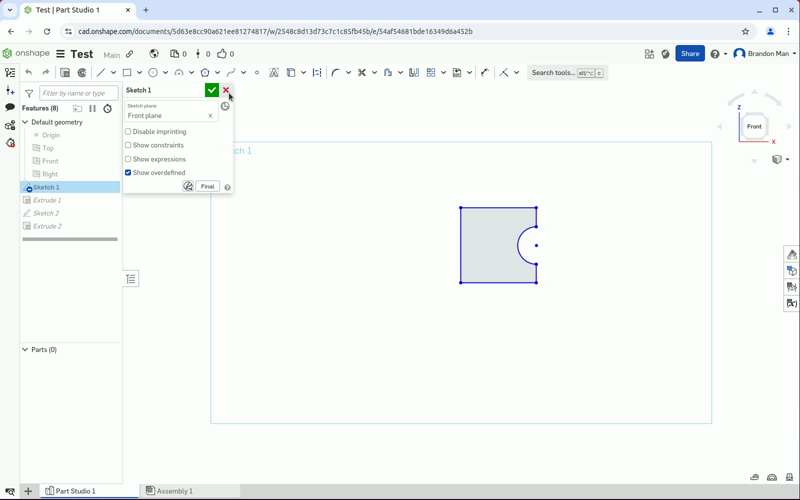
click(229, 92)
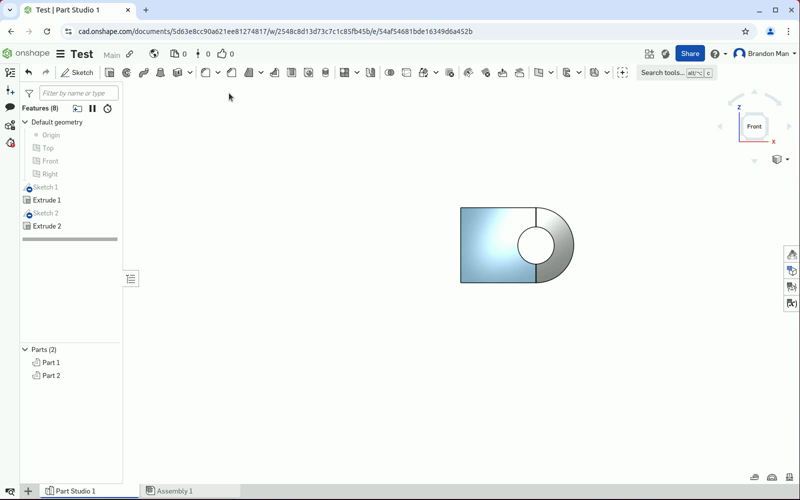
mouse_move(73, 352)
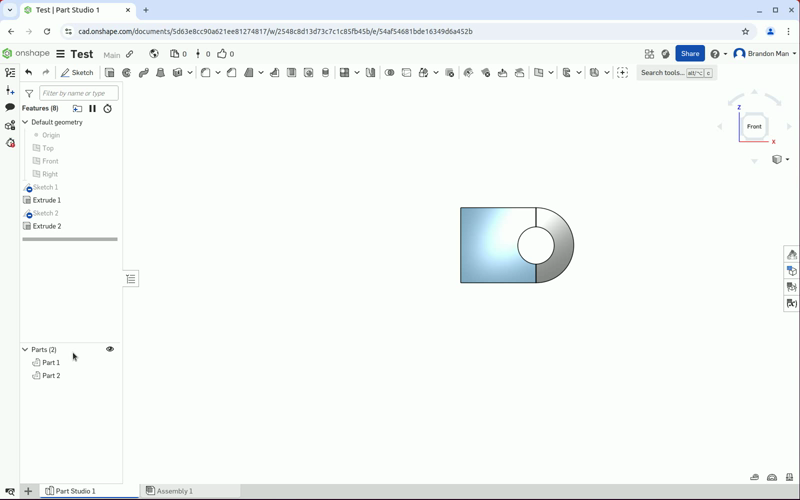
key(y)
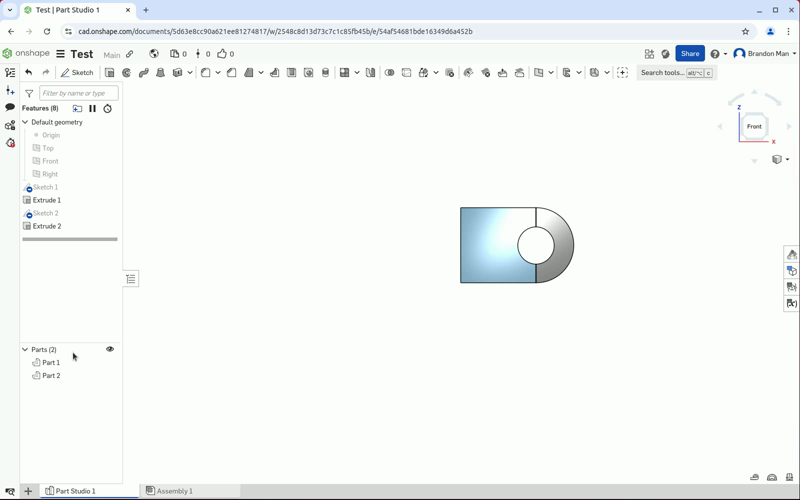
key(shift+p)
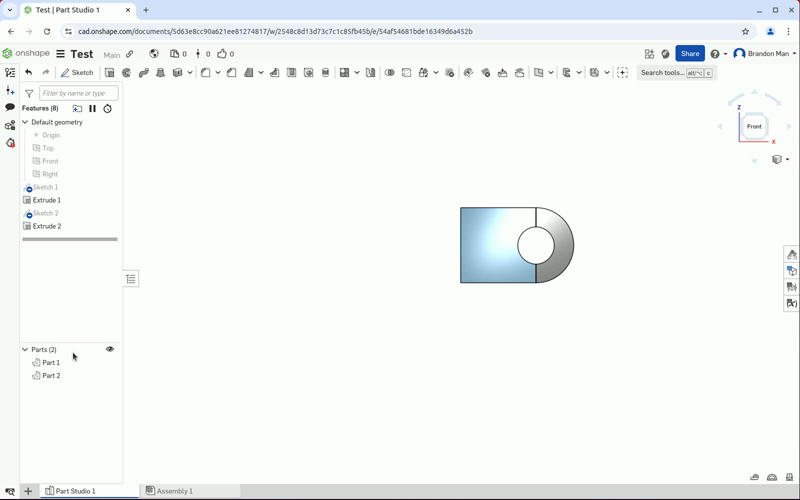
key(space)
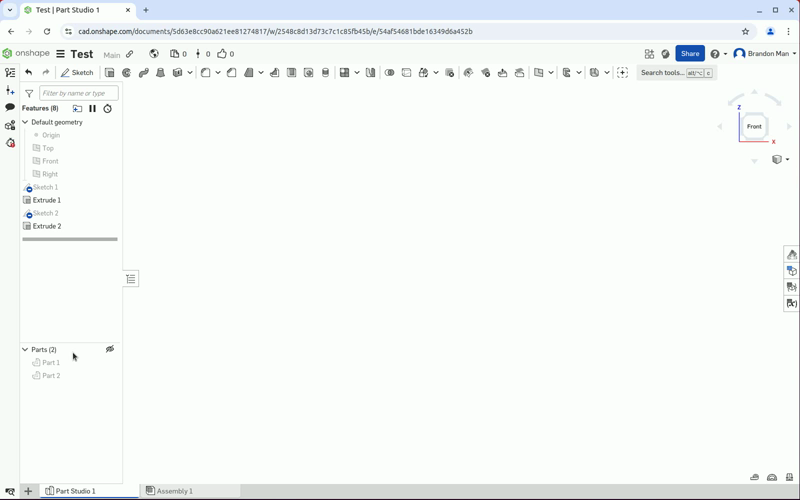
key_down(shift)
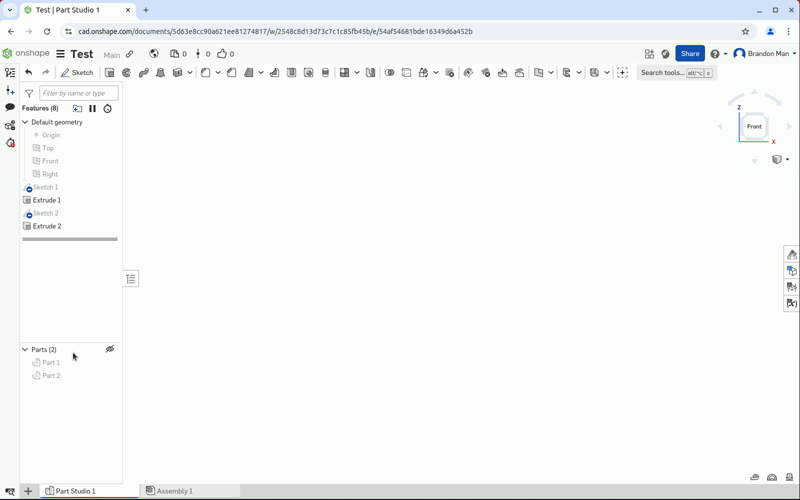
key(left)
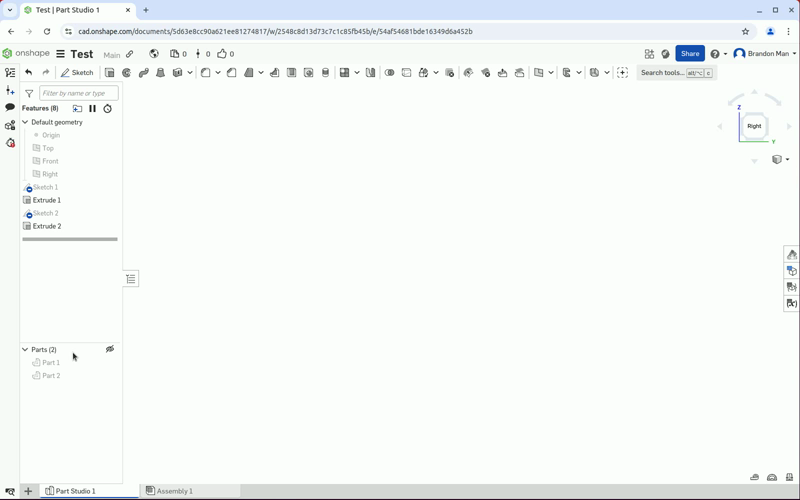
key_up(shift)
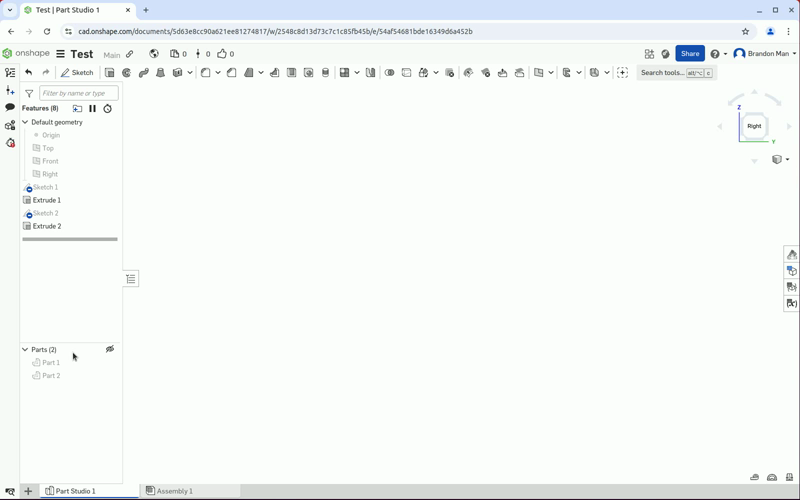
mouse_move(73, 352)
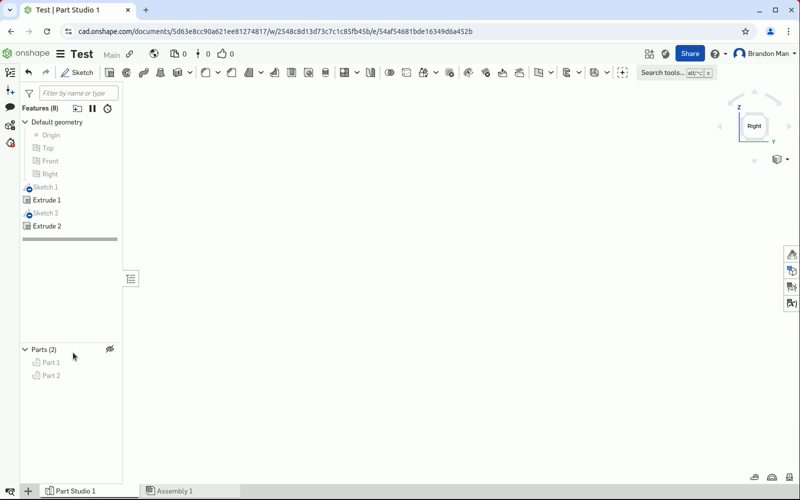
key(shift+y)
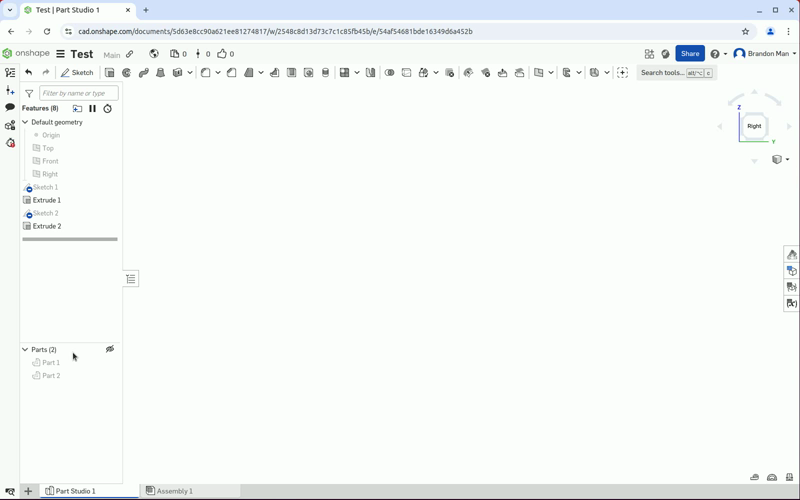
key(shift+s)
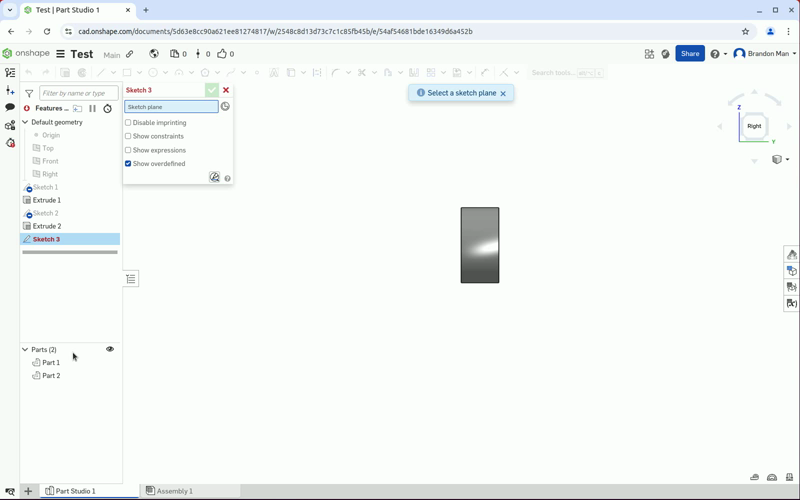
mouse_move(73, 176)
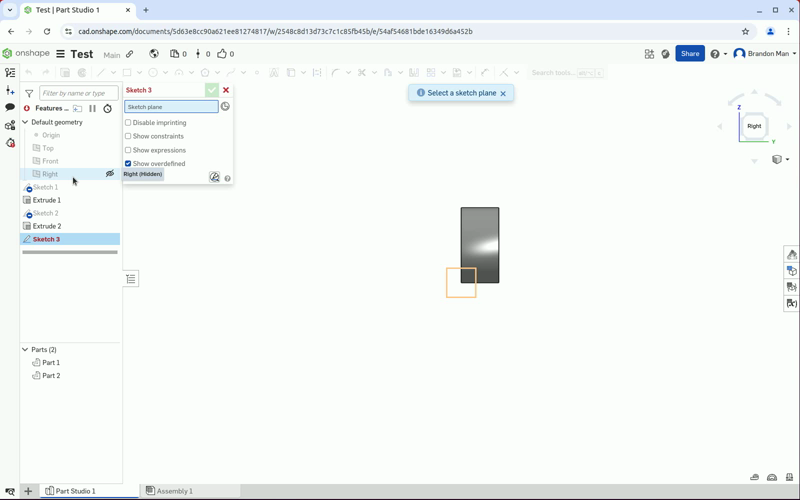
click(73, 176)
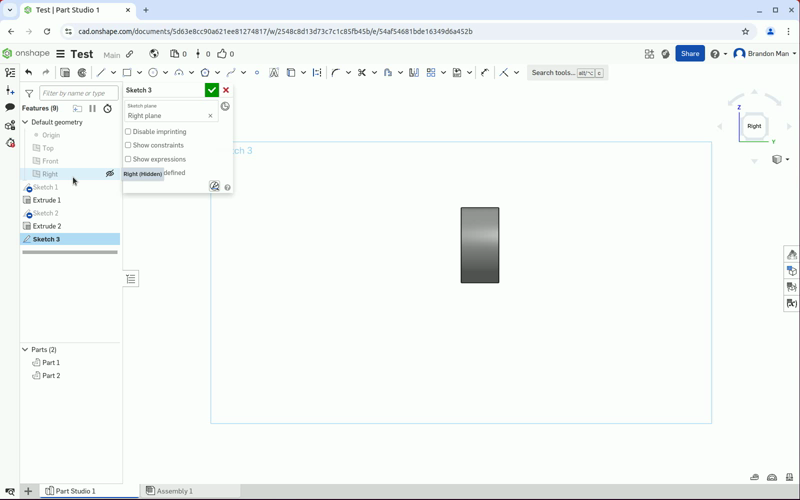
mouse_move(73, 352)
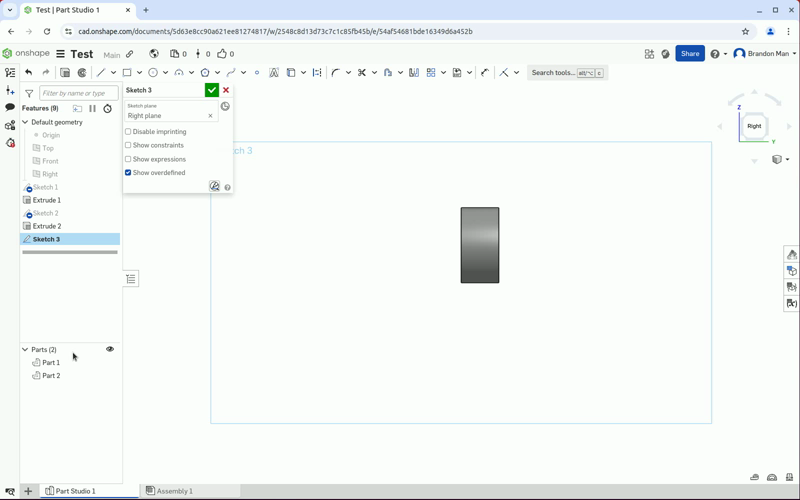
key(y)
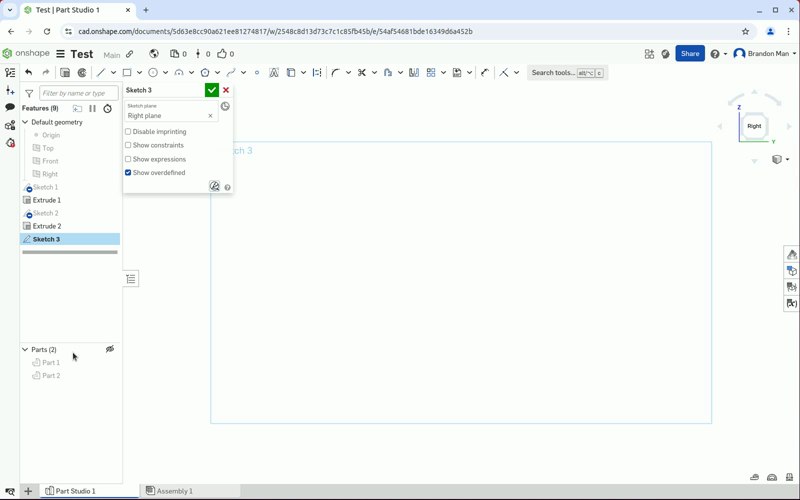
key(l)
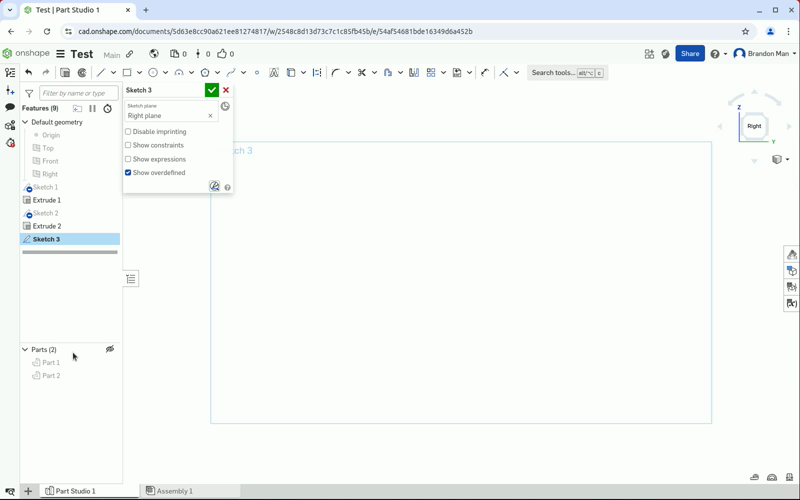
key_down(shift)
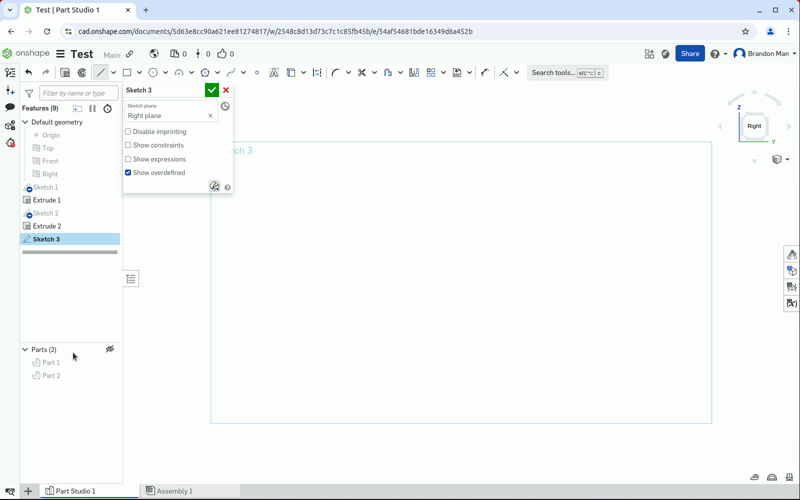
mouse_move(423, 282)
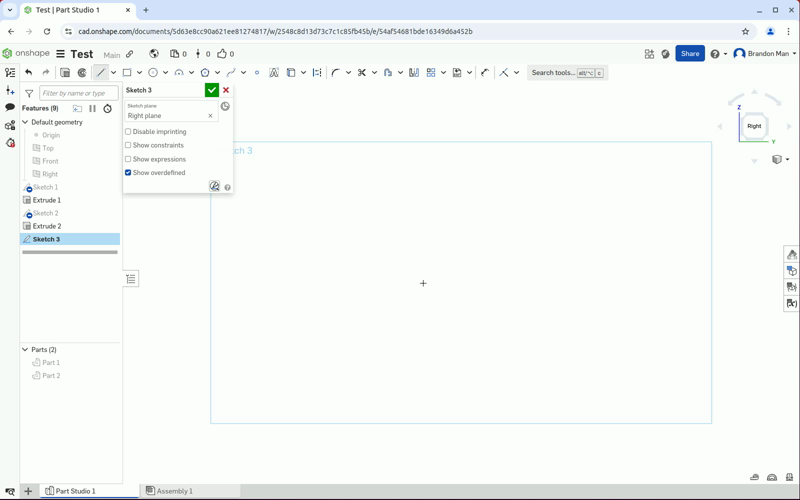
click(423, 282)
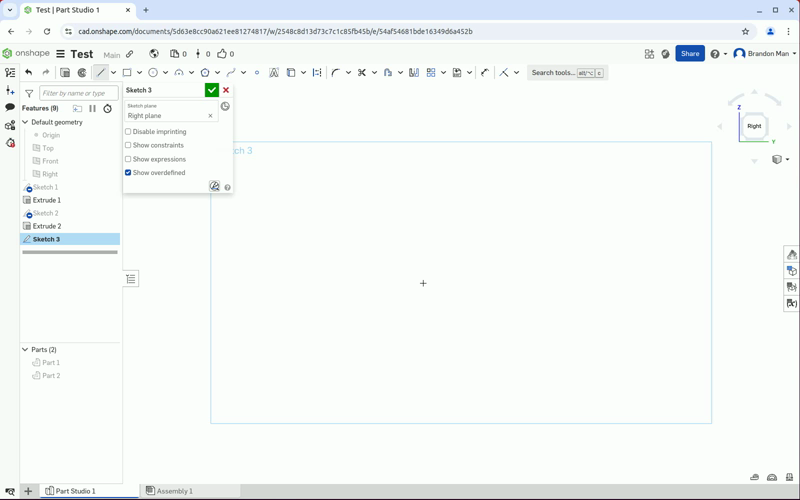
key_up(shift)
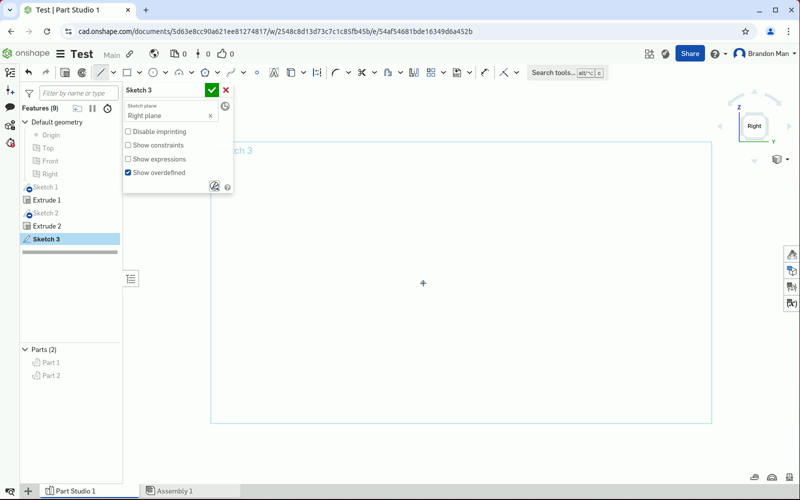
key_down(shift)
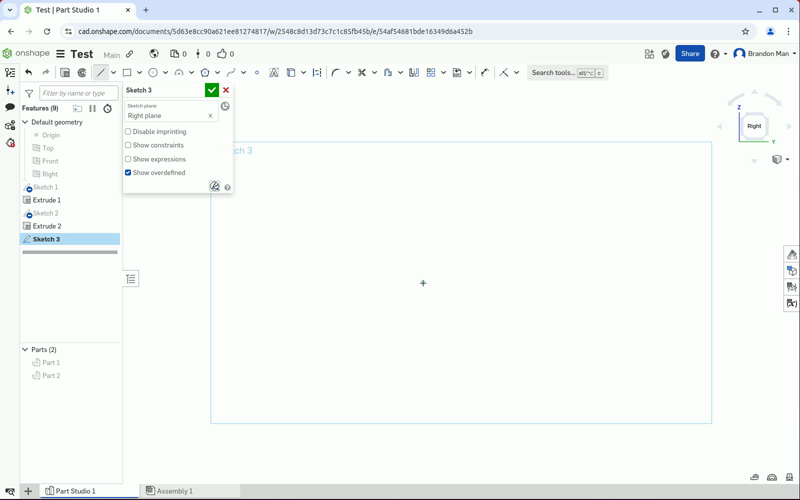
mouse_move(453, 282)
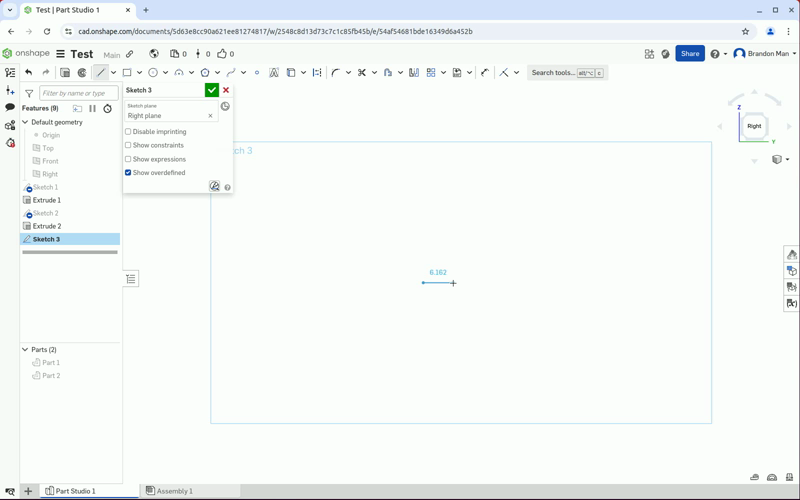
mouse_move(461, 282)
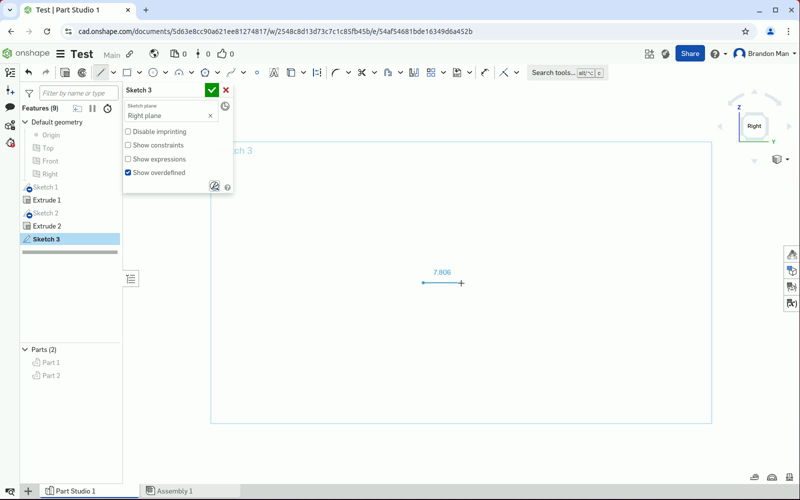
click(461, 282)
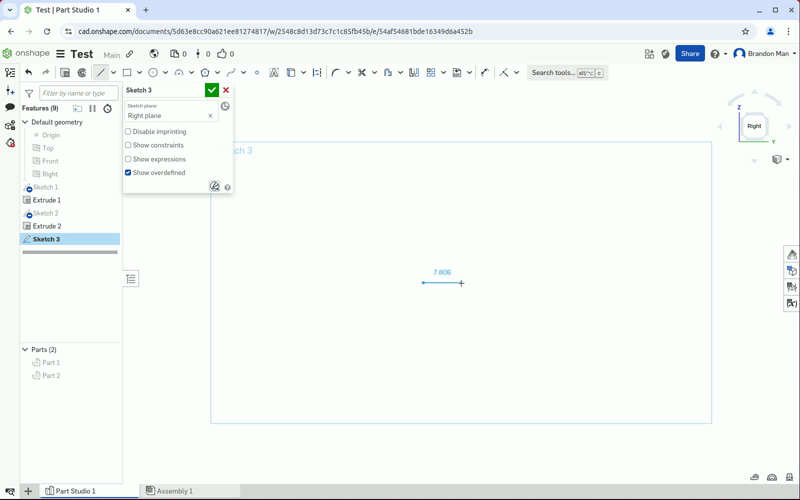
key_up(shift)
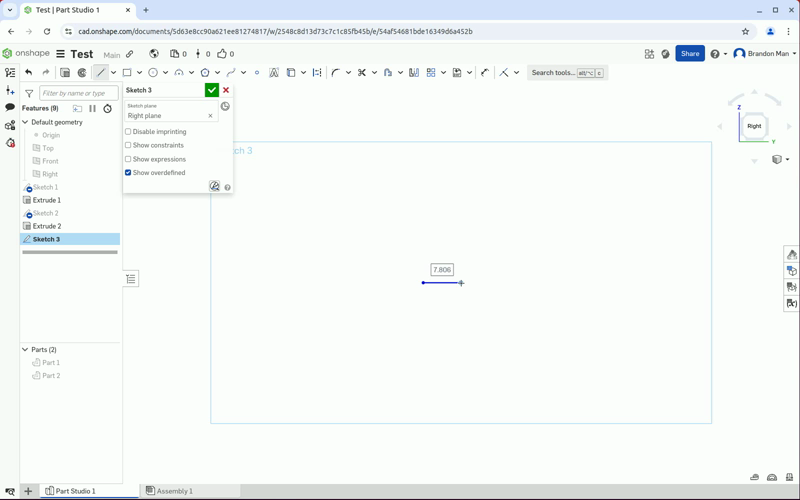
key_down(shift)
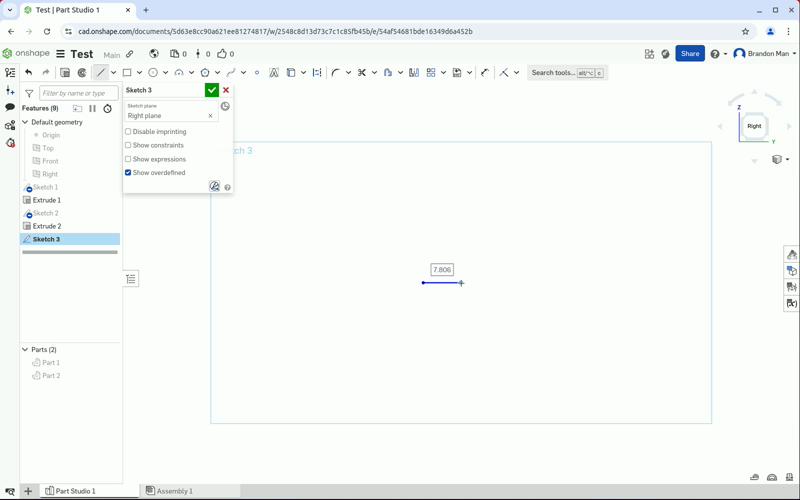
mouse_move(461, 207)
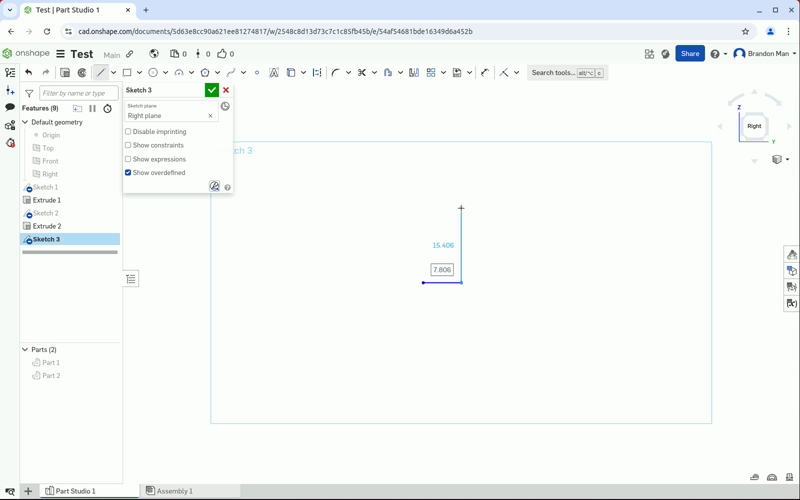
click(461, 207)
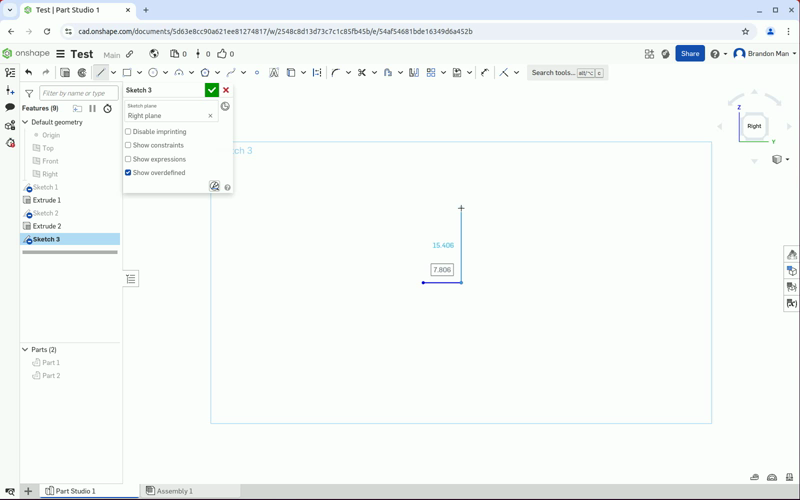
key_up(shift)
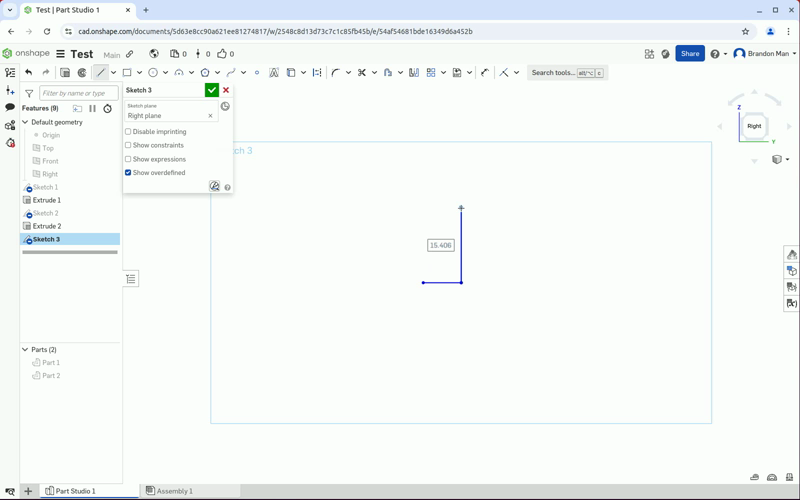
key_down(shift)
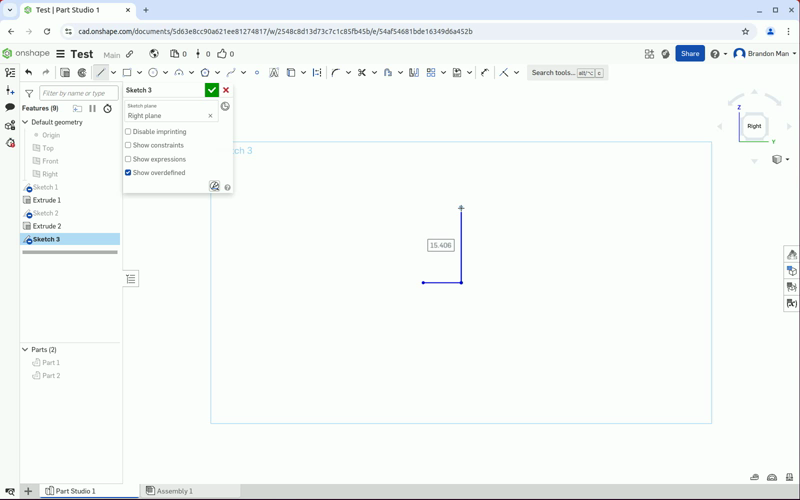
mouse_move(491, 207)
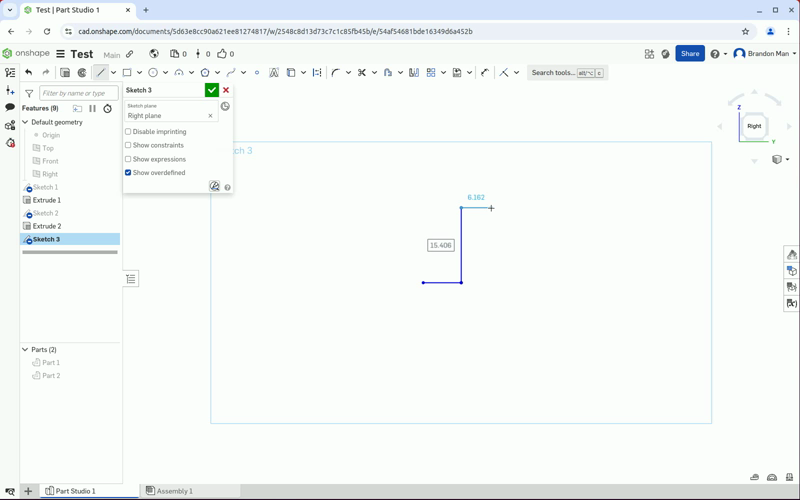
mouse_move(423, 207)
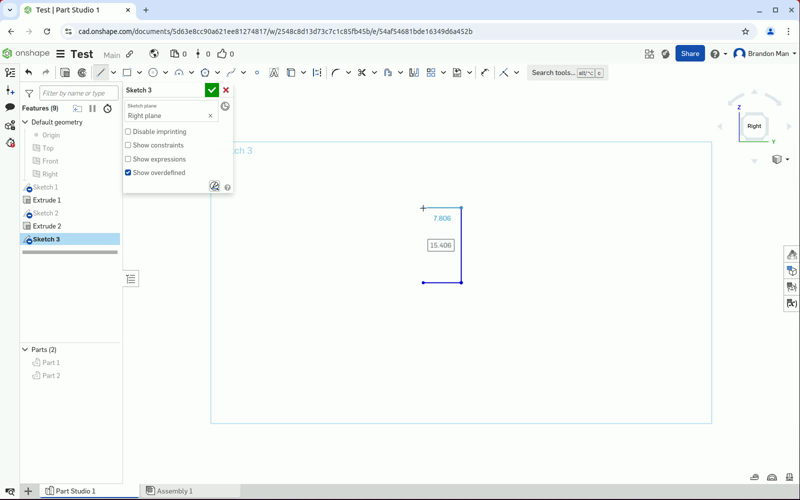
click(423, 207)
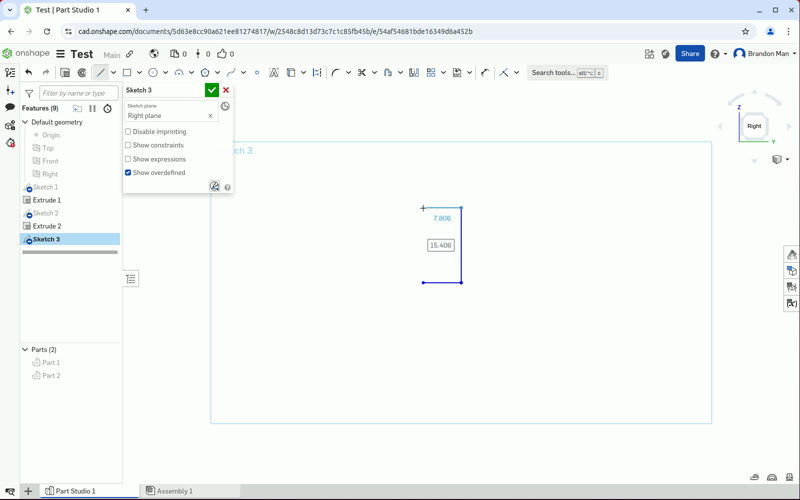
key_up(shift)
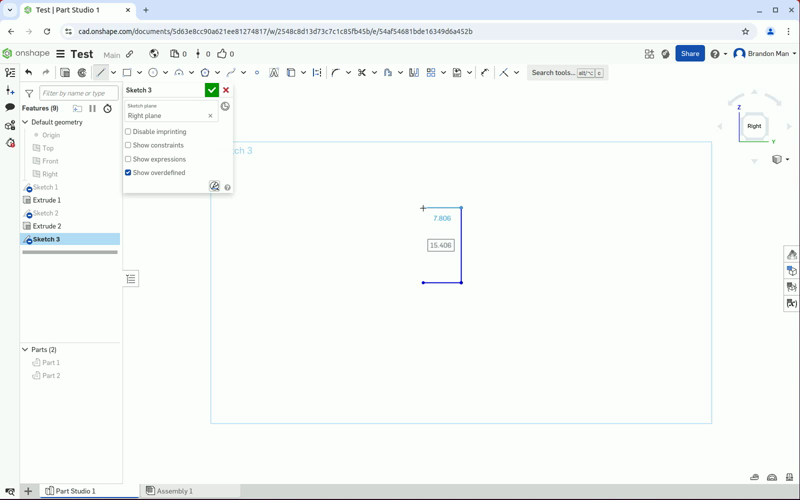
key_down(shift)
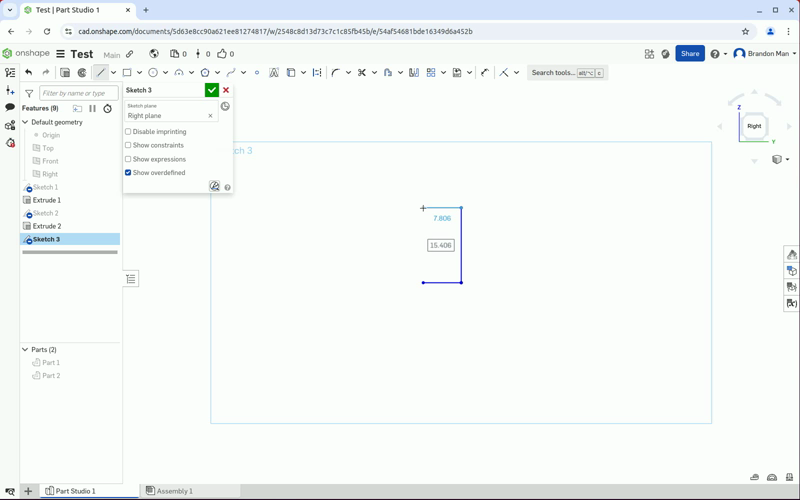
mouse_move(453, 207)
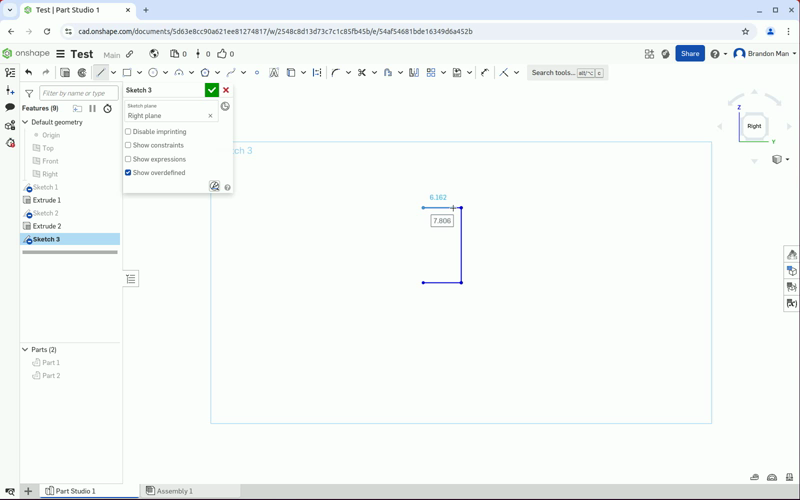
mouse_move(423, 226)
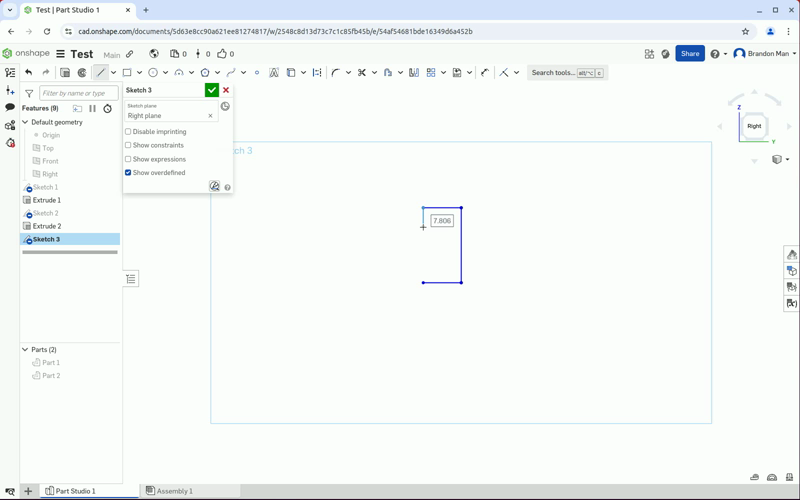
click(423, 226)
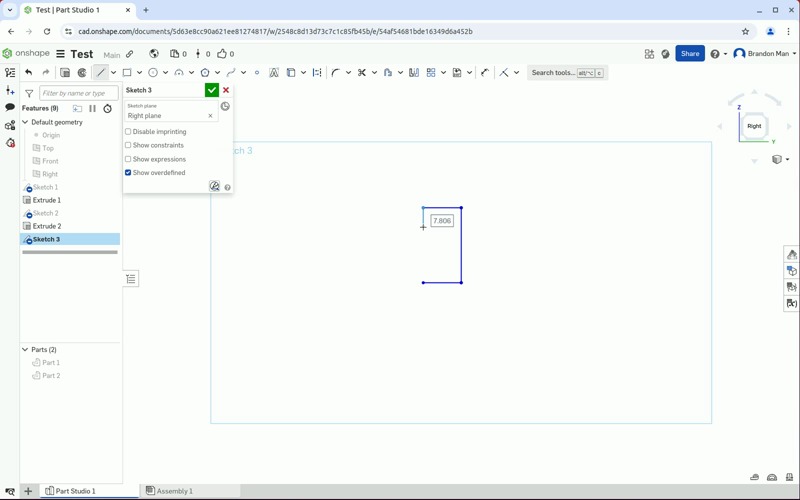
key_up(shift)
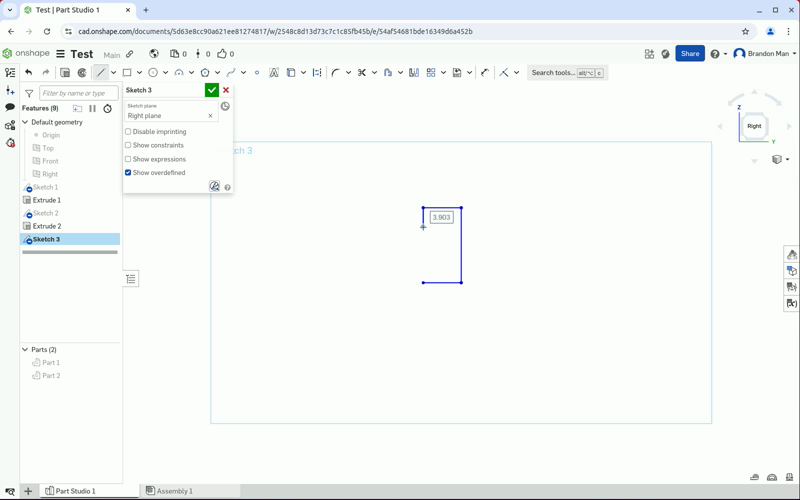
key_down(shift)
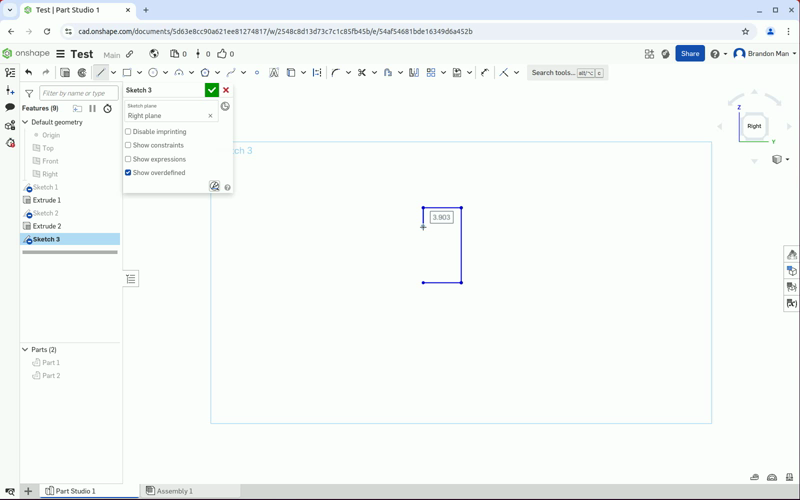
mouse_move(453, 226)
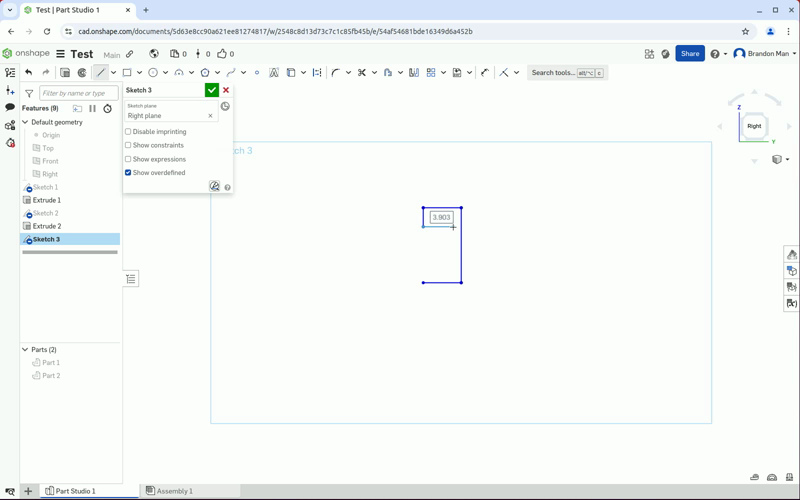
mouse_move(442, 226)
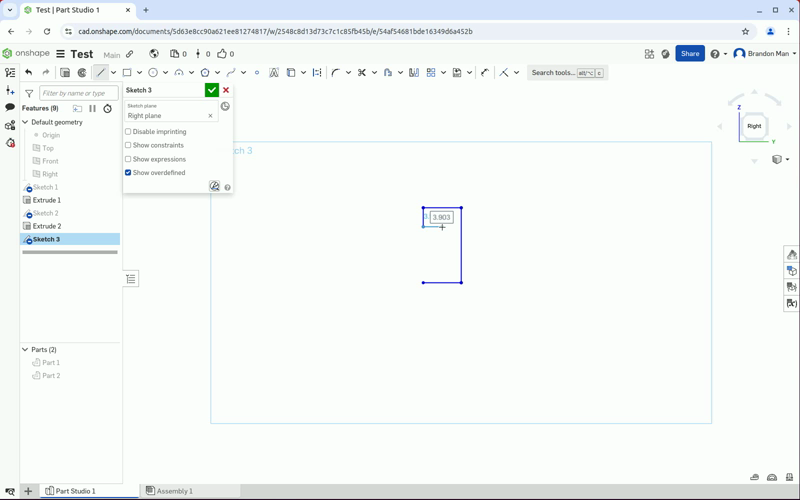
click(442, 226)
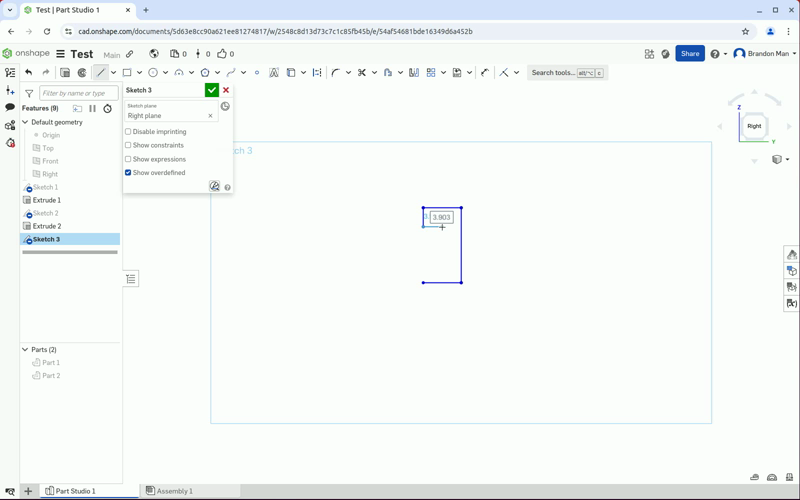
key_up(shift)
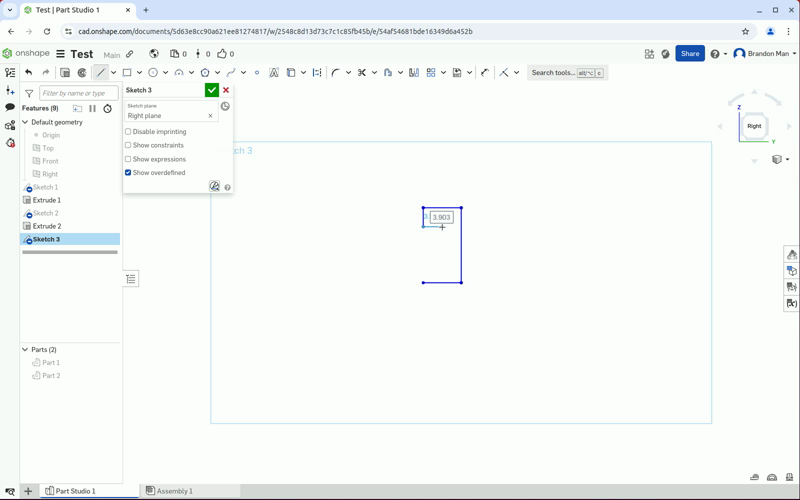
key_down(shift)
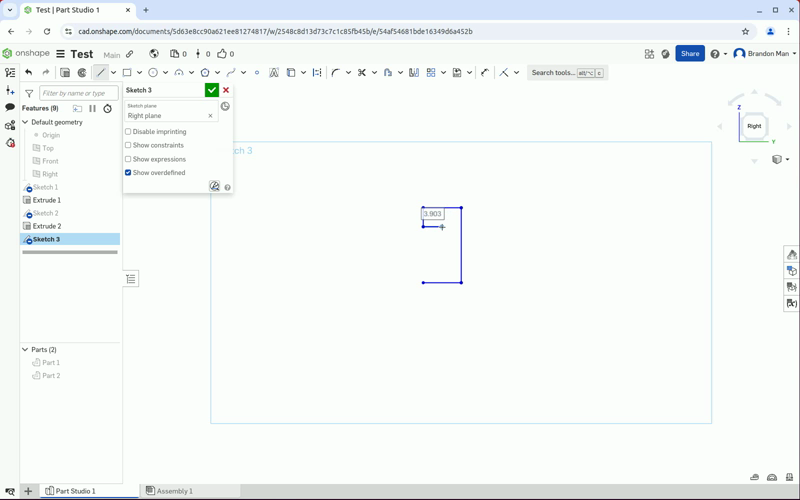
mouse_move(472, 226)
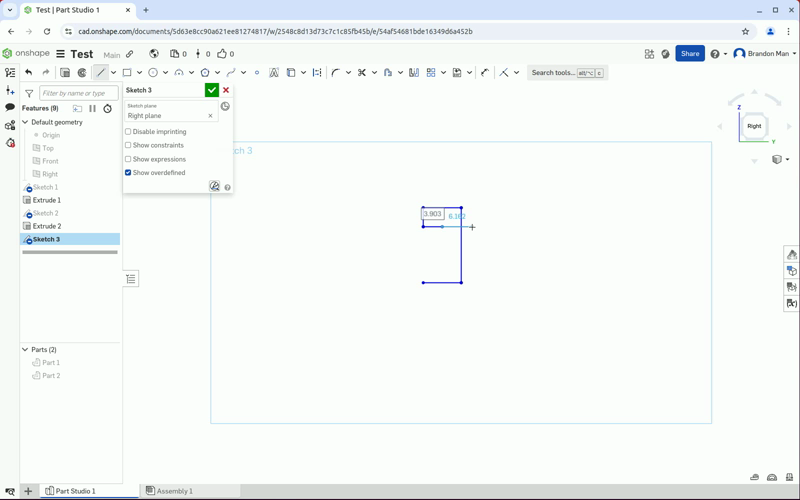
mouse_move(442, 264)
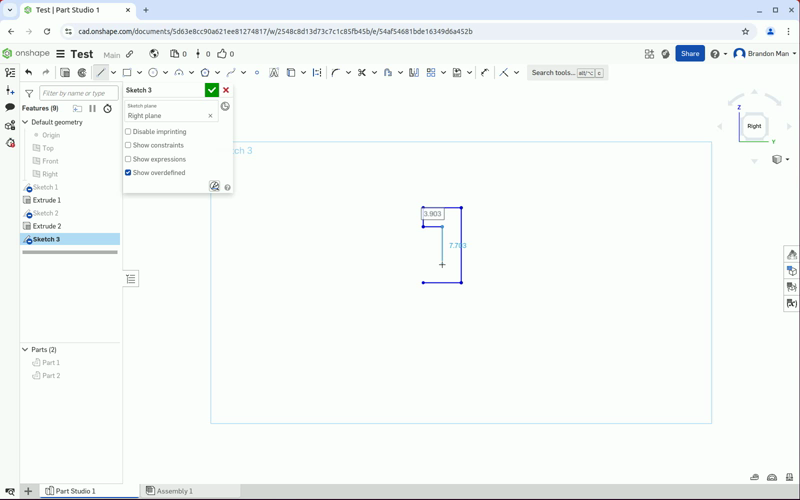
click(442, 264)
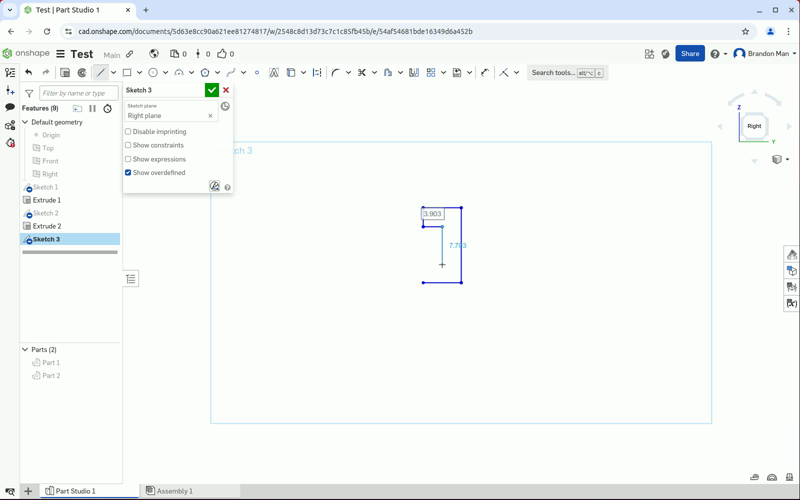
key_up(shift)
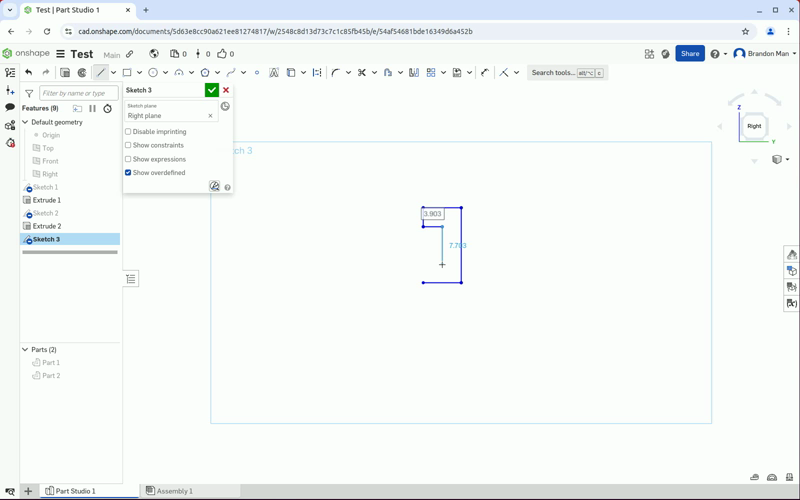
key_down(shift)
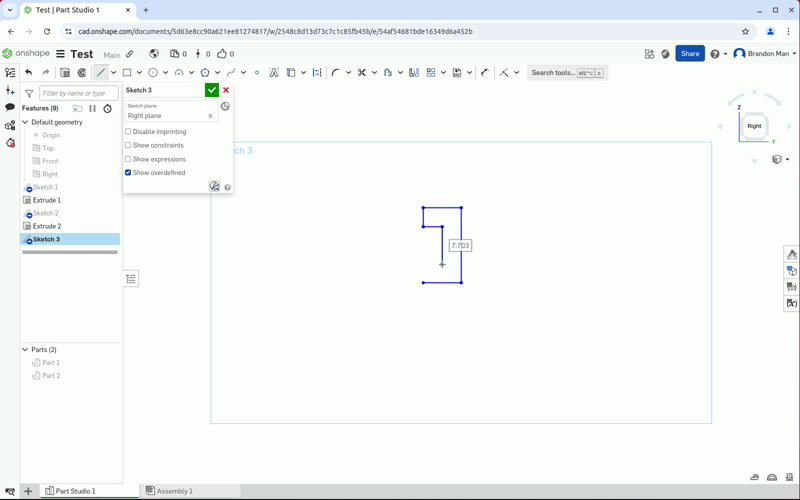
mouse_move(472, 264)
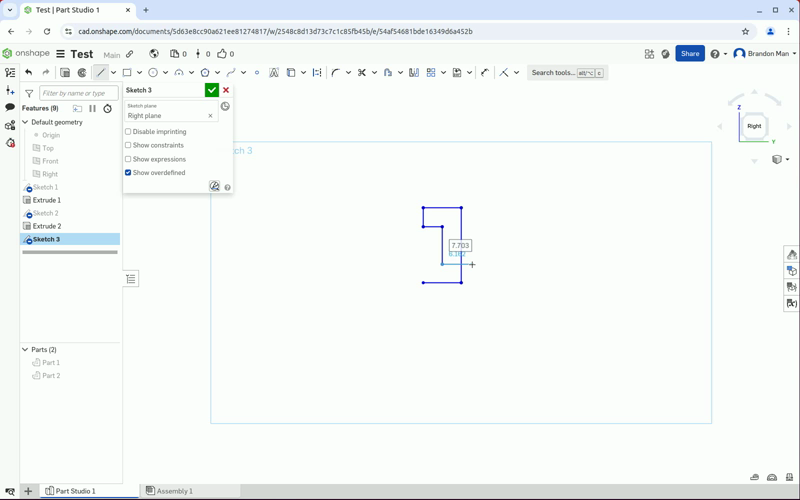
mouse_move(423, 264)
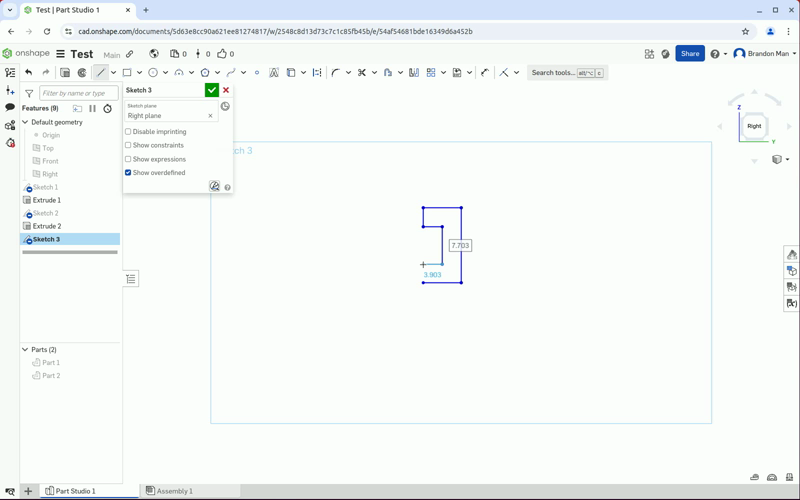
click(423, 264)
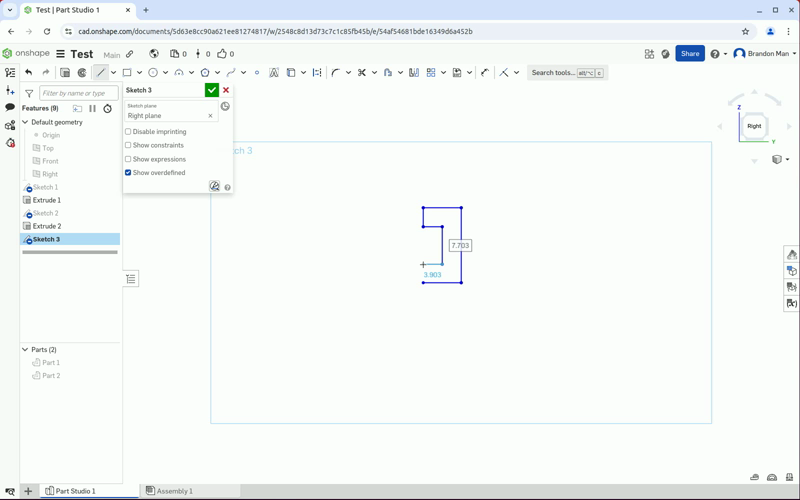
key_up(shift)
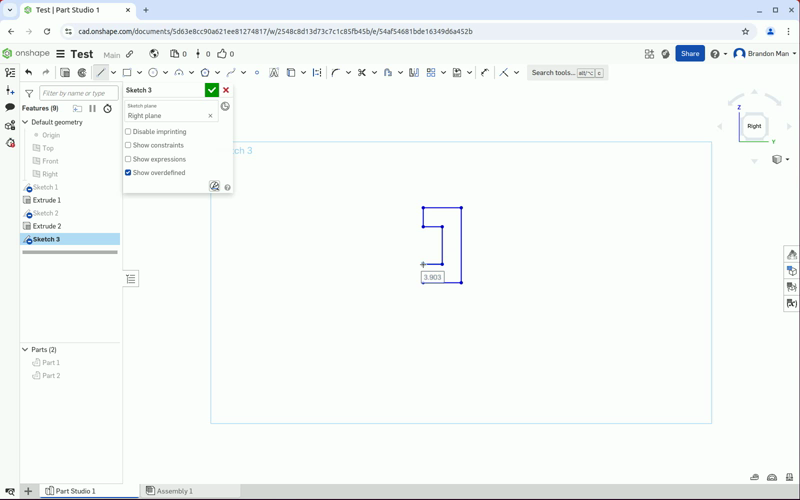
mouse_move(453, 264)
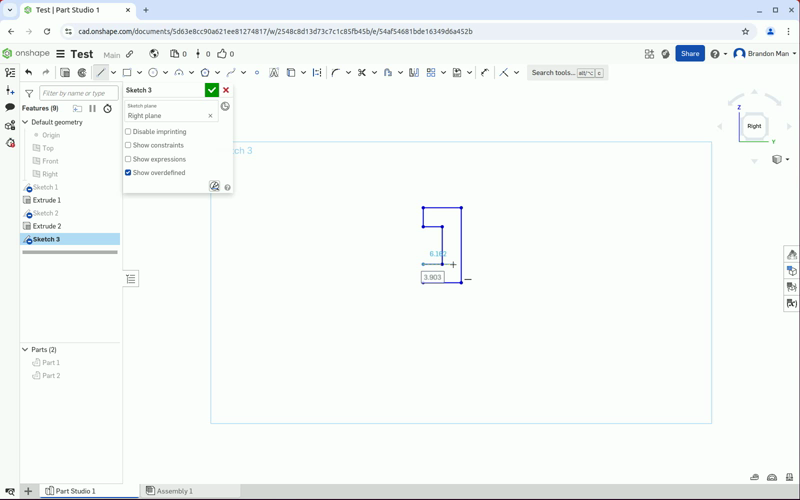
key_down(shift)
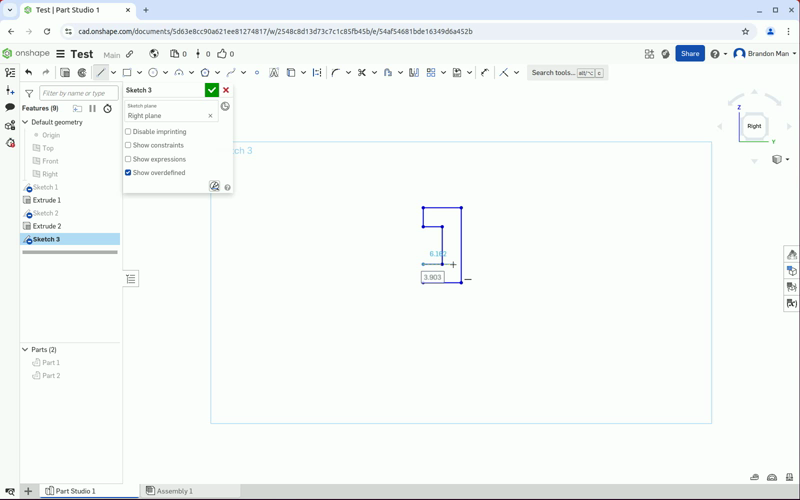
mouse_move(423, 282)
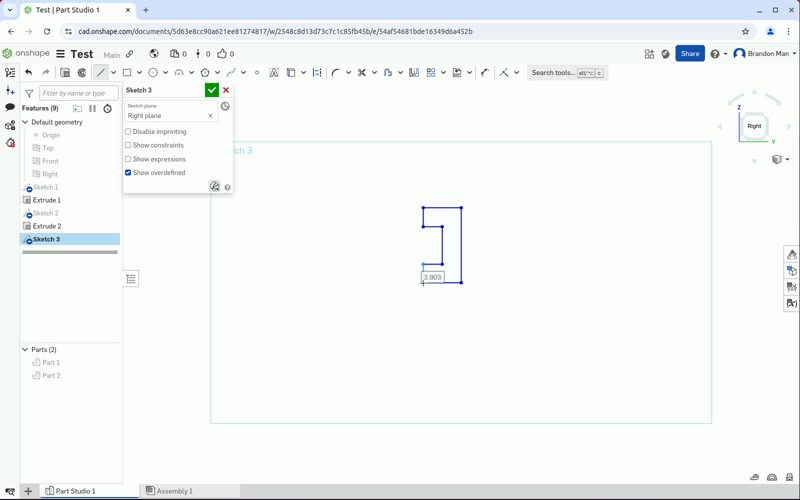
key_up(shift)
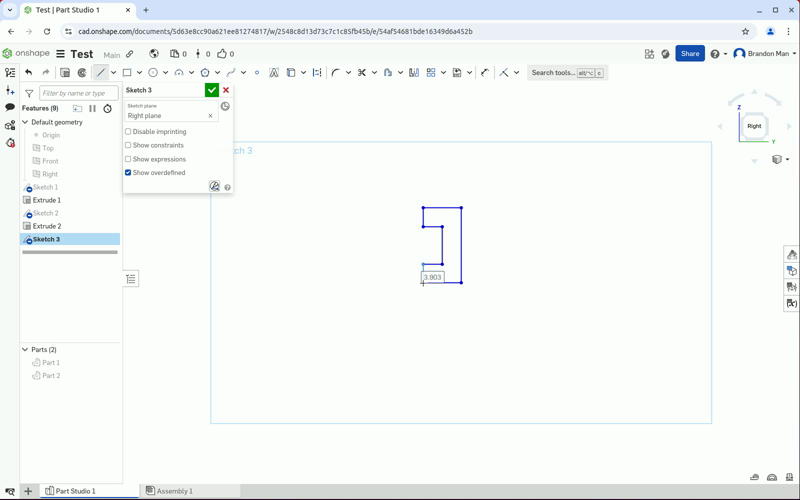
click(423, 282)
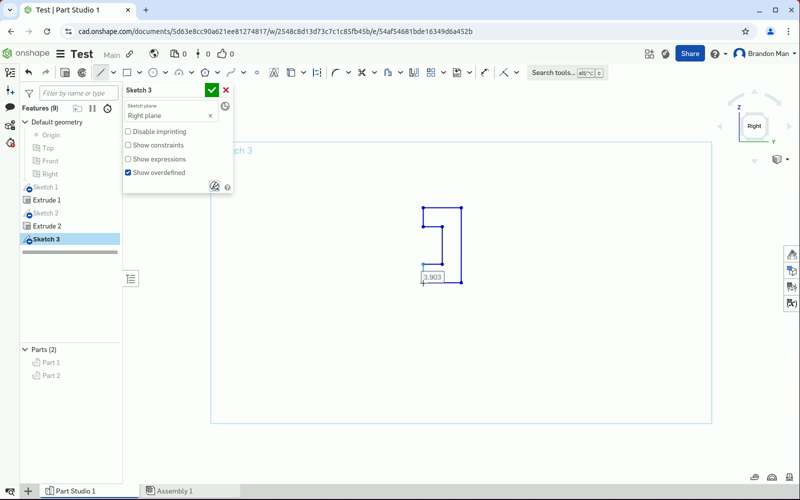
key(esc)
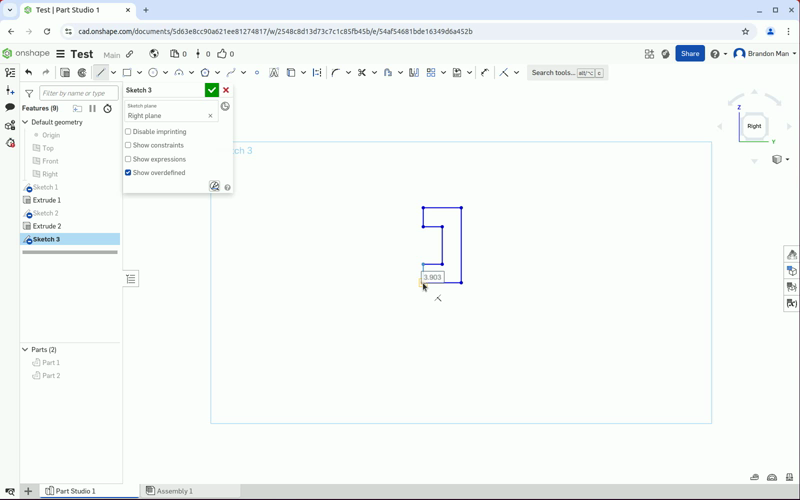
mouse_move(455, 252)
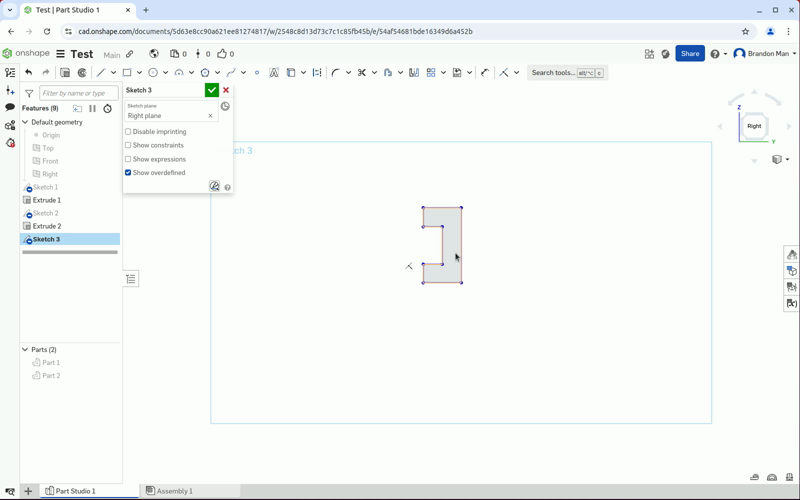
click(455, 252)
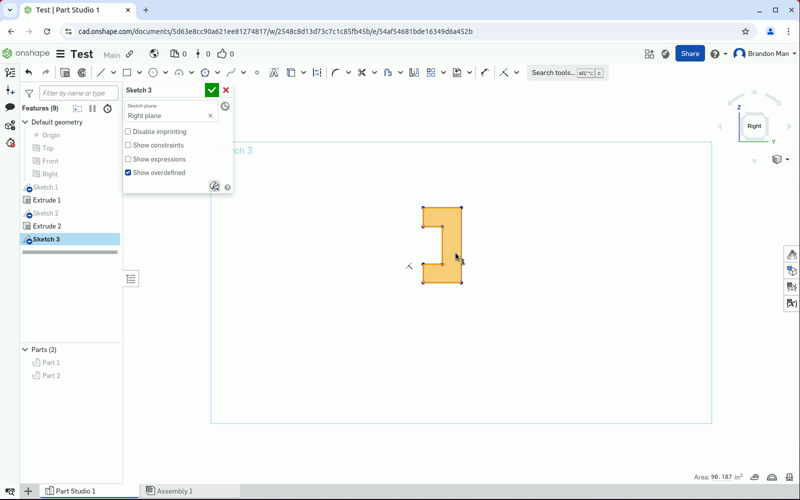
mouse_move(73, 352)
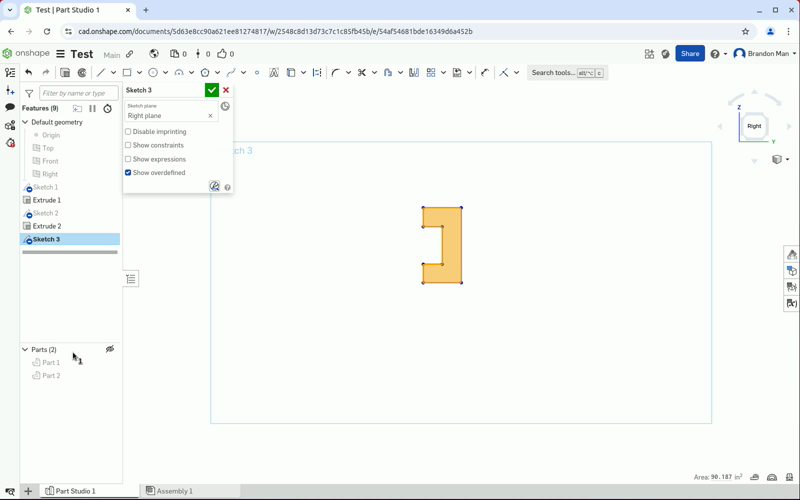
key(shift+y)
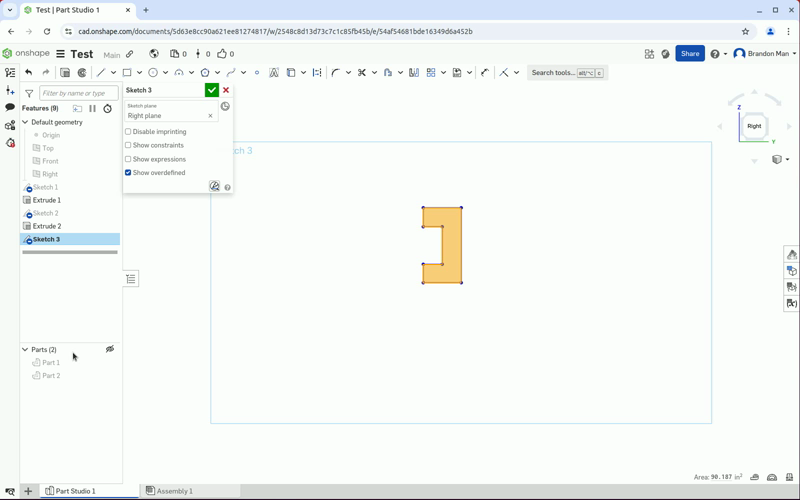
key(shift+e)
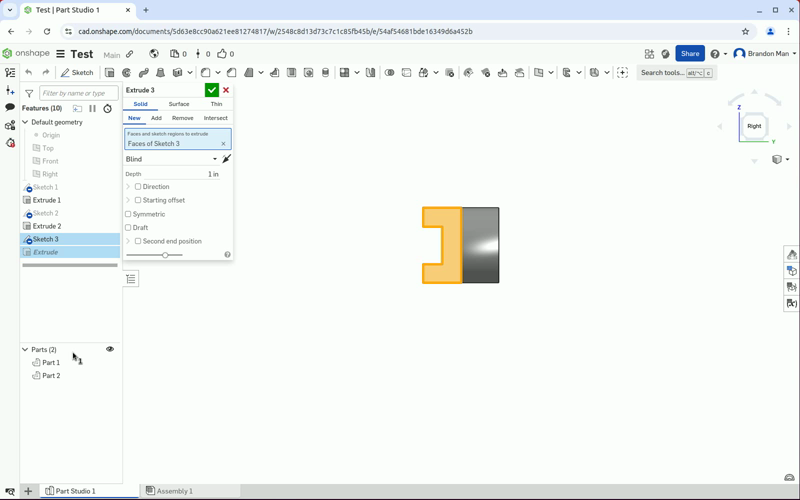
mouse_move(143, 106)
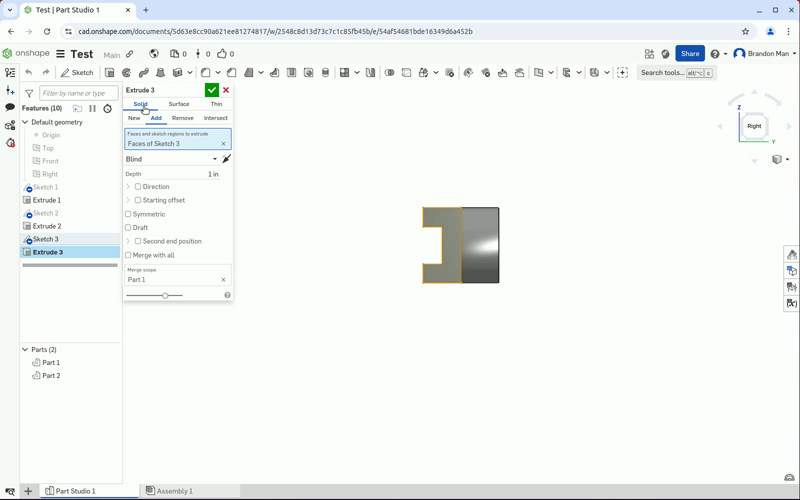
click(143, 106)
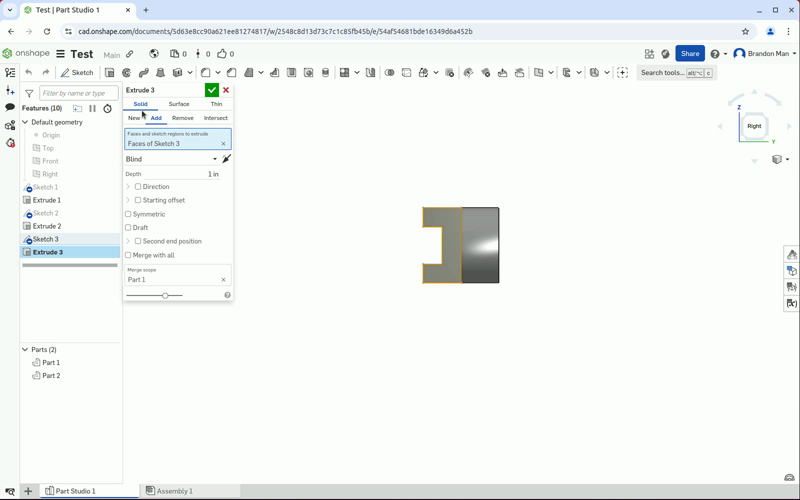
mouse_move(137, 120)
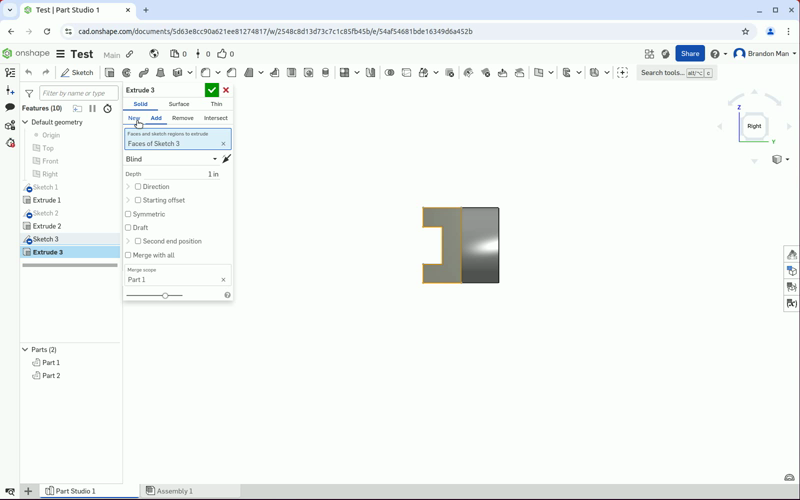
click(137, 120)
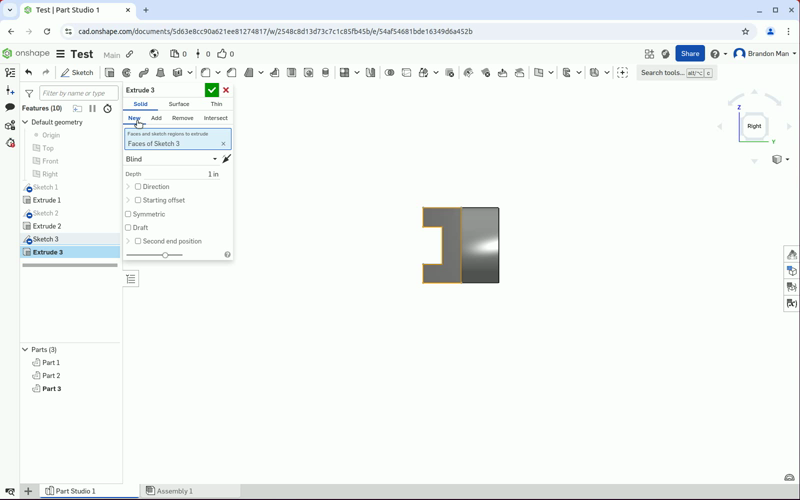
key(tab, 4)
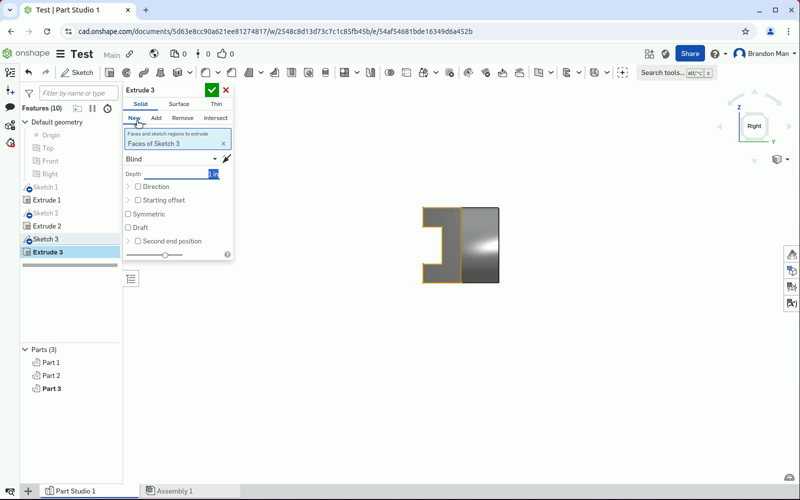
text(7.703)
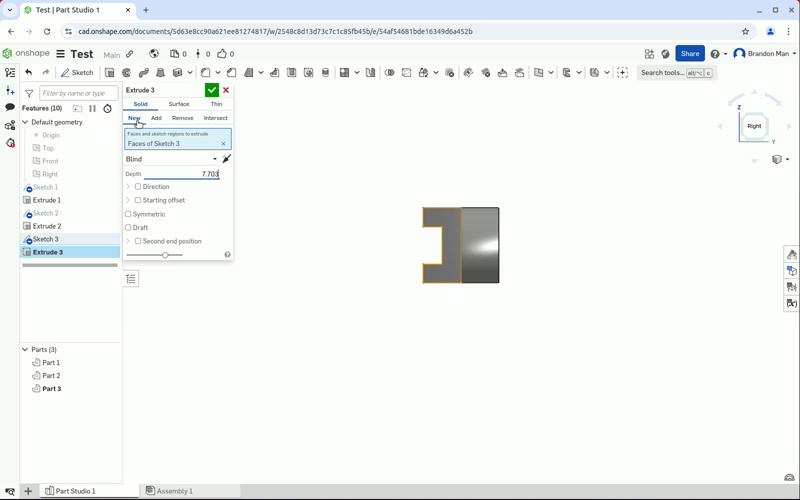
key(enter)
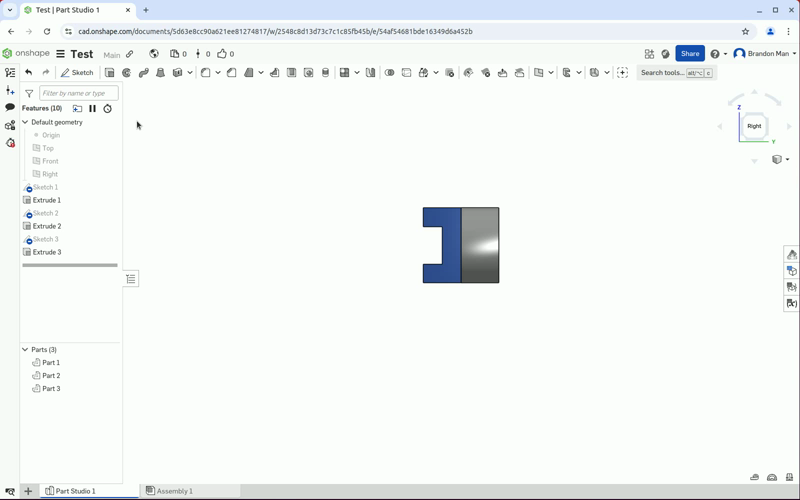
key(shift+h)
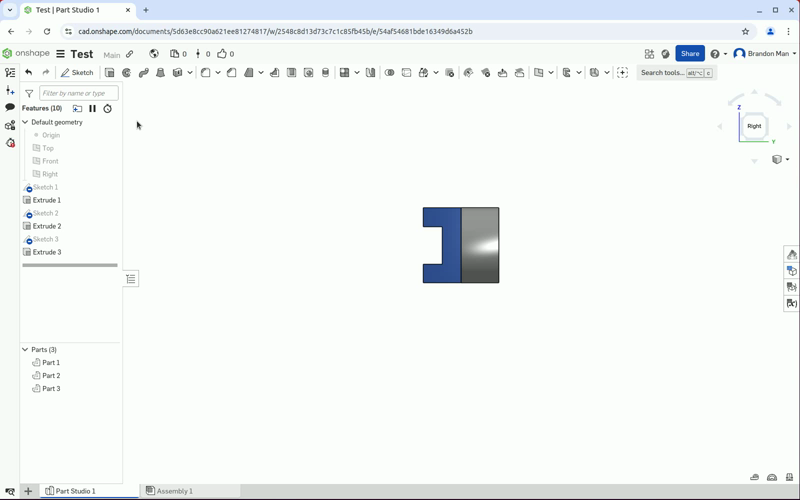
key(shift+h)
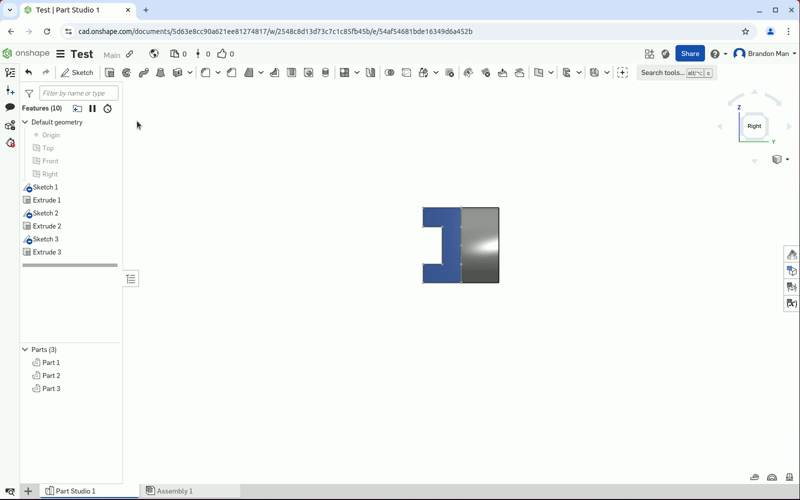
key(shift+7)
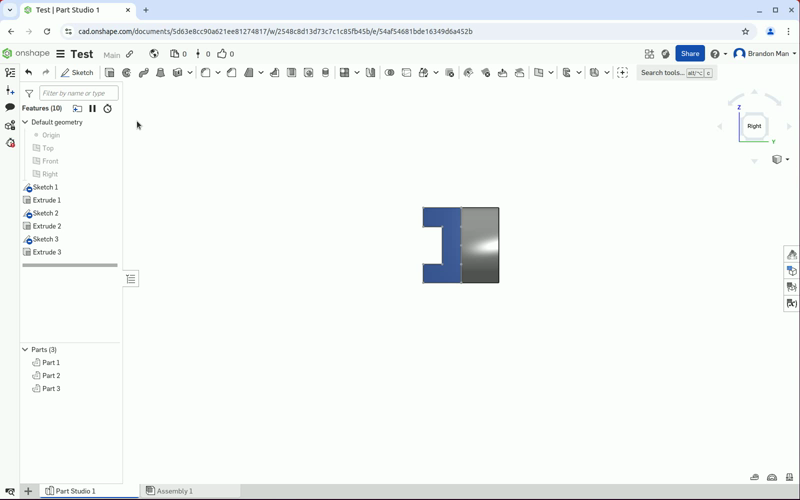
key(right, 2)
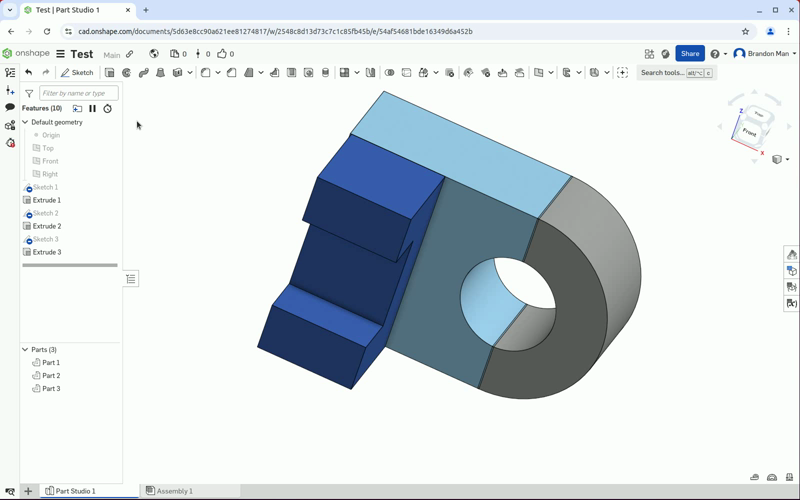
key(down, 2)
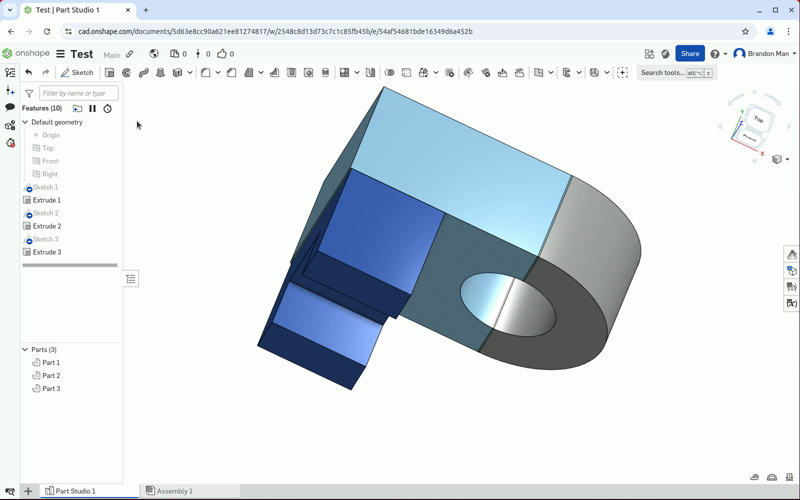
key(up, 2)
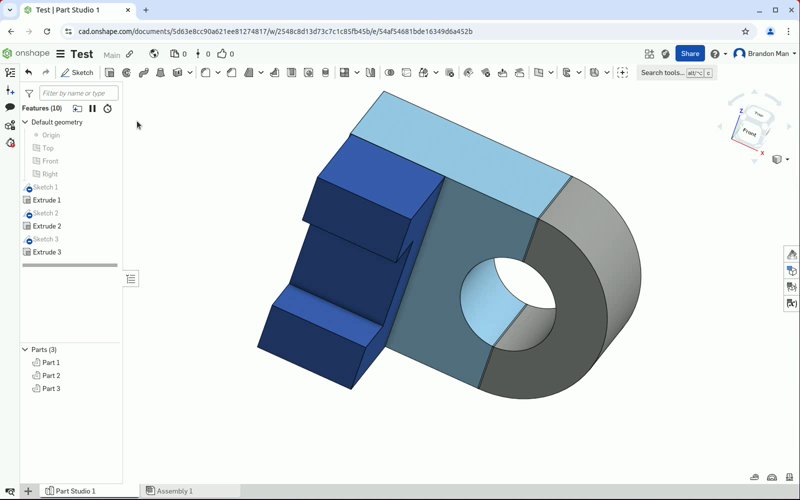
key(left, 2)
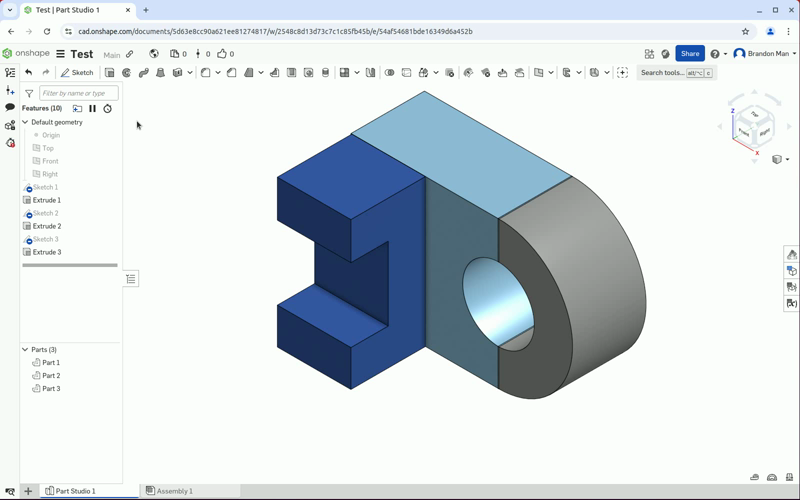
mouse_move(73, 189)
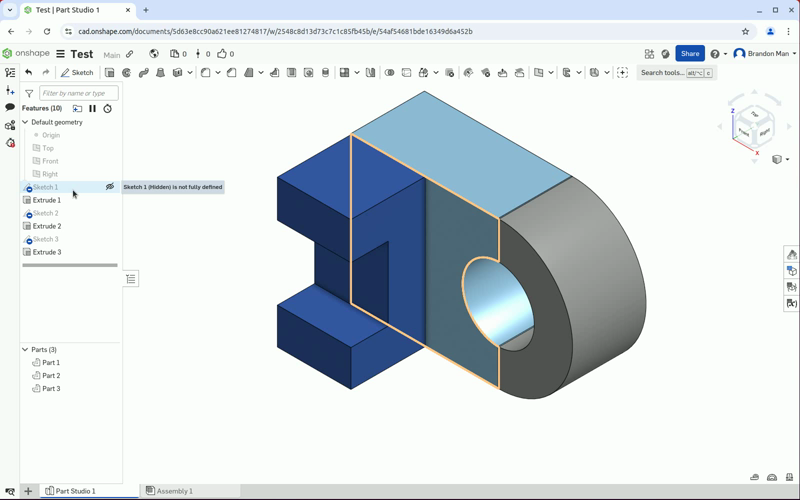
click(73, 189)